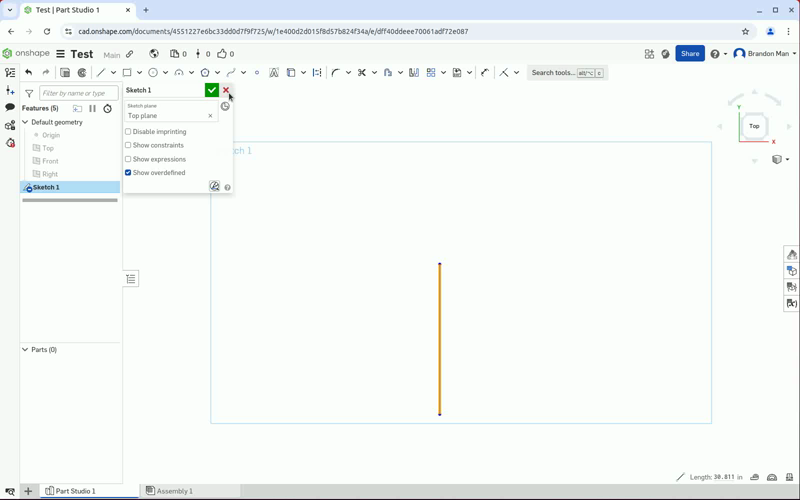
key(shift+h)
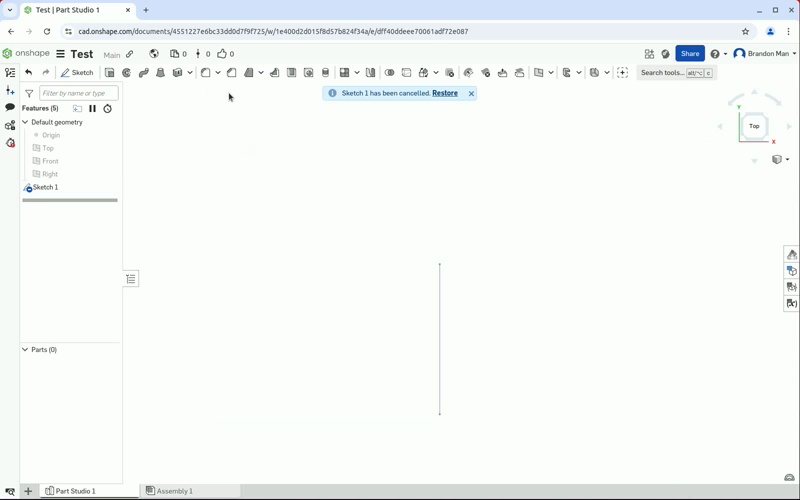
key(shift+s)
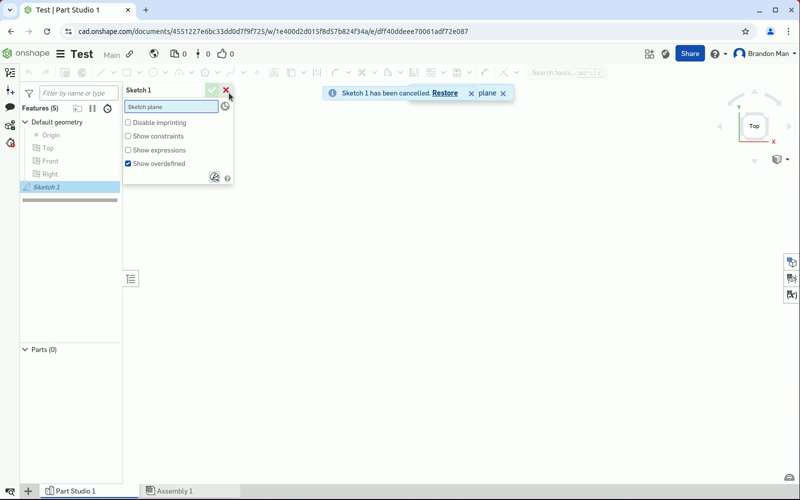
mouse_move(73, 150)
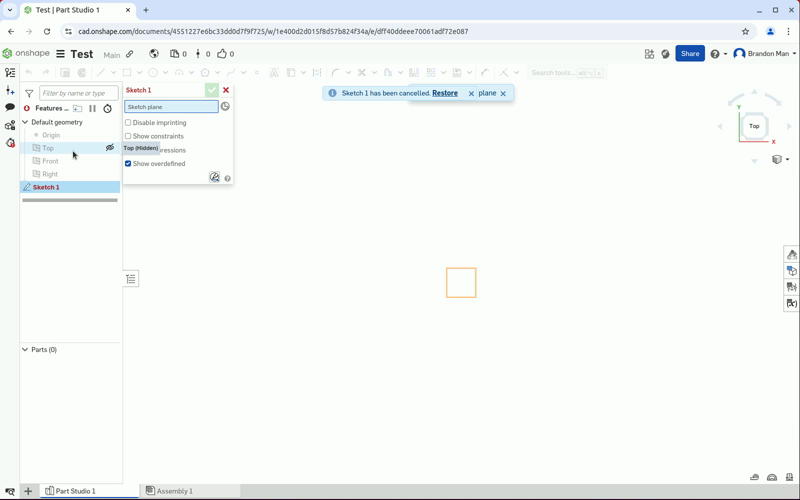
click(73, 150)
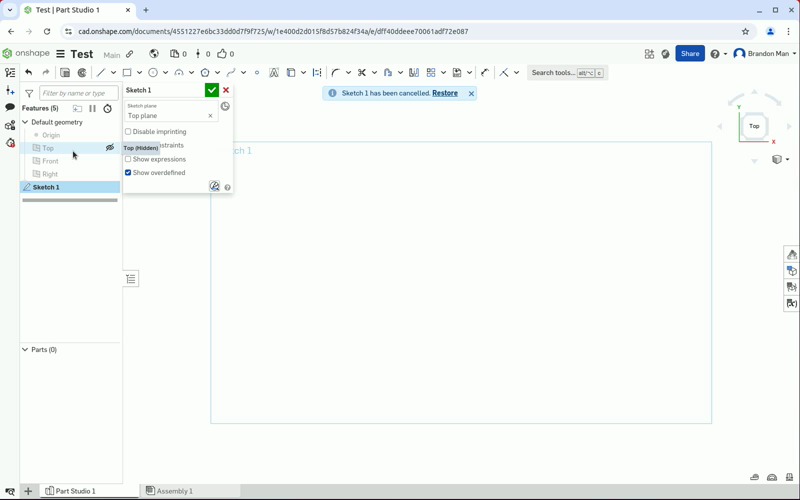
mouse_move(73, 352)
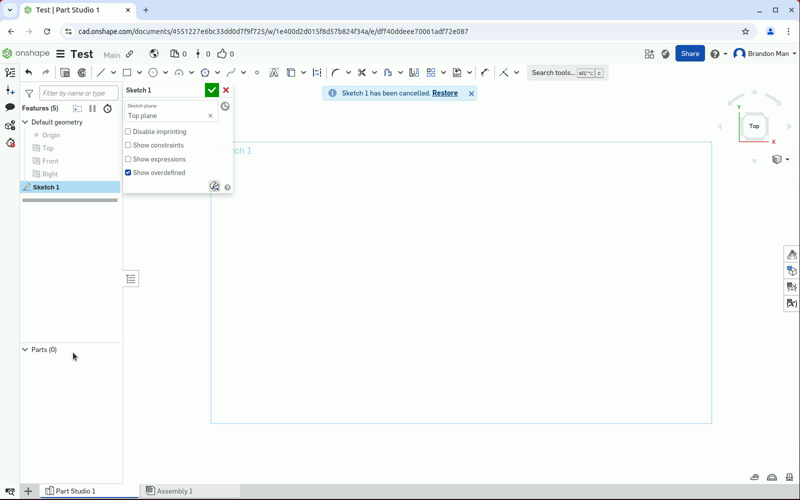
key(y)
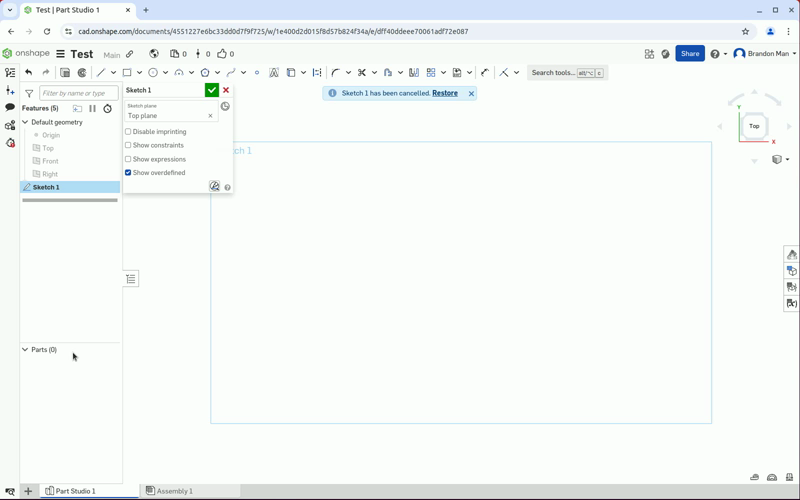
key(l)
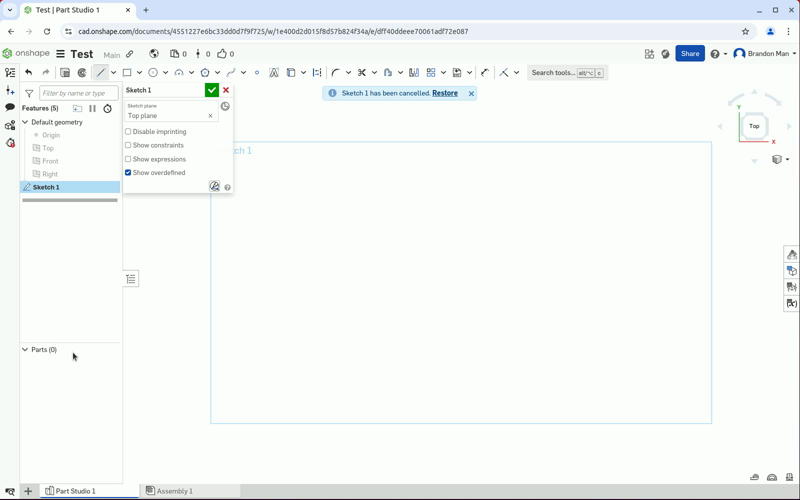
key_down(shift)
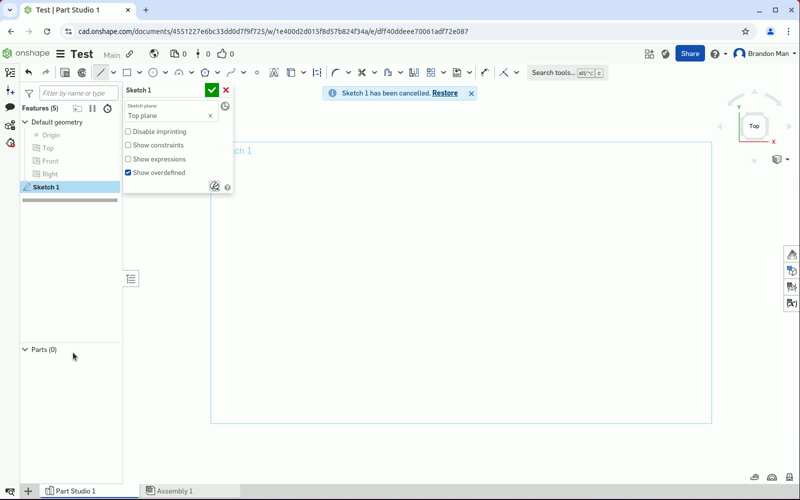
mouse_move(348, 395)
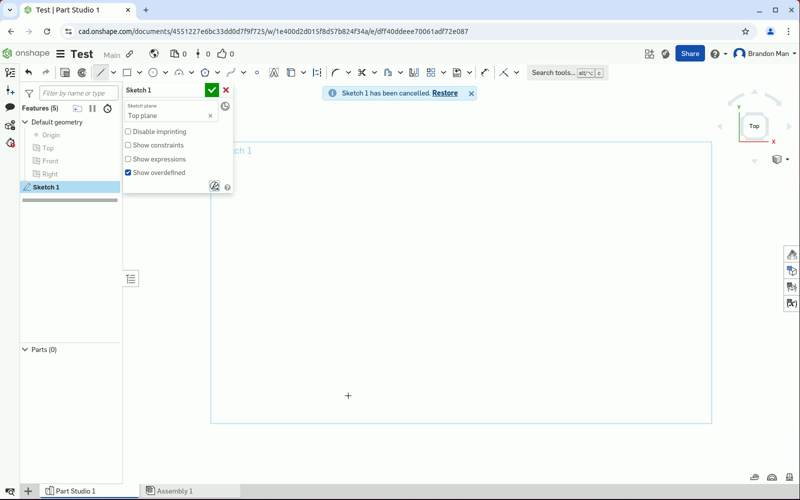
click(348, 395)
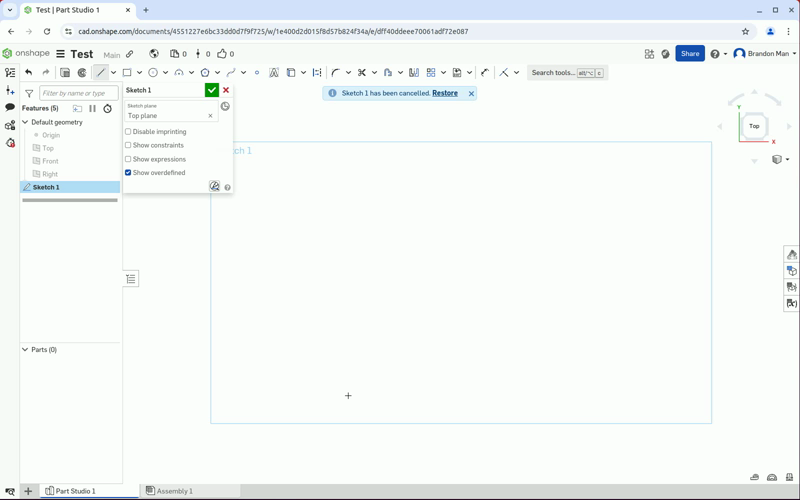
key_up(shift)
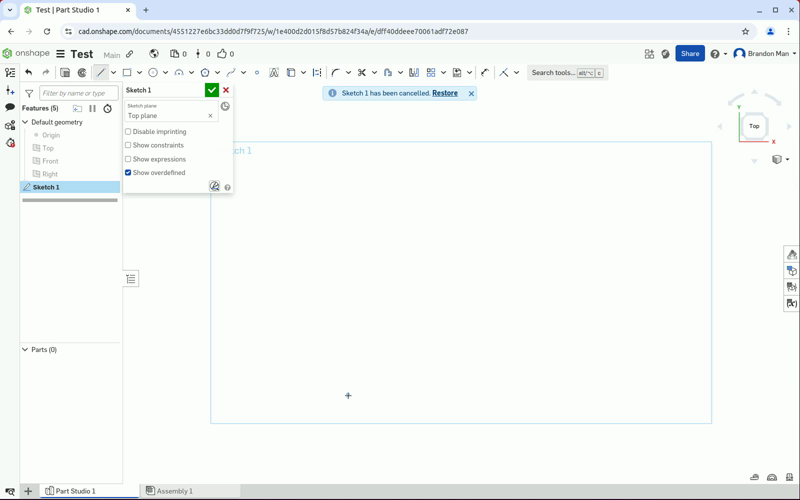
key_down(shift)
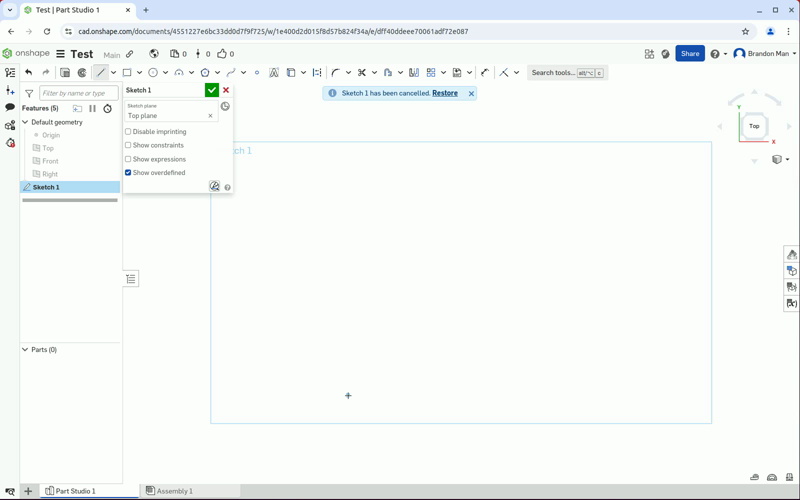
mouse_move(572, 395)
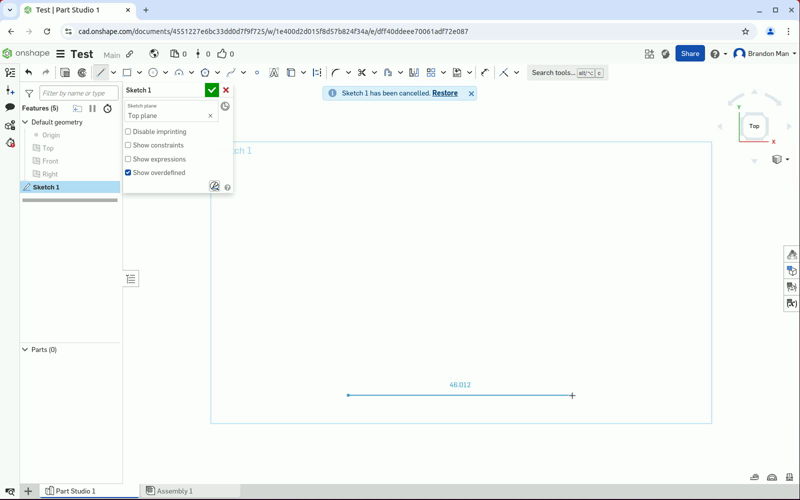
click(572, 395)
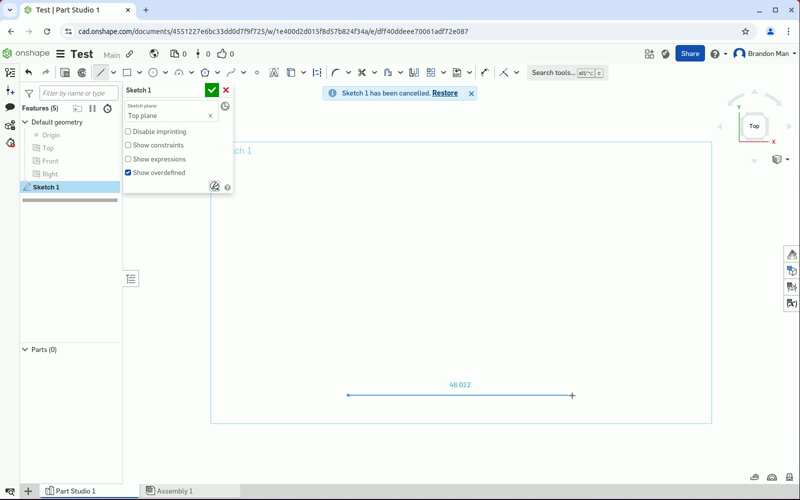
key_up(shift)
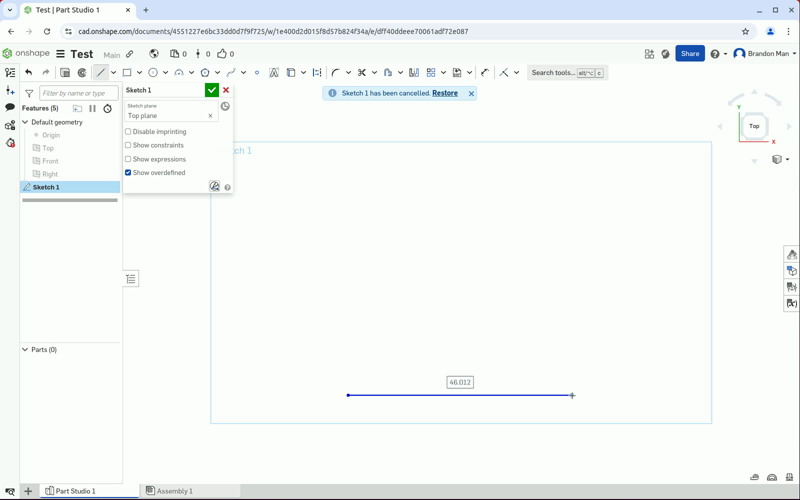
key_down(shift)
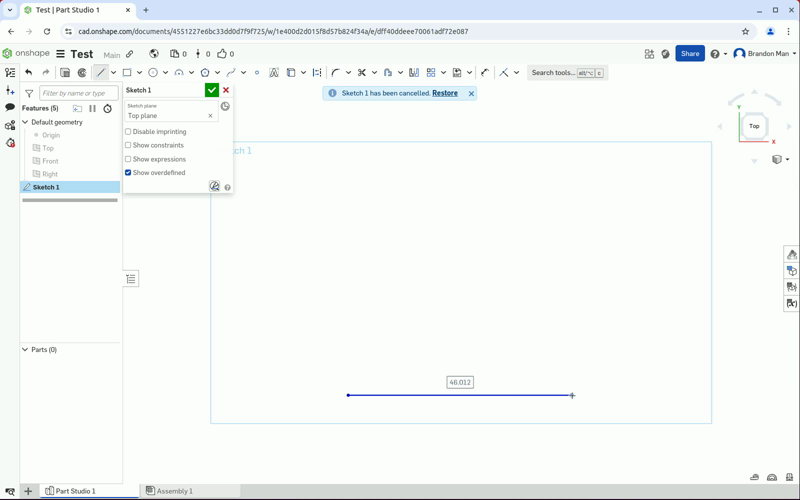
mouse_move(572, 171)
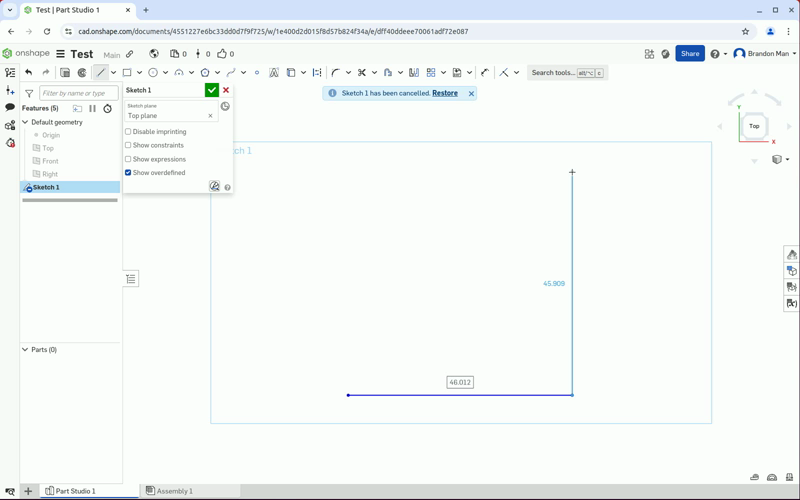
click(572, 171)
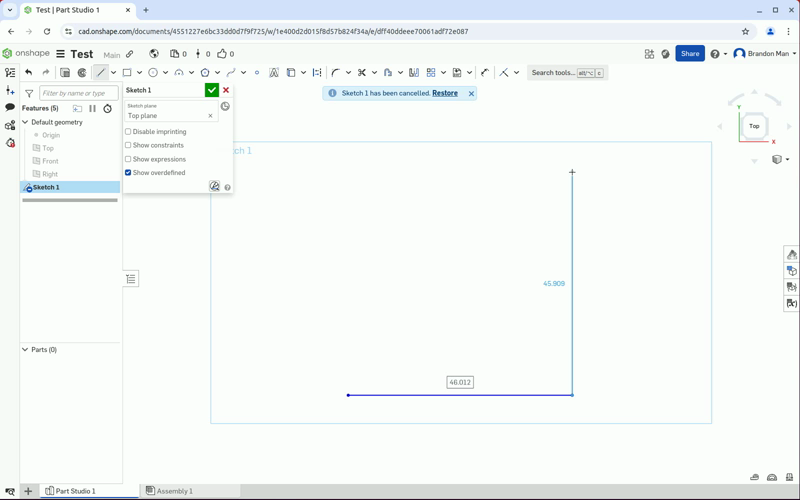
key_up(shift)
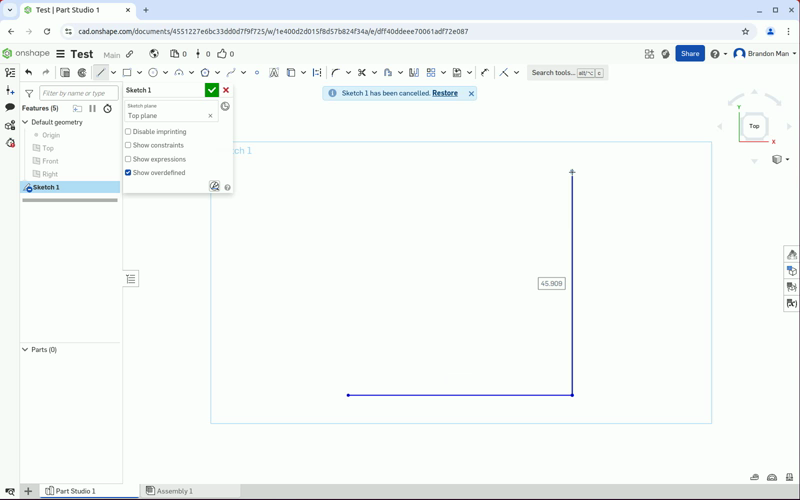
key_down(shift)
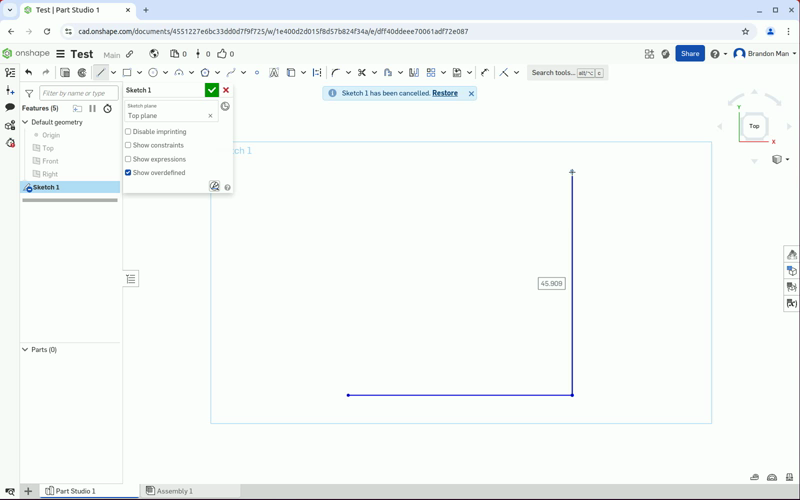
mouse_move(348, 171)
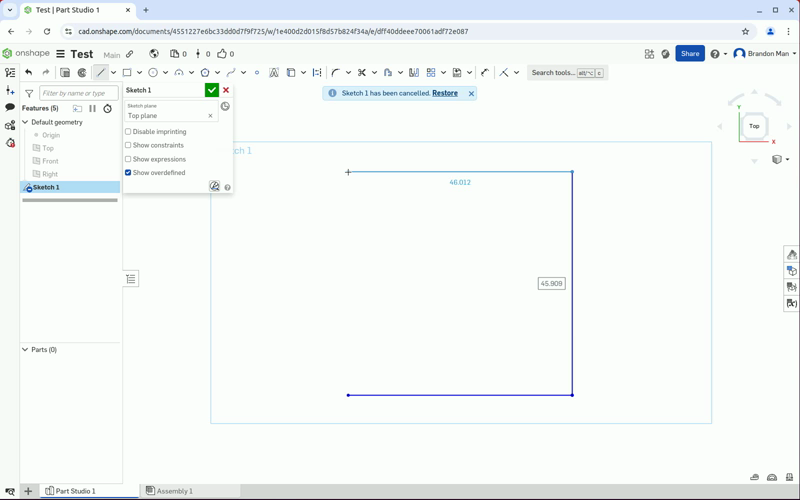
click(348, 171)
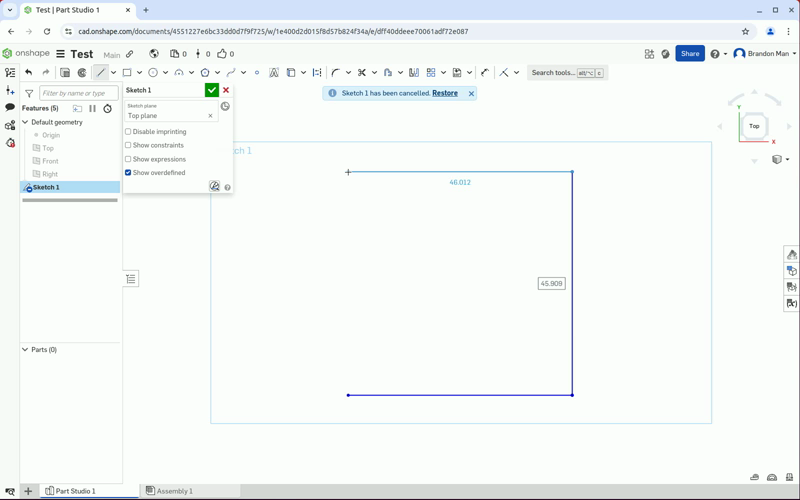
key_up(shift)
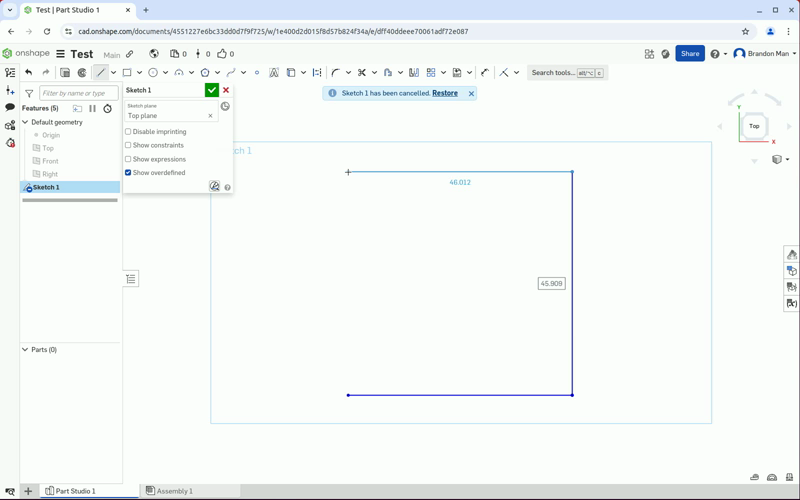
key_down(shift)
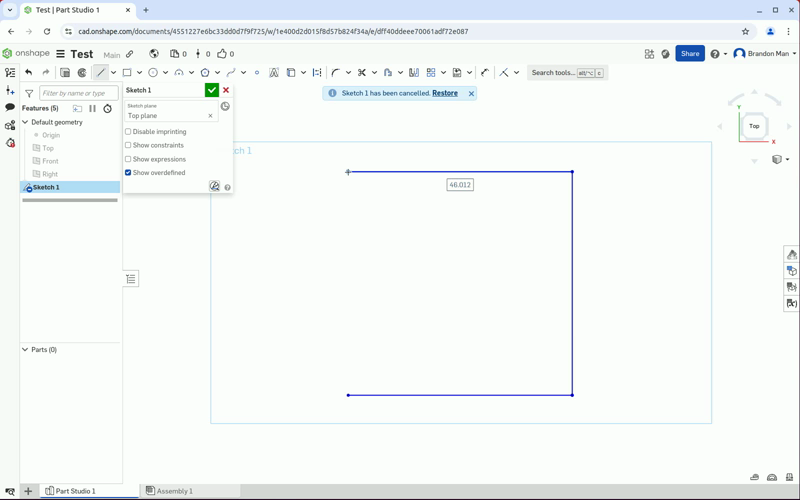
mouse_move(348, 395)
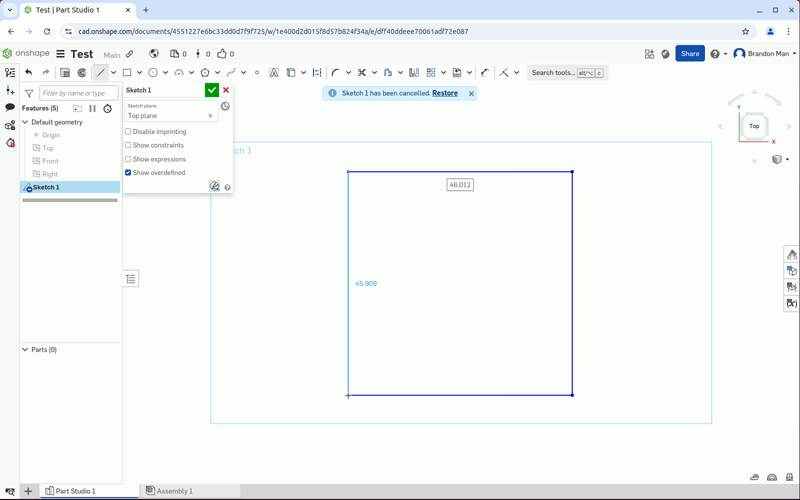
key_up(shift)
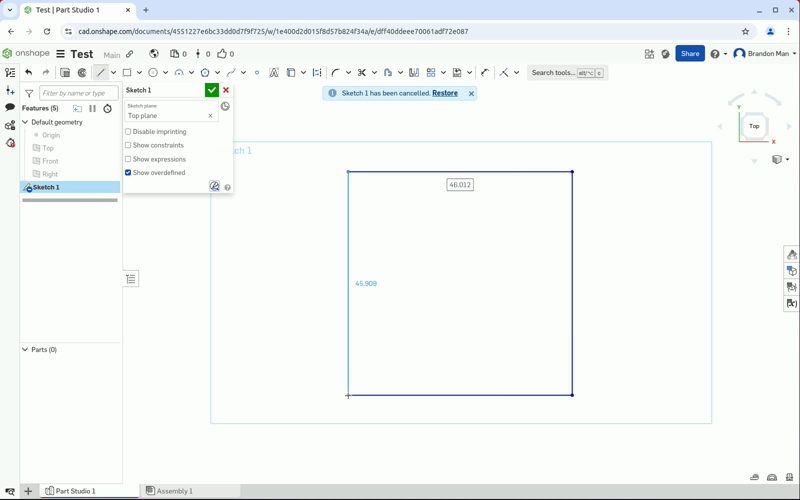
click(348, 395)
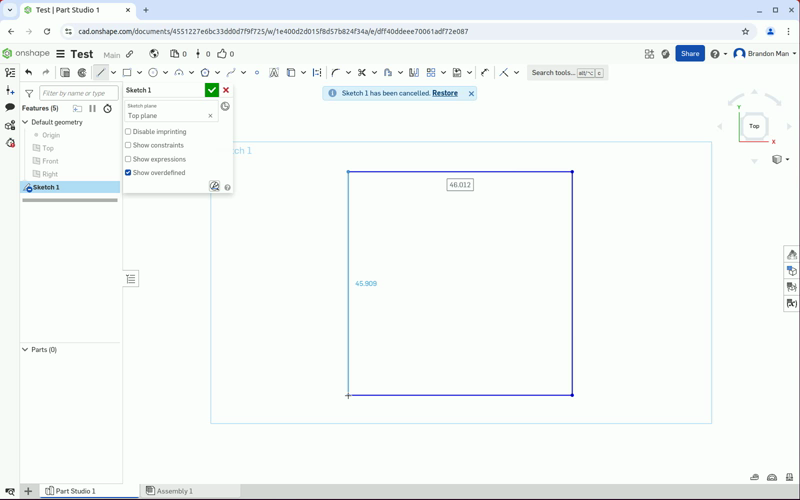
key(esc)
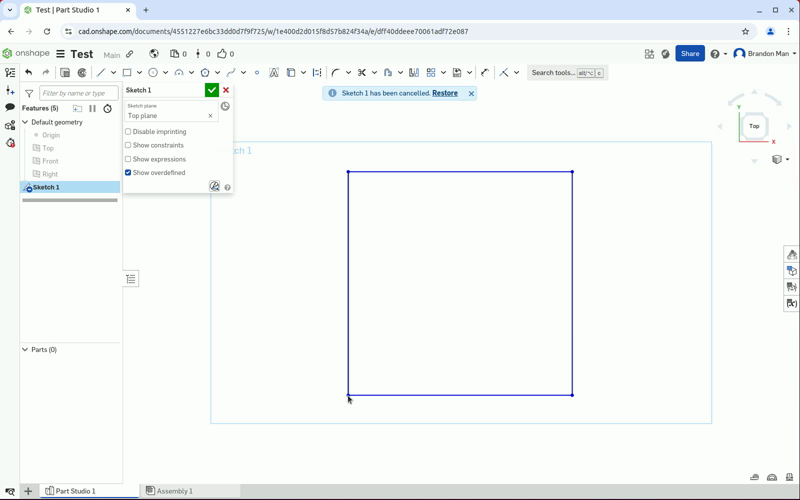
key(a)
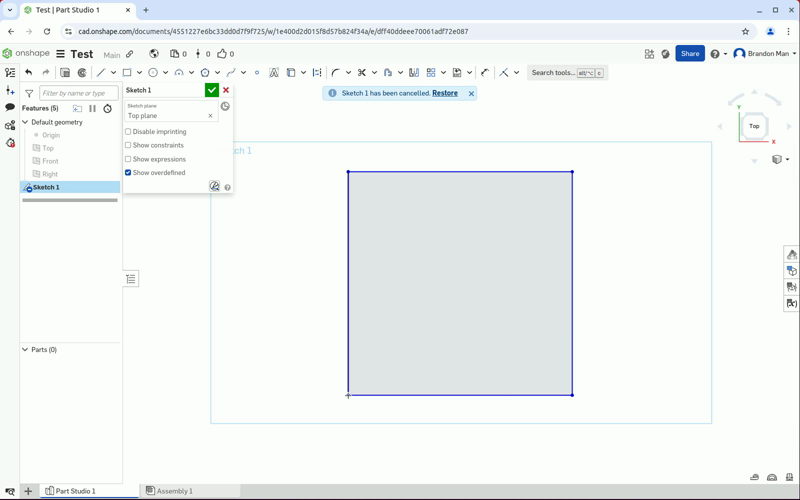
key_down(shift)
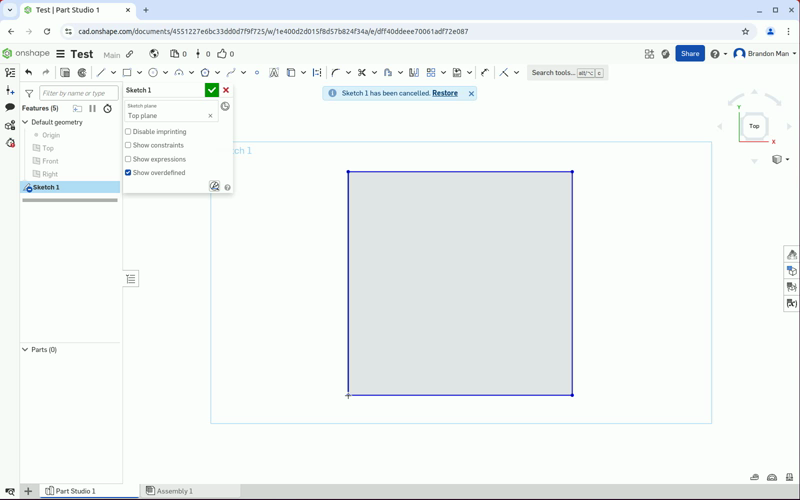
mouse_move(404, 306)
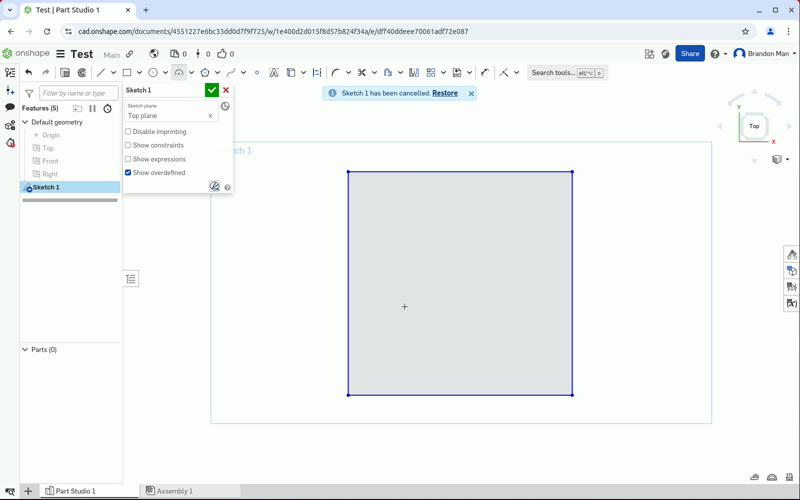
click(404, 306)
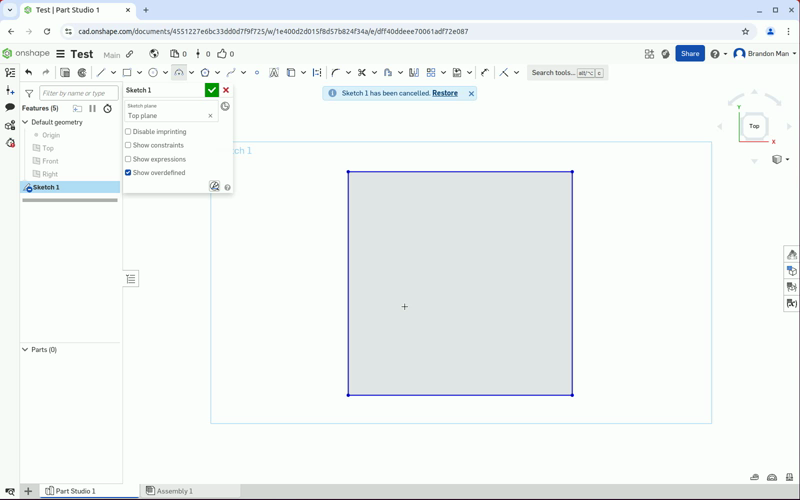
key_up(shift)
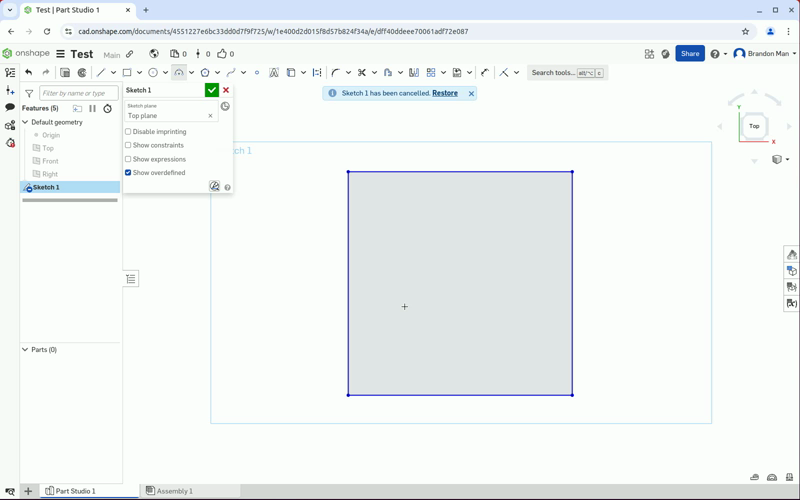
key_down(shift)
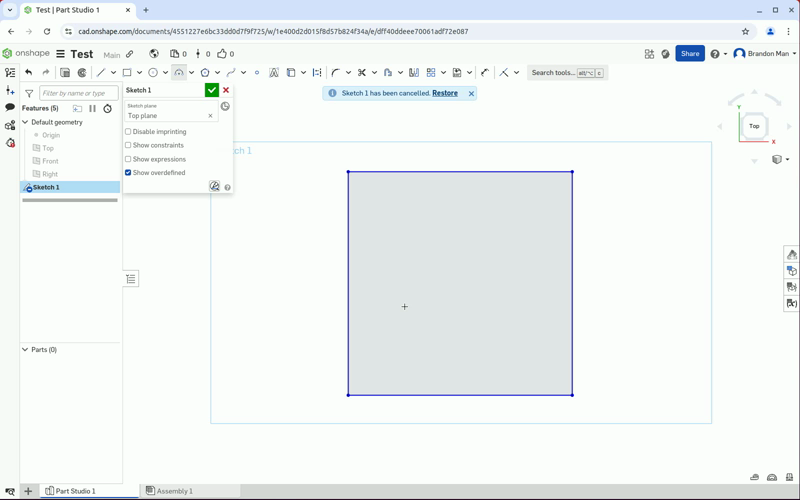
mouse_move(437, 339)
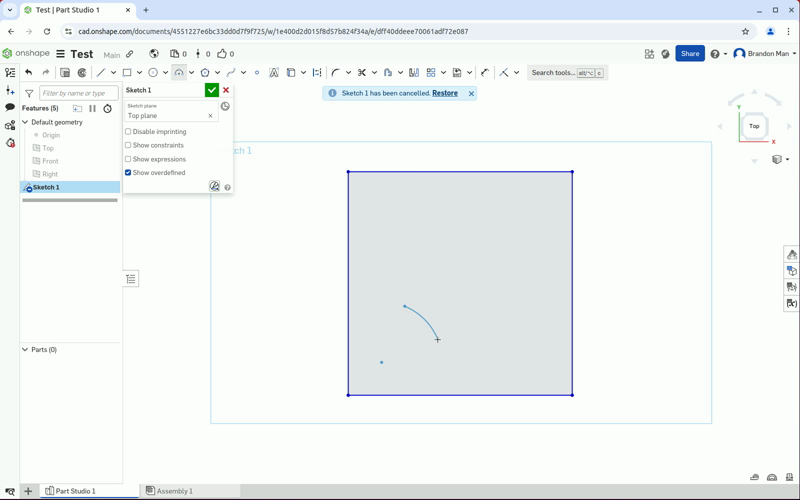
click(437, 339)
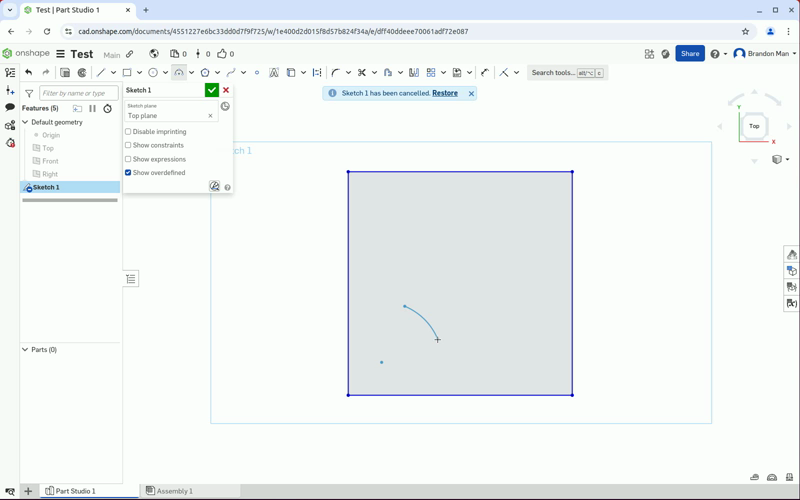
mouse_move(414, 329)
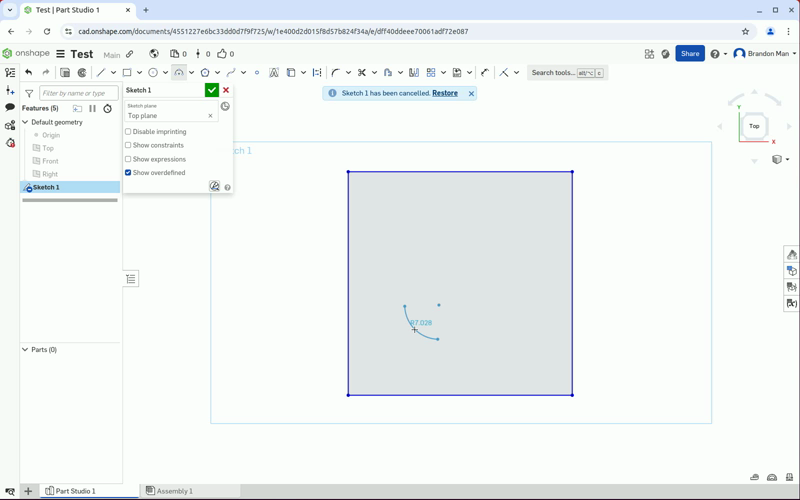
click(414, 329)
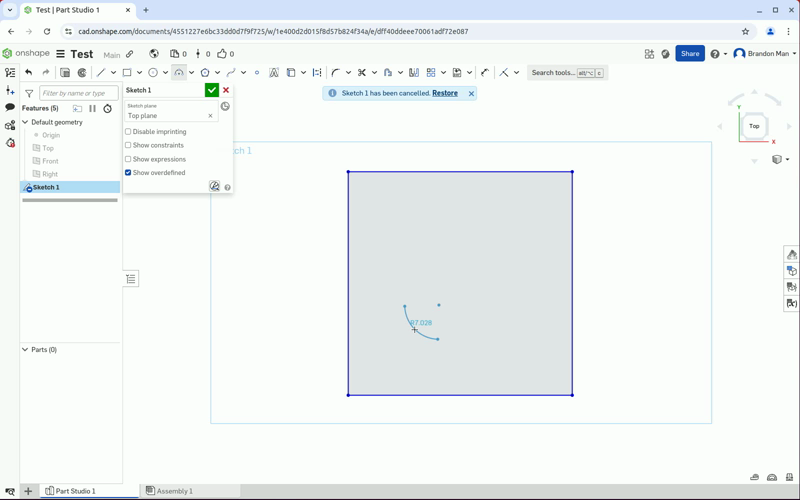
key_up(shift)
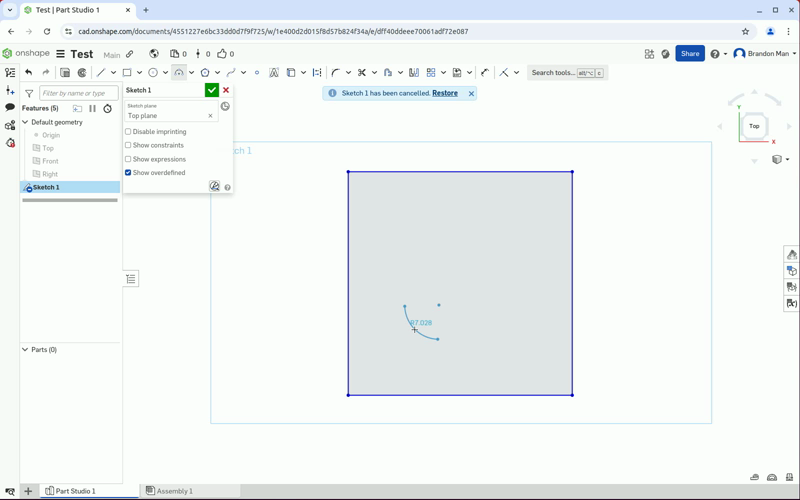
key(esc)
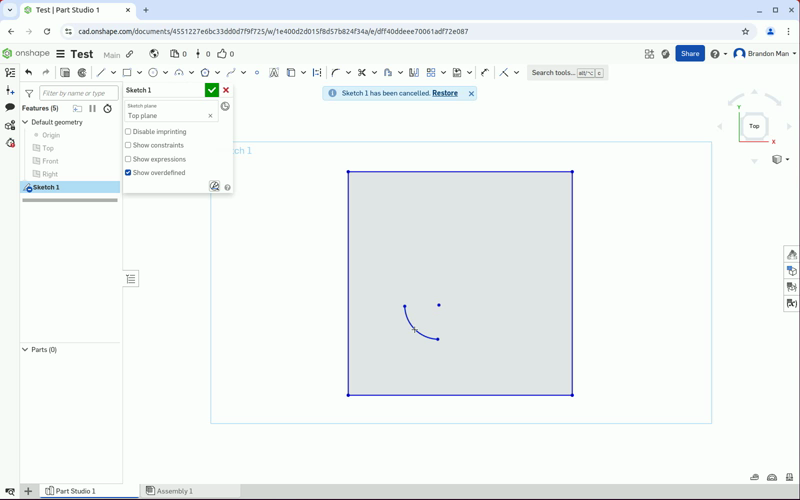
key(l)
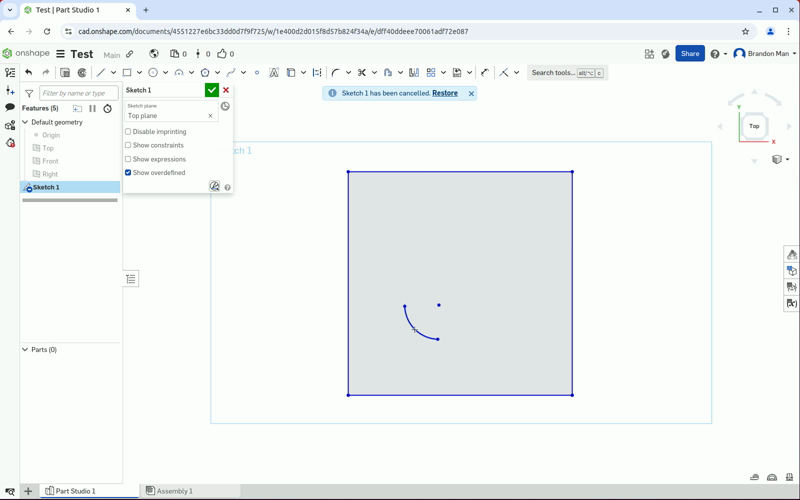
mouse_move(437, 339)
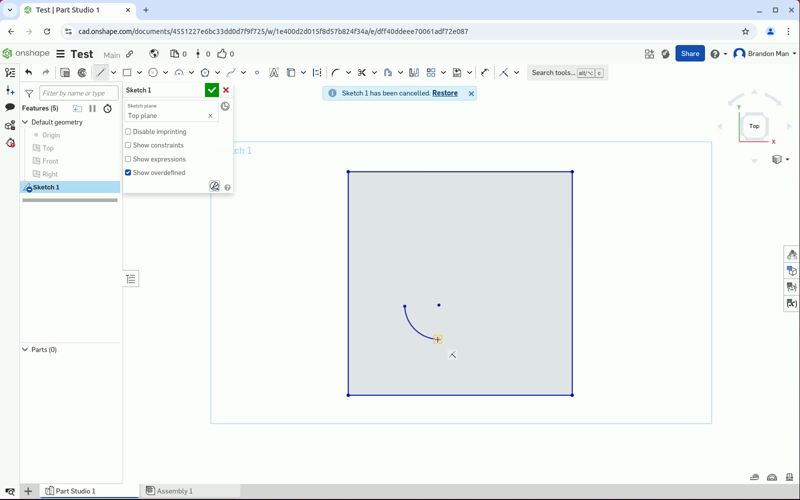
click(437, 339)
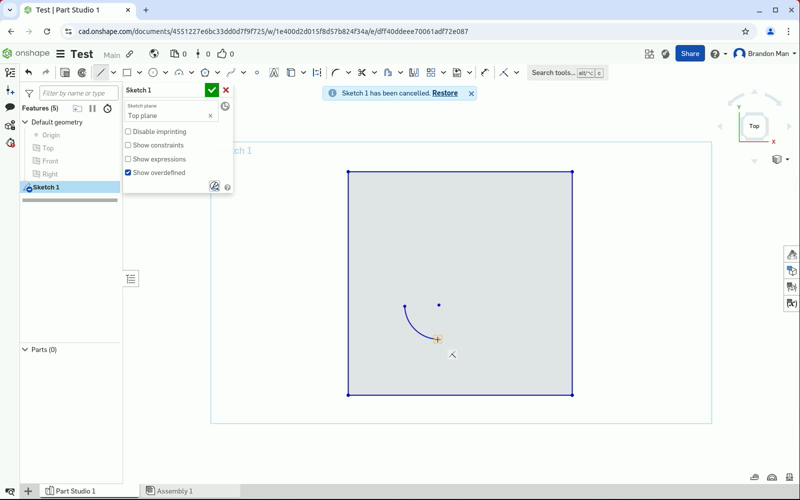
key_down(shift)
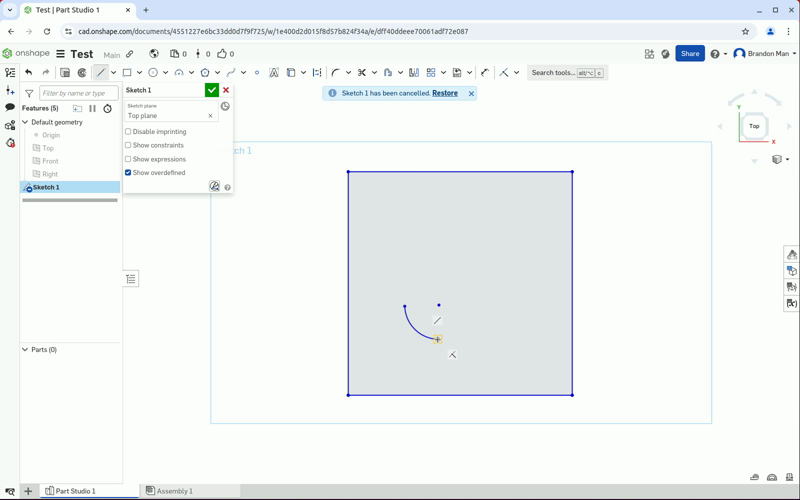
mouse_move(467, 339)
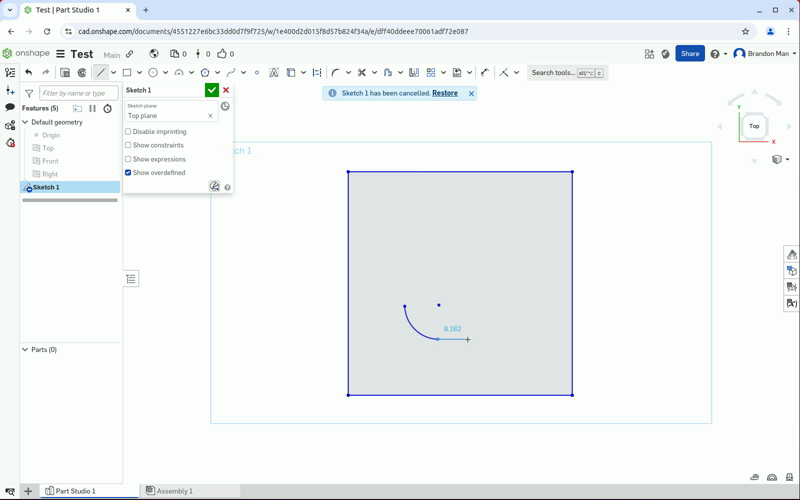
mouse_move(482, 339)
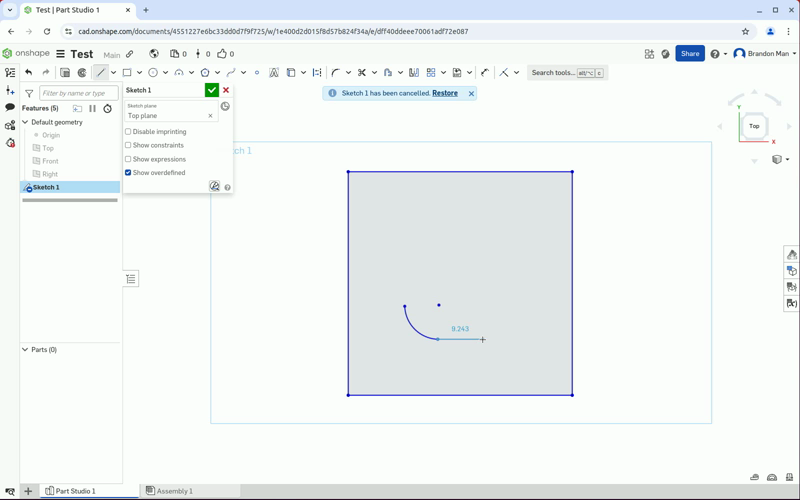
click(482, 339)
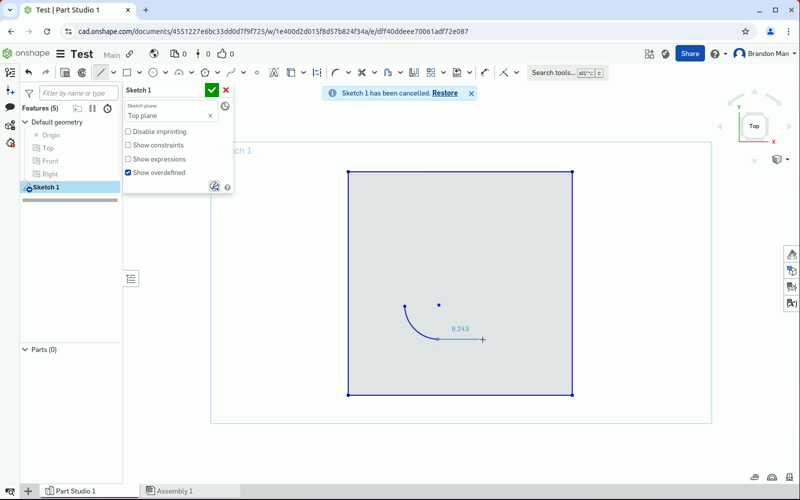
key_up(shift)
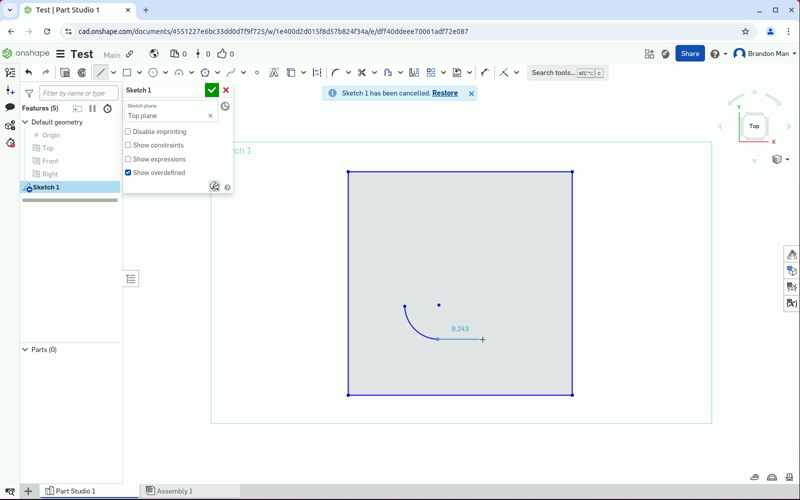
key(esc)
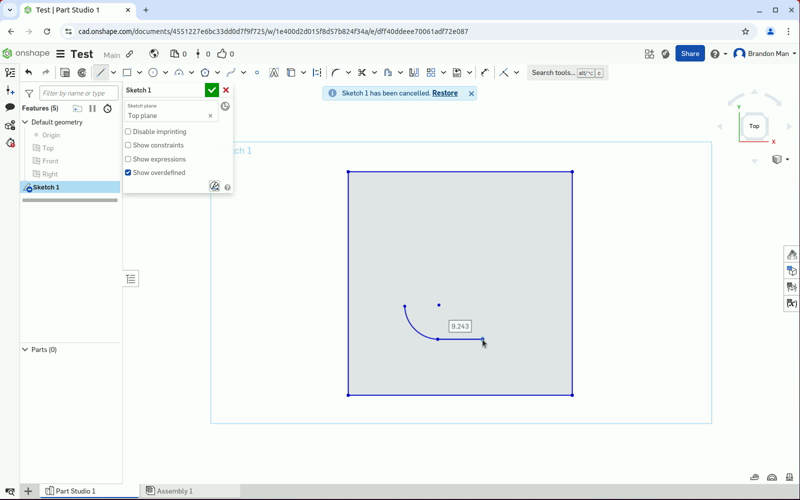
key(a)
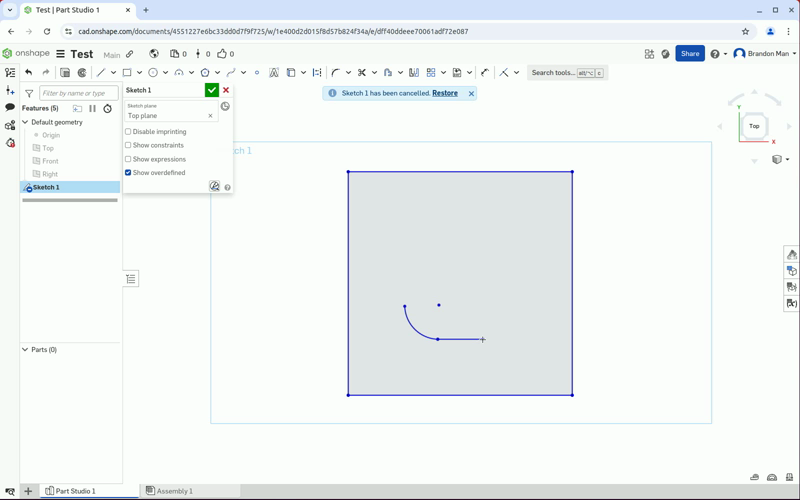
mouse_move(482, 339)
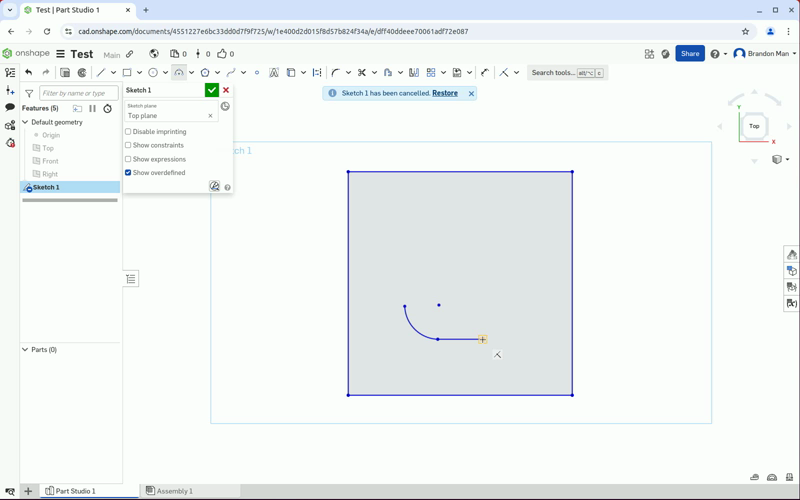
click(482, 339)
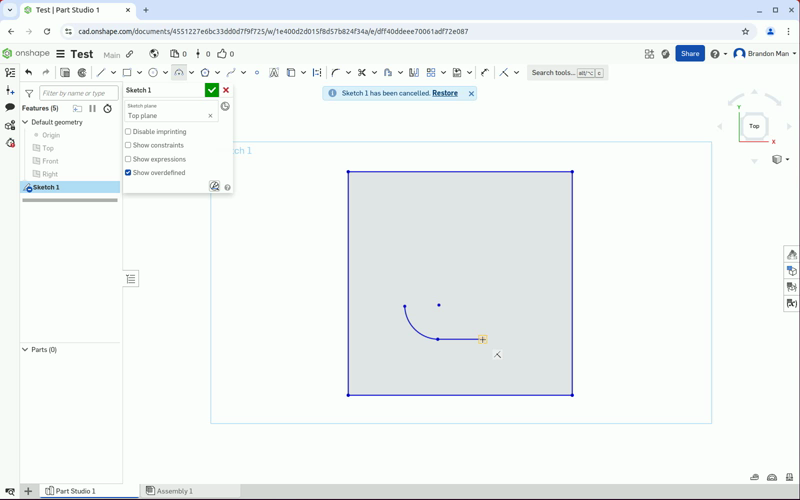
key_down(shift)
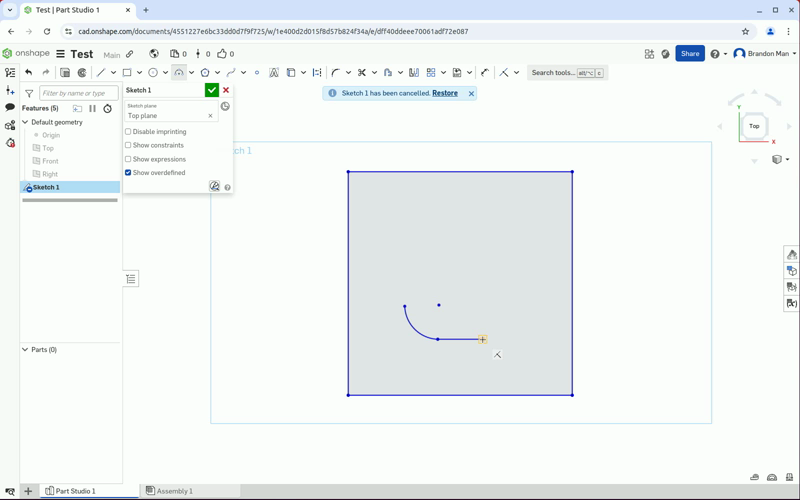
mouse_move(515, 306)
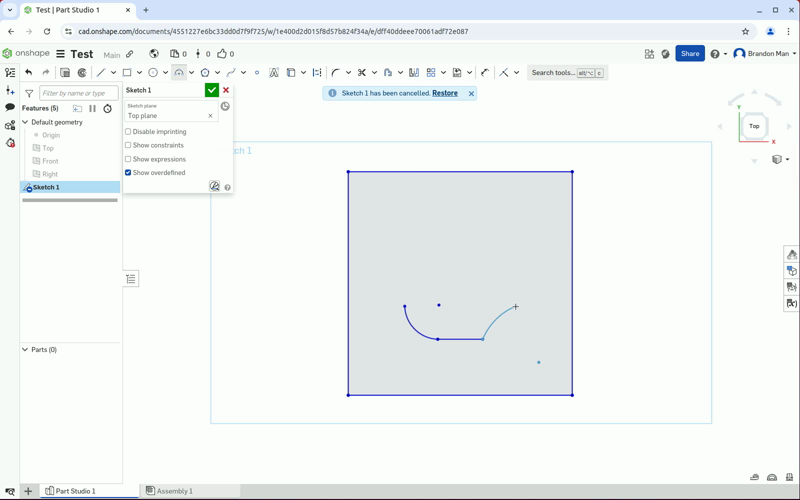
click(515, 306)
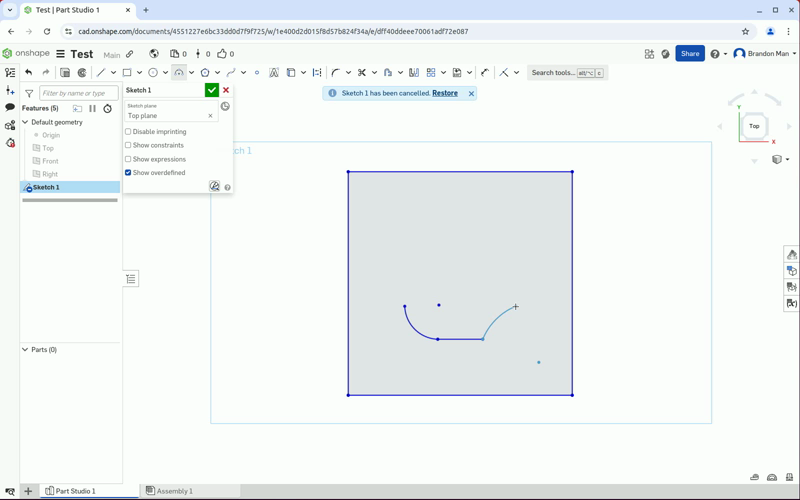
mouse_move(505, 329)
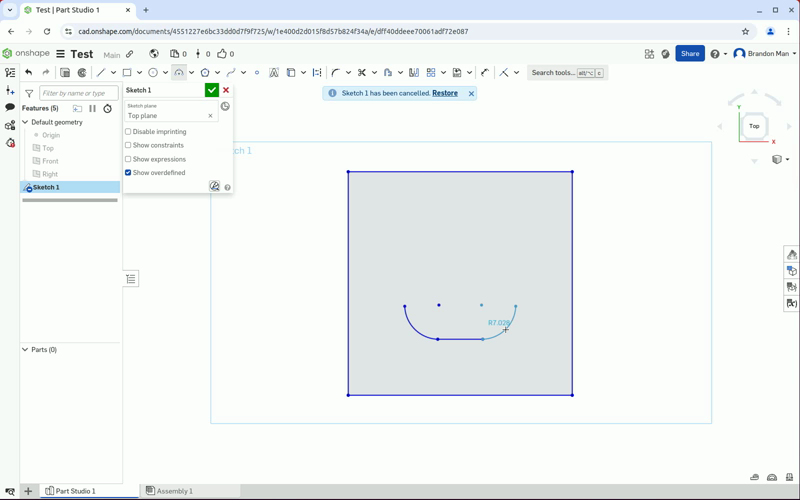
click(505, 329)
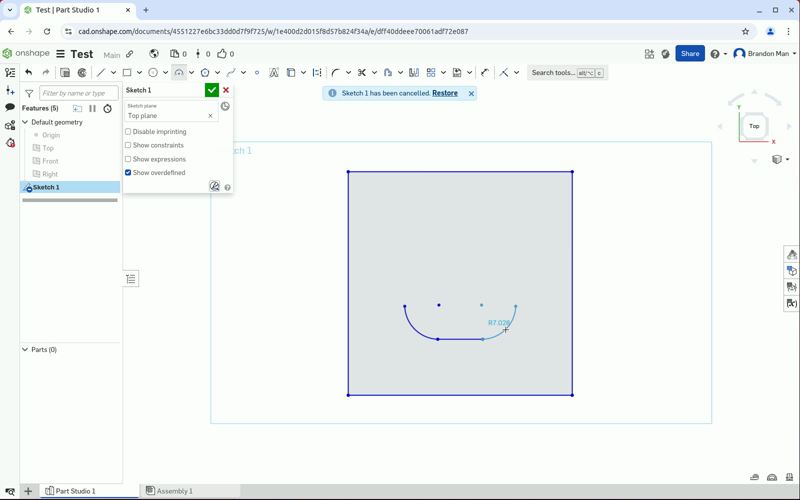
key_up(shift)
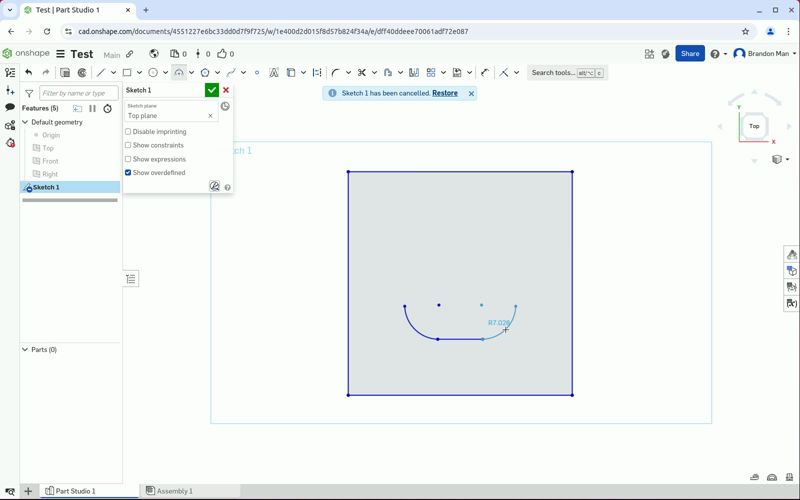
key(esc)
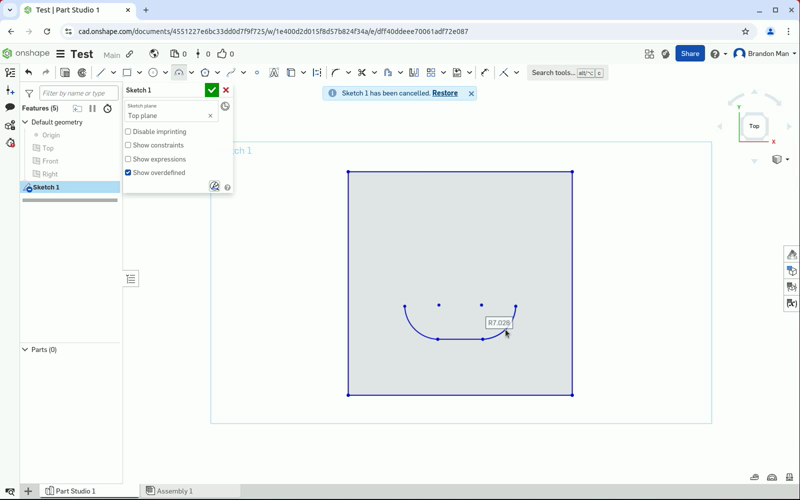
key(l)
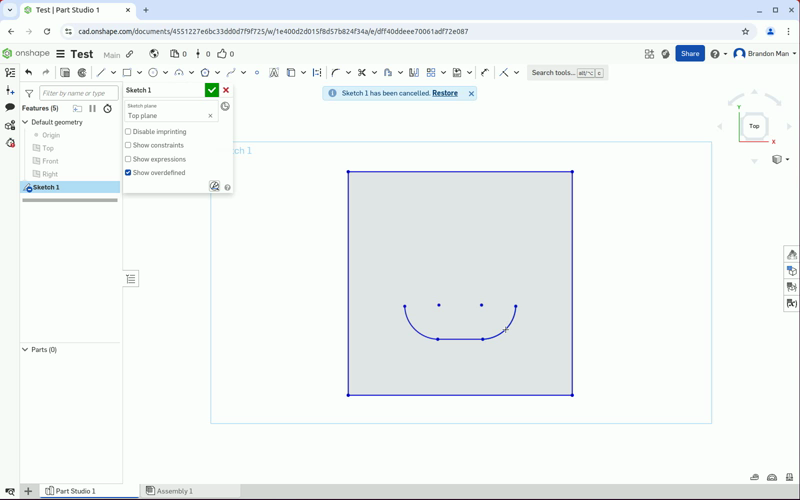
mouse_move(515, 306)
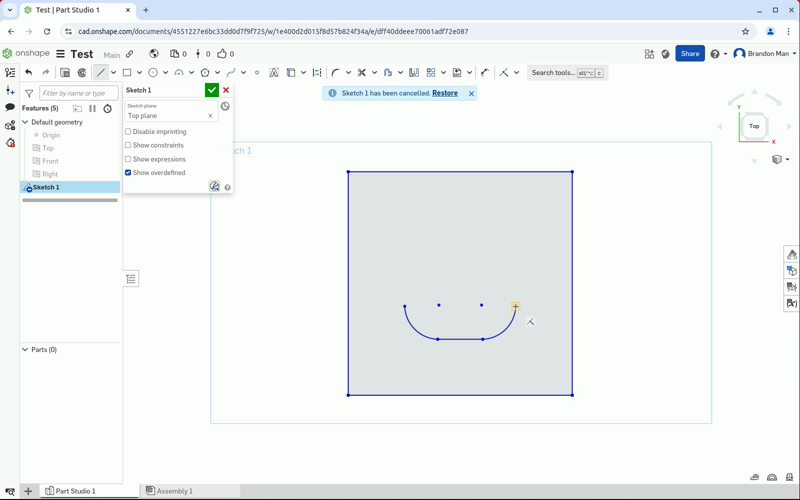
click(515, 306)
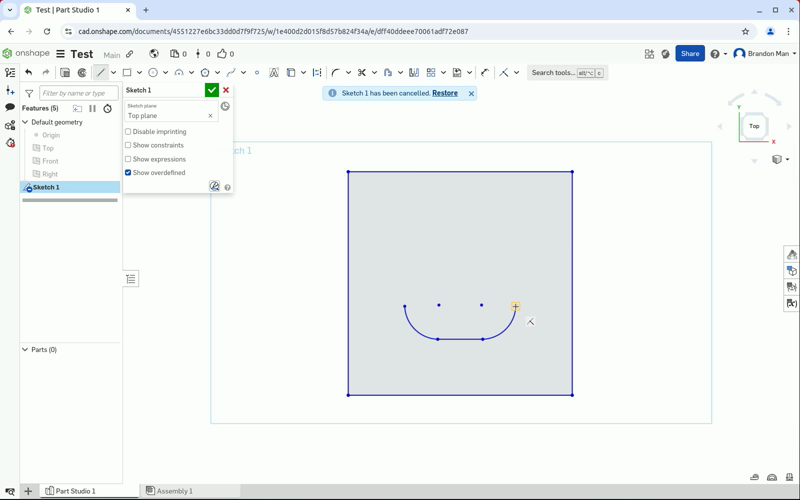
key_down(shift)
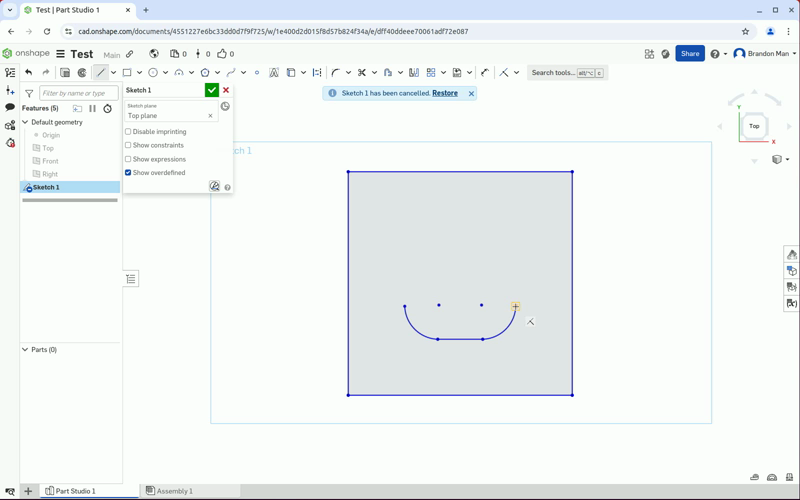
mouse_move(545, 306)
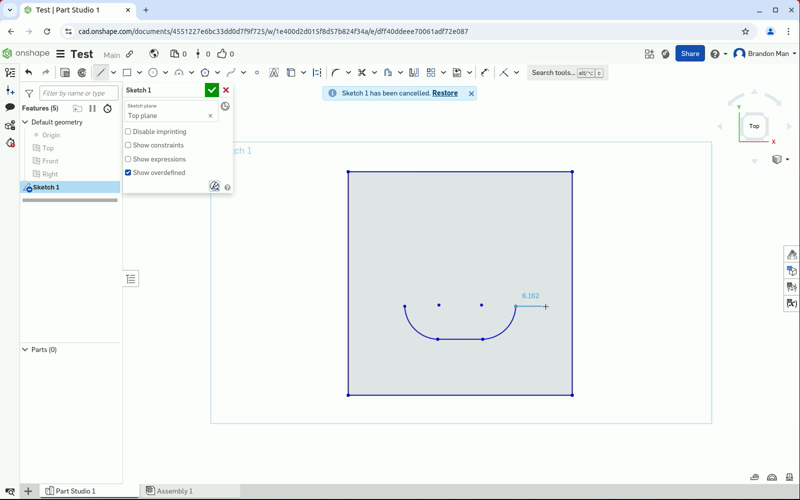
mouse_move(515, 261)
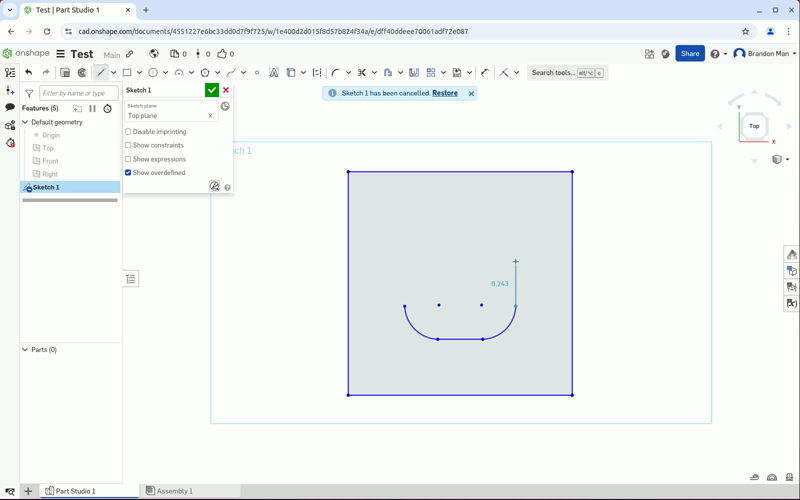
click(515, 261)
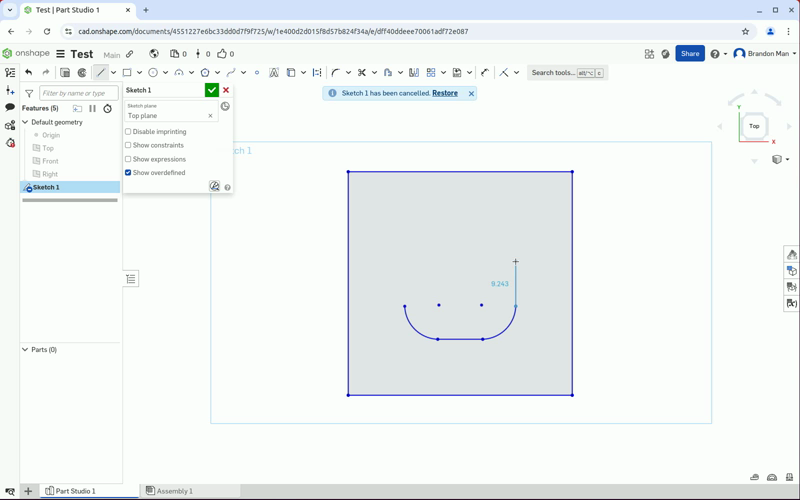
key_up(shift)
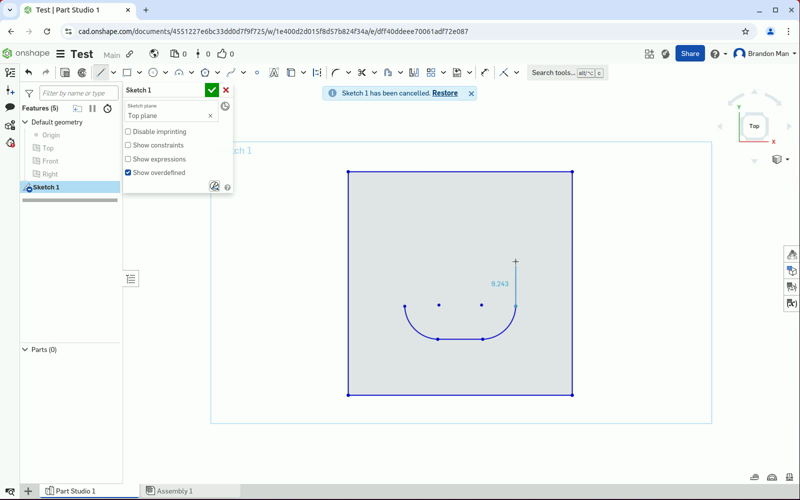
key(esc)
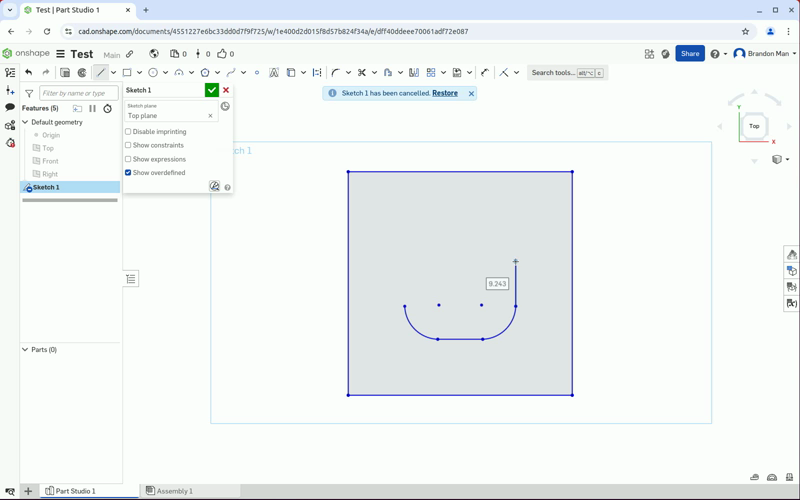
key(a)
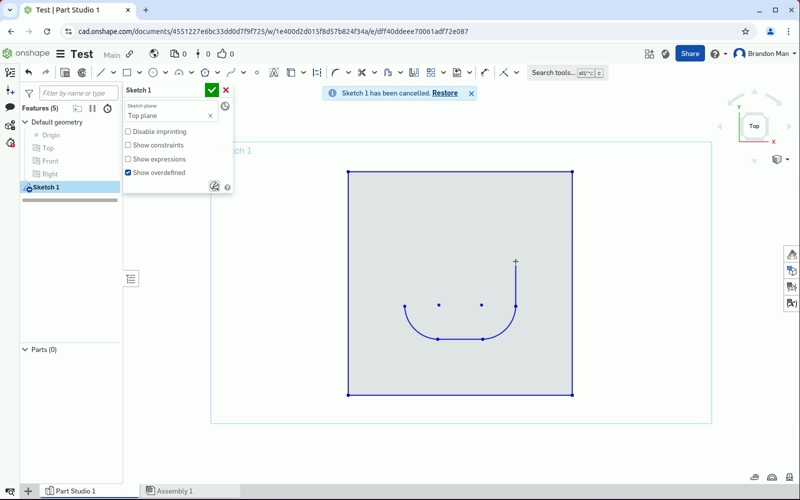
mouse_move(515, 261)
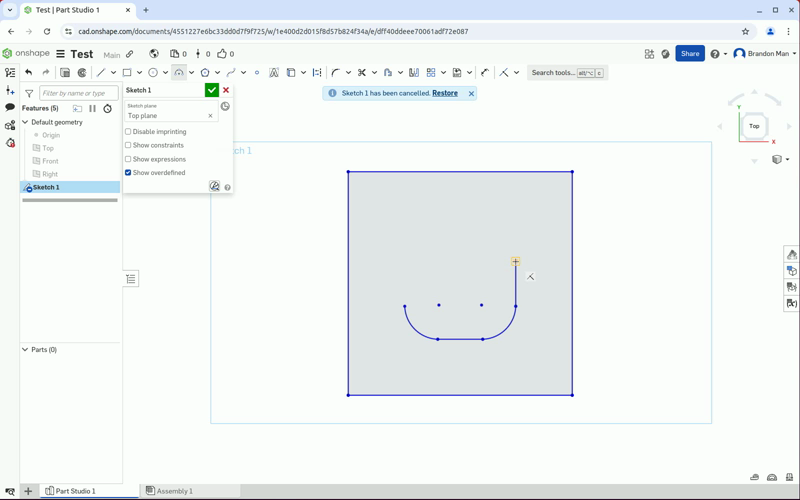
click(515, 261)
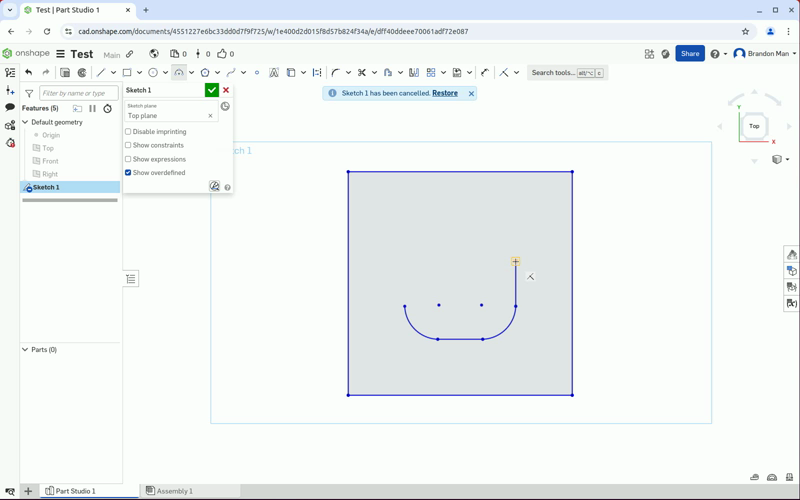
key_down(shift)
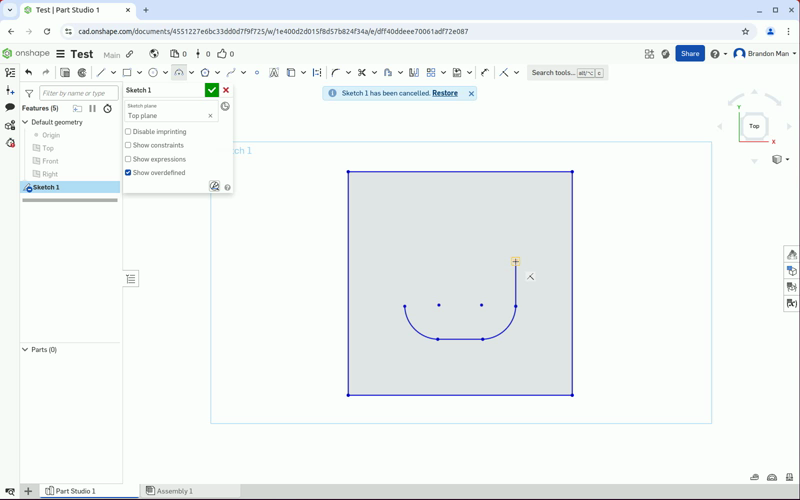
mouse_move(482, 228)
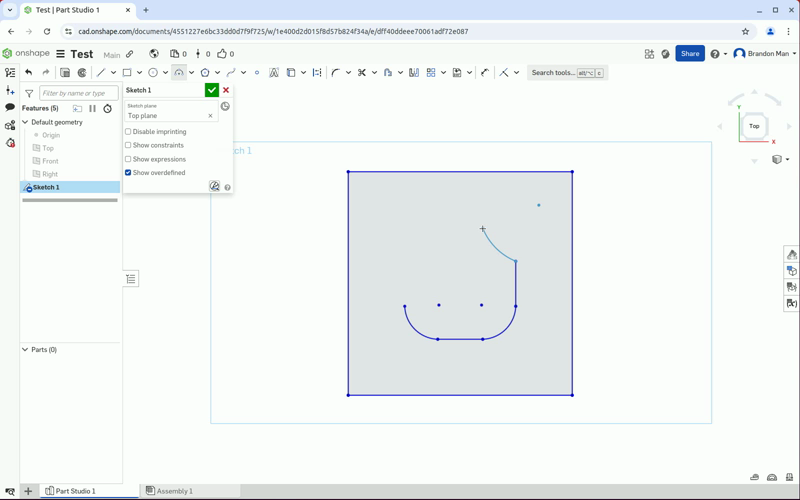
click(482, 228)
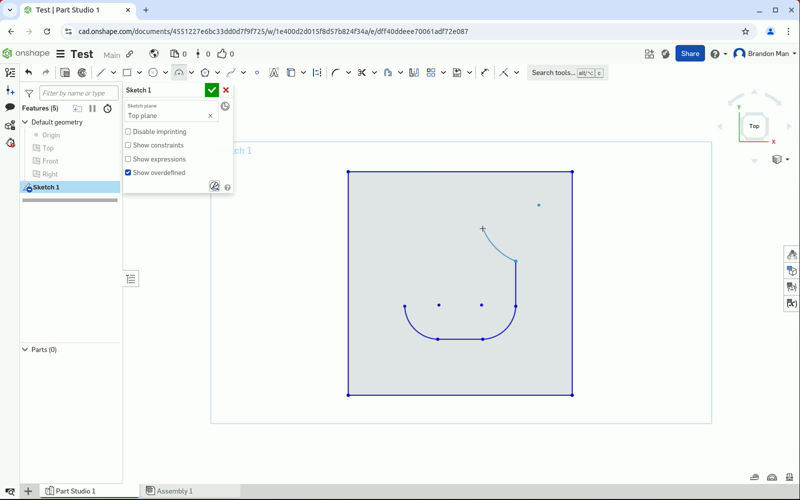
mouse_move(505, 237)
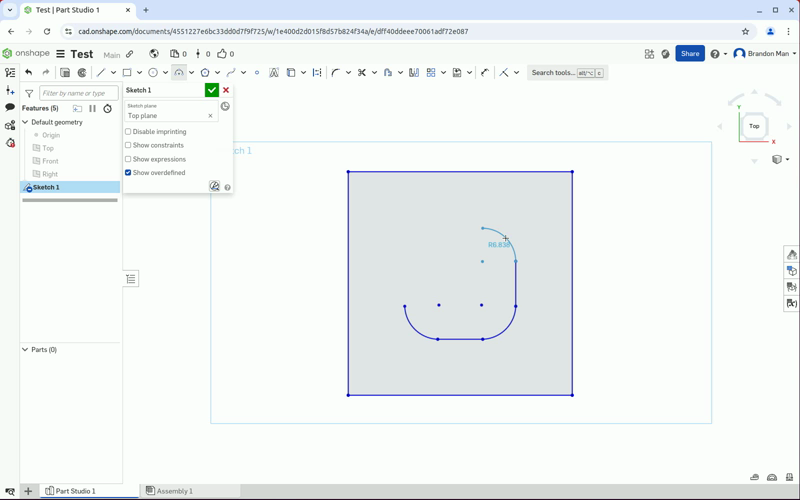
click(505, 237)
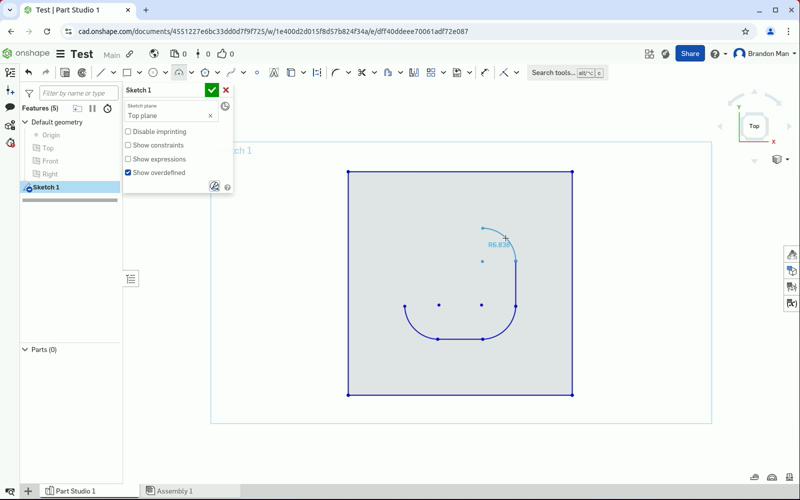
key_up(shift)
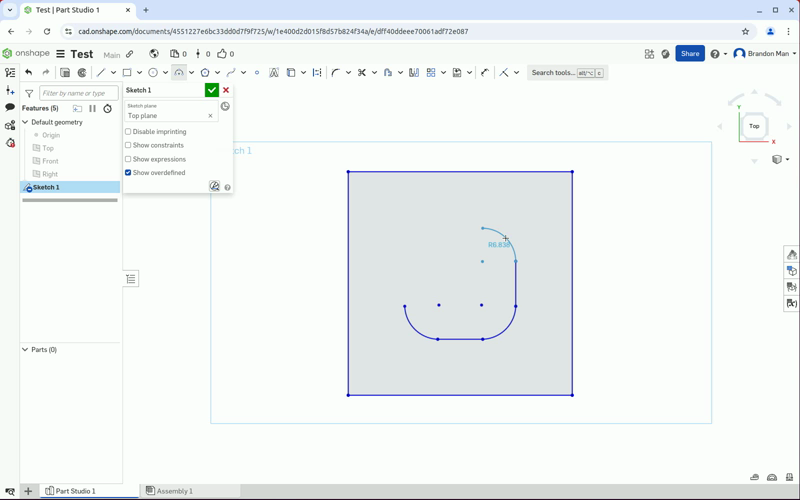
key(esc)
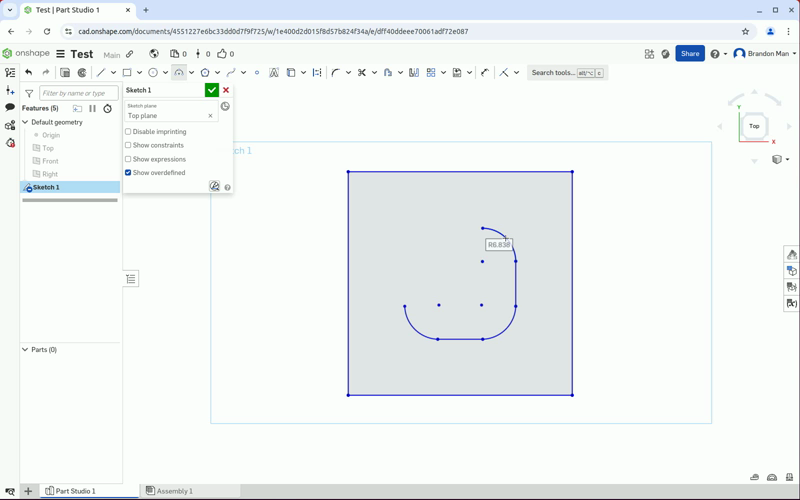
key(l)
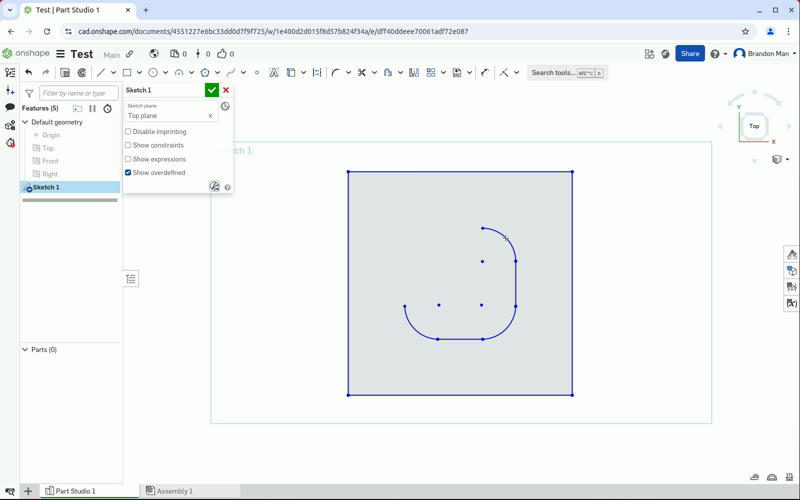
mouse_move(482, 228)
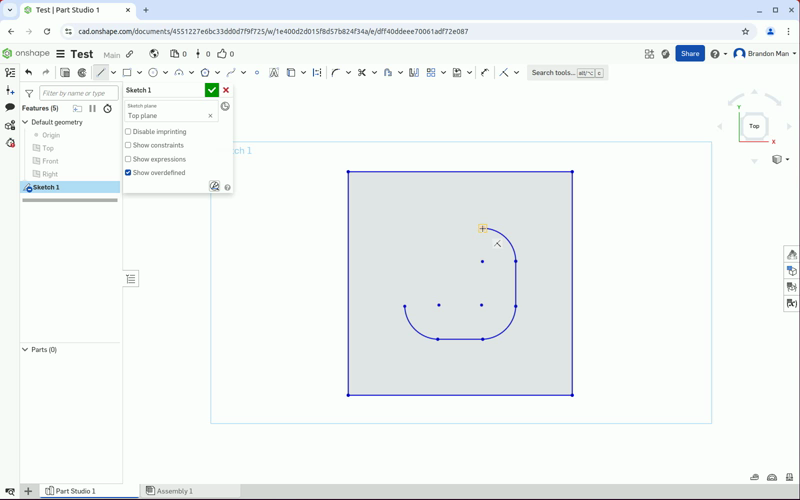
click(482, 228)
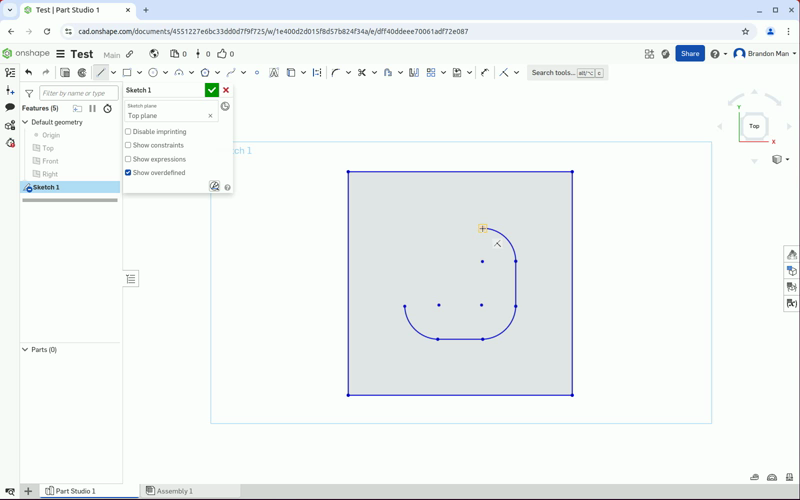
key_down(shift)
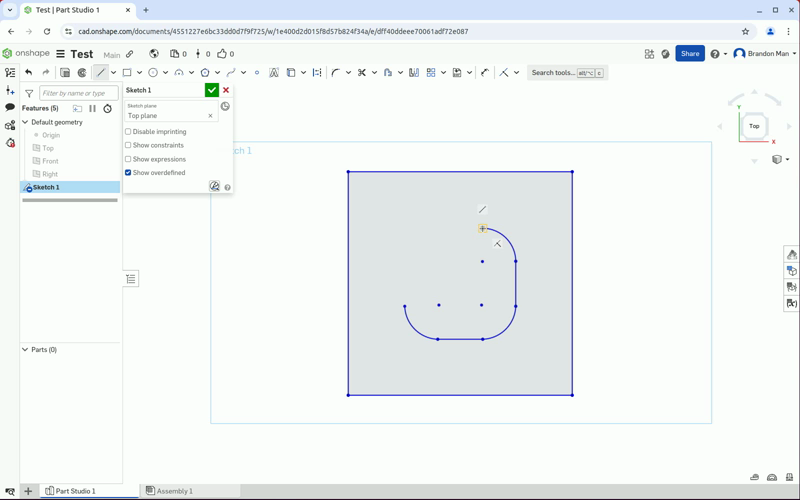
mouse_move(512, 228)
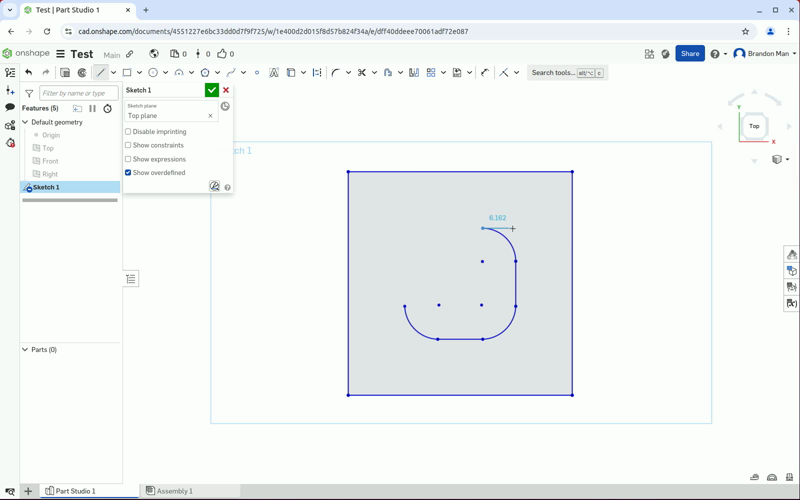
mouse_move(437, 228)
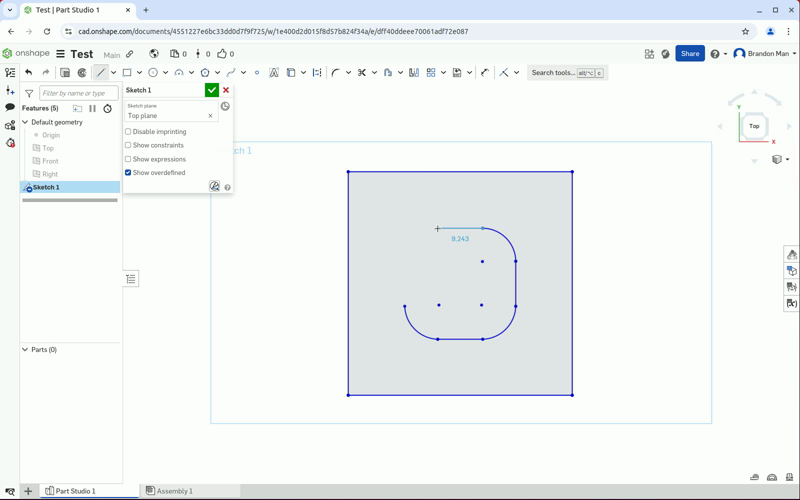
click(437, 228)
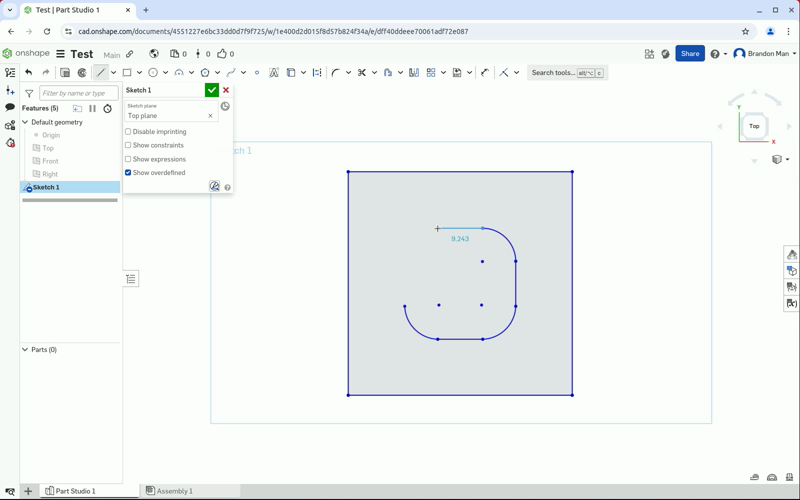
key_up(shift)
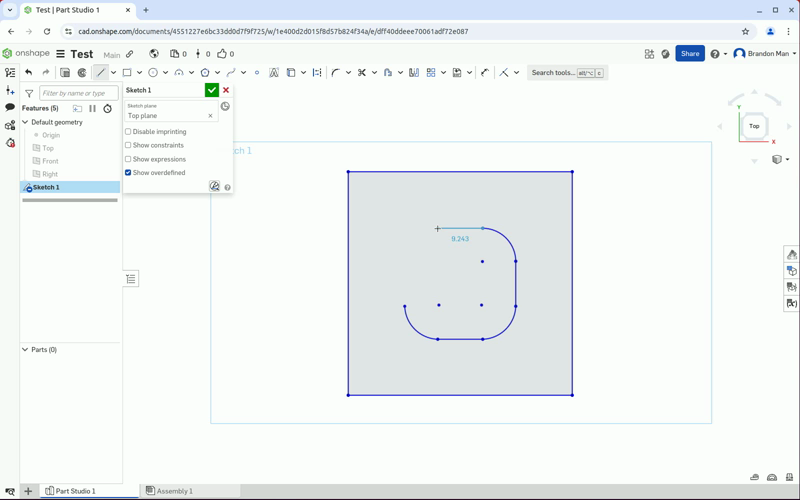
key(esc)
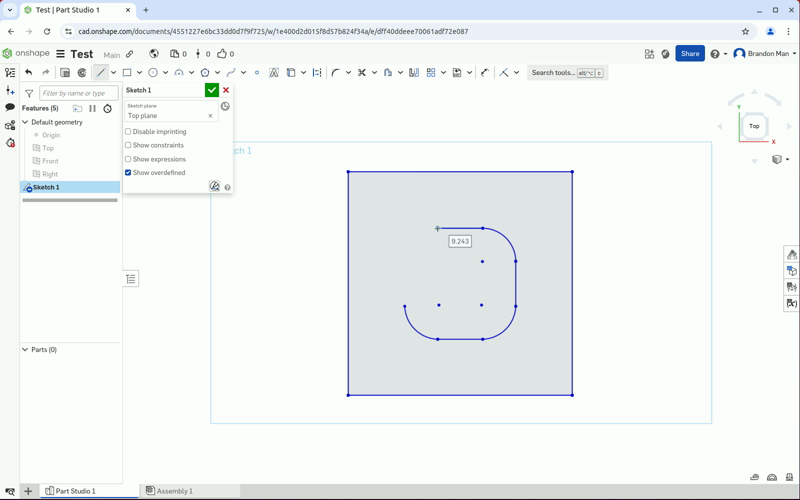
key(a)
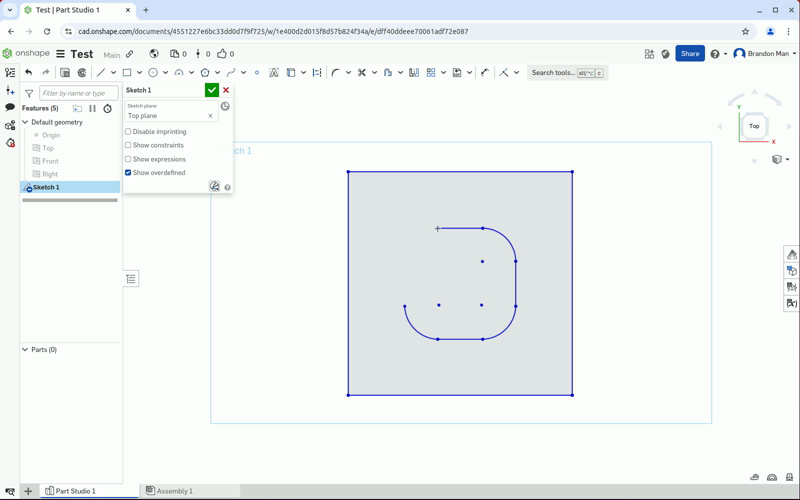
mouse_move(437, 228)
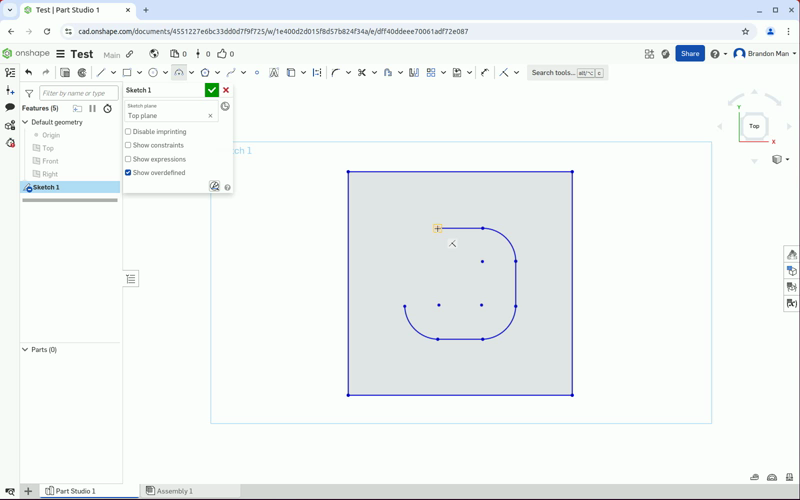
click(437, 228)
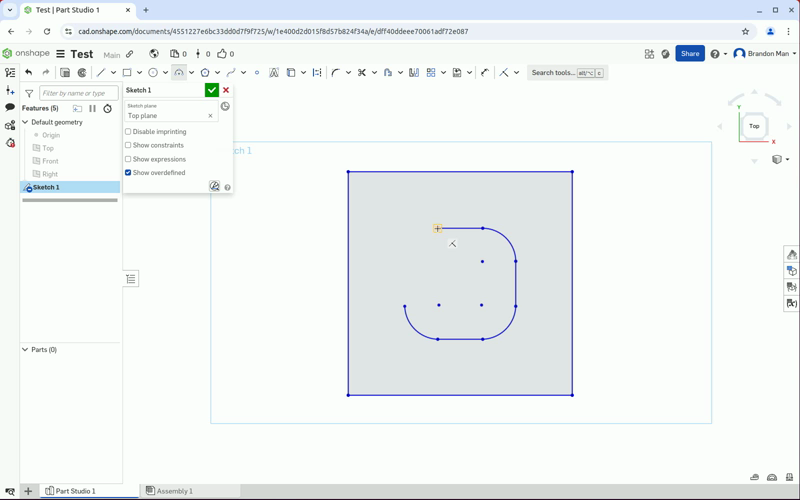
key_down(shift)
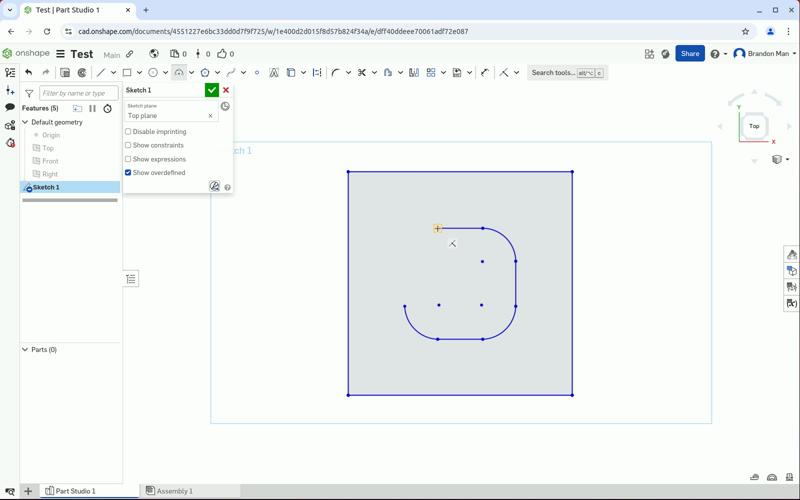
mouse_move(404, 261)
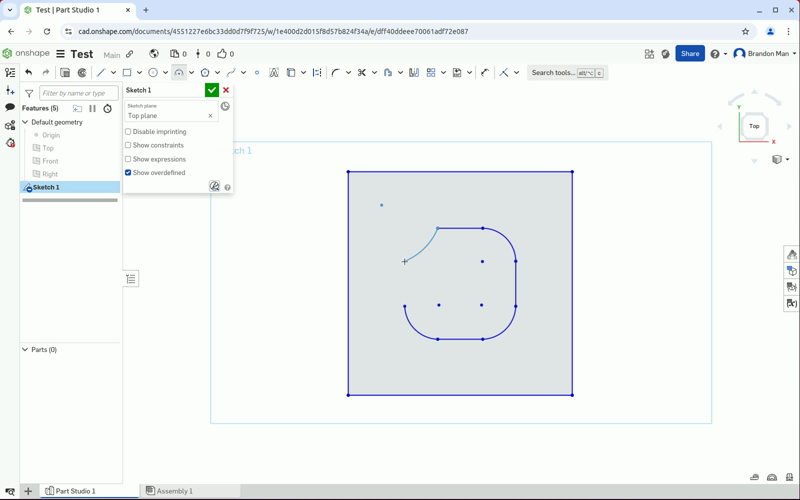
click(404, 261)
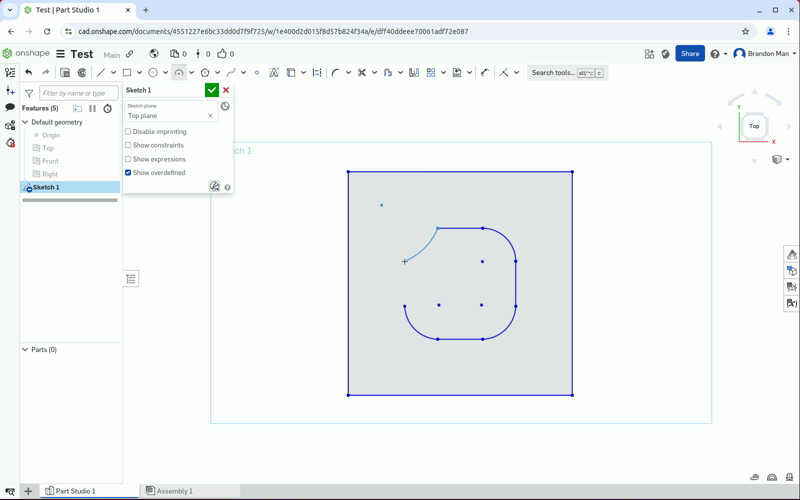
mouse_move(414, 237)
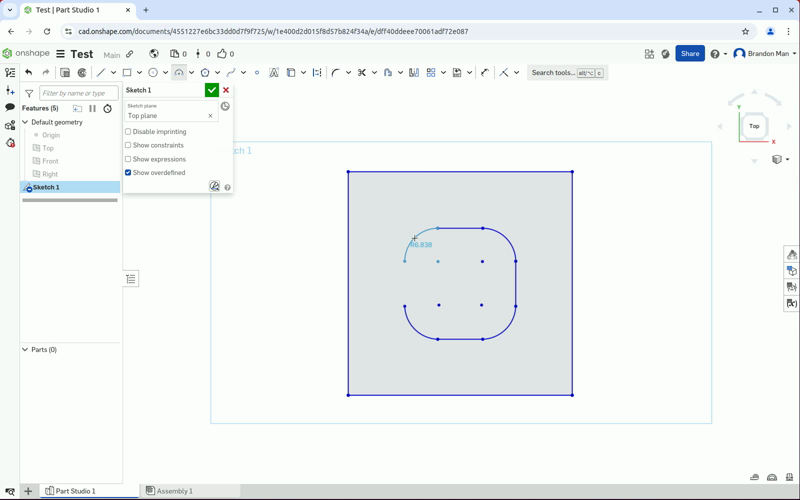
click(414, 237)
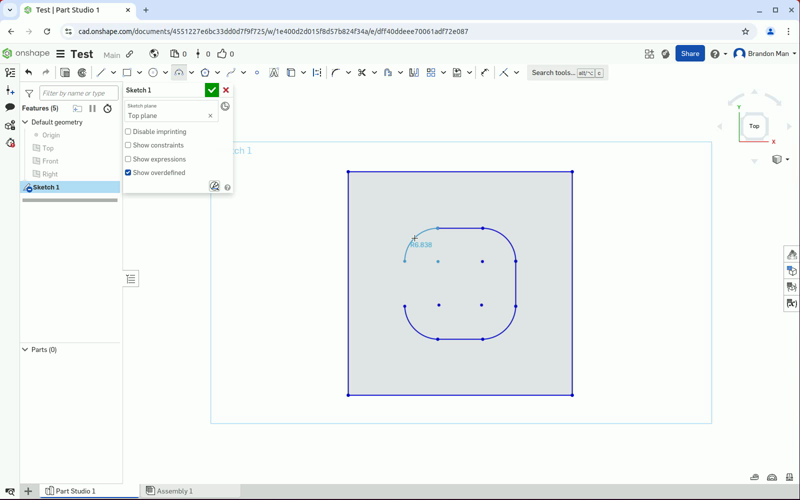
key_up(shift)
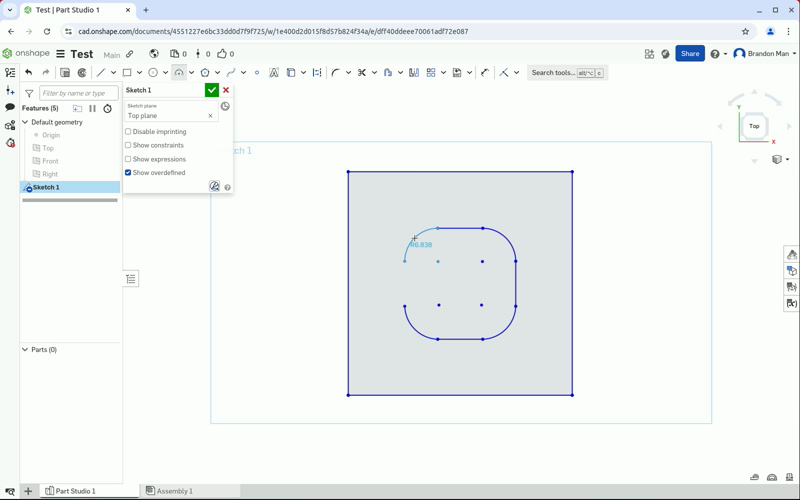
key(esc)
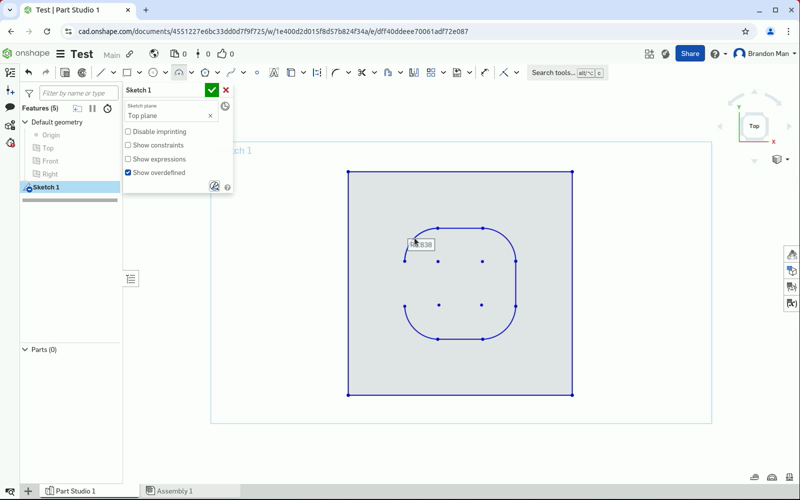
key(l)
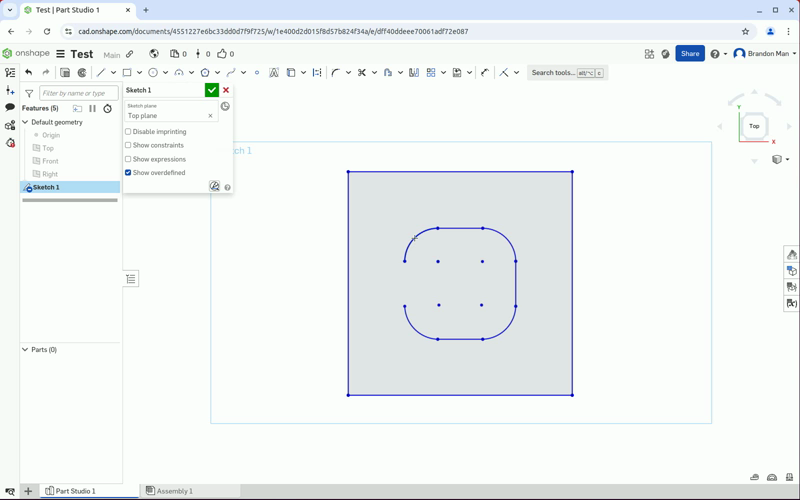
mouse_move(404, 261)
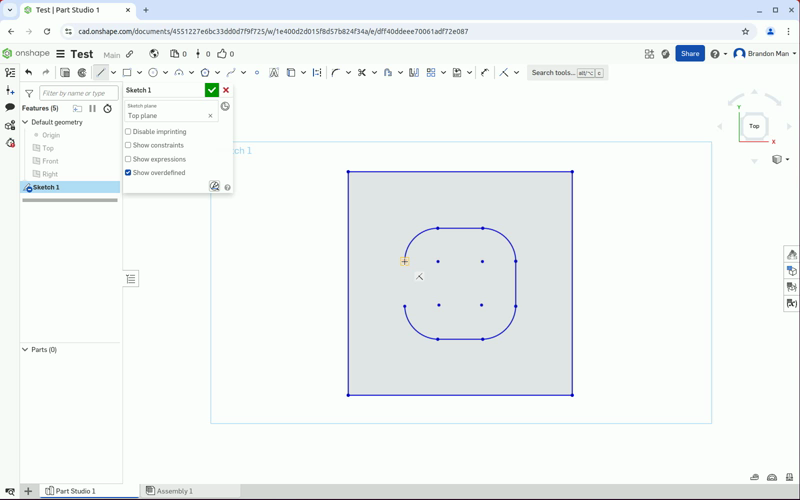
click(404, 261)
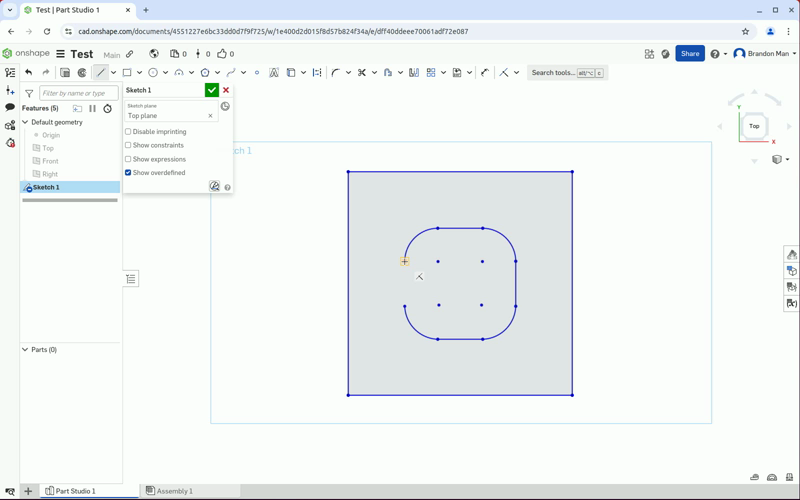
mouse_move(434, 261)
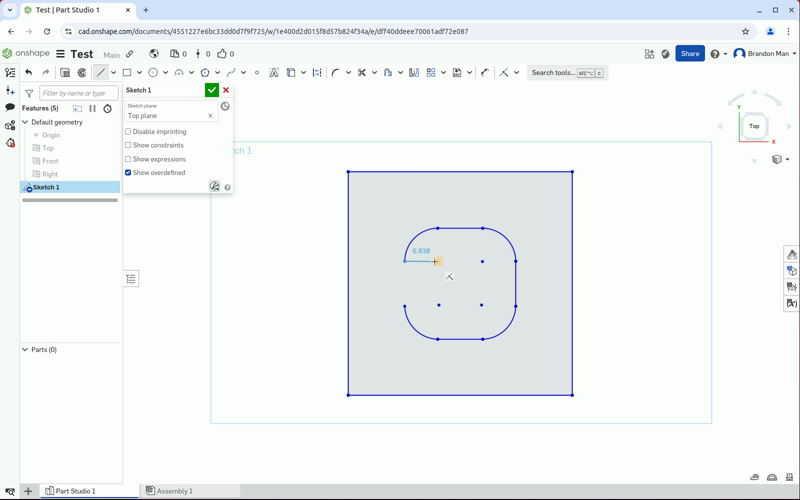
key_down(shift)
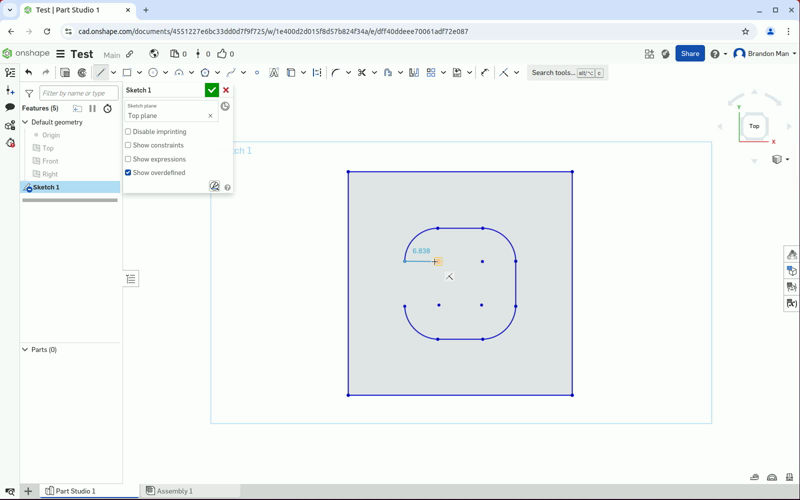
mouse_move(404, 306)
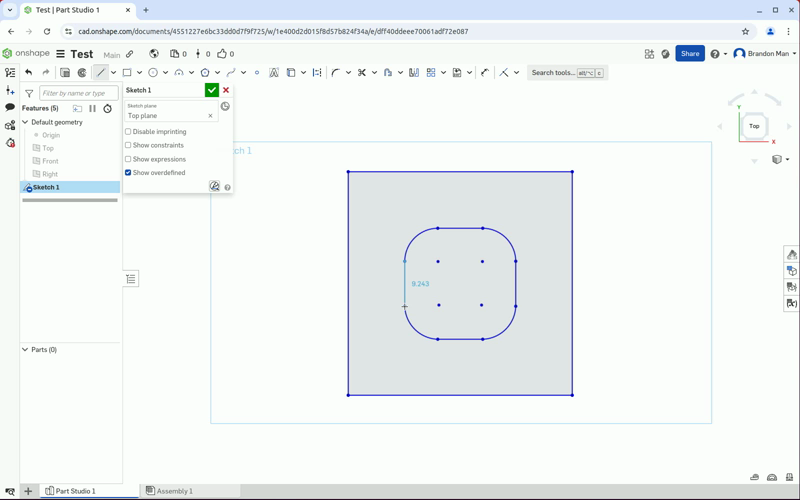
key_up(shift)
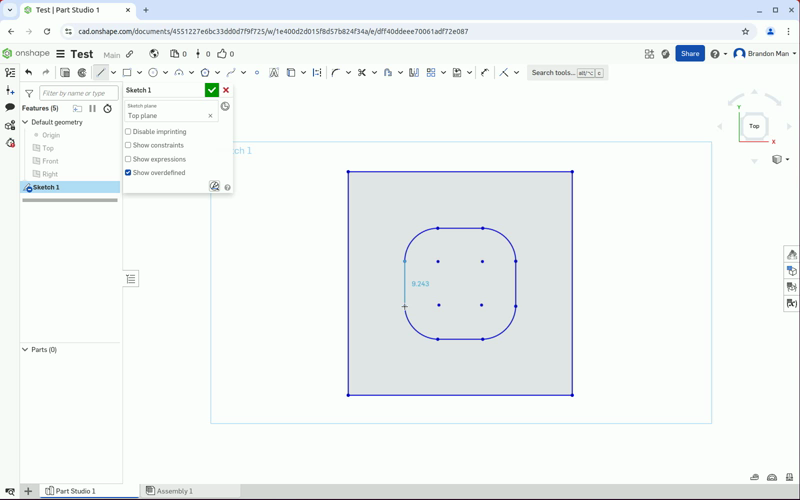
click(404, 306)
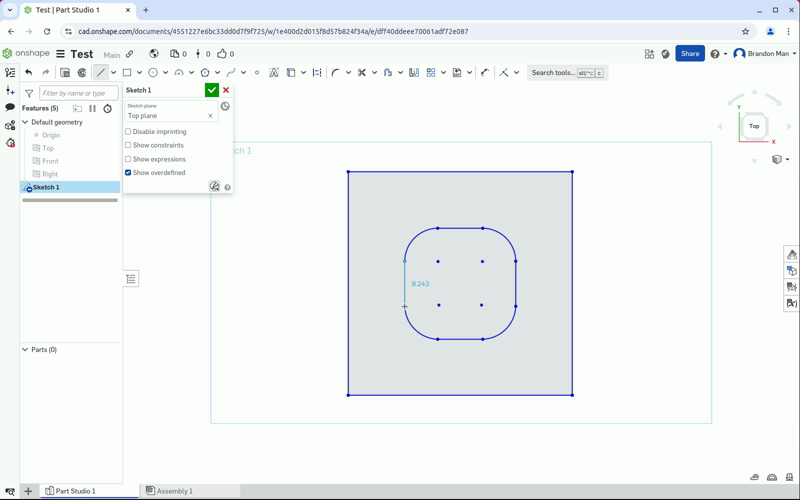
key(esc)
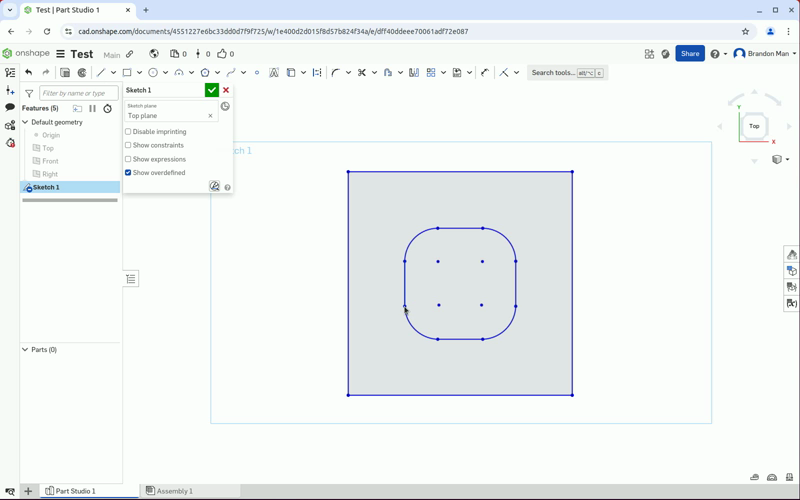
mouse_move(498, 367)
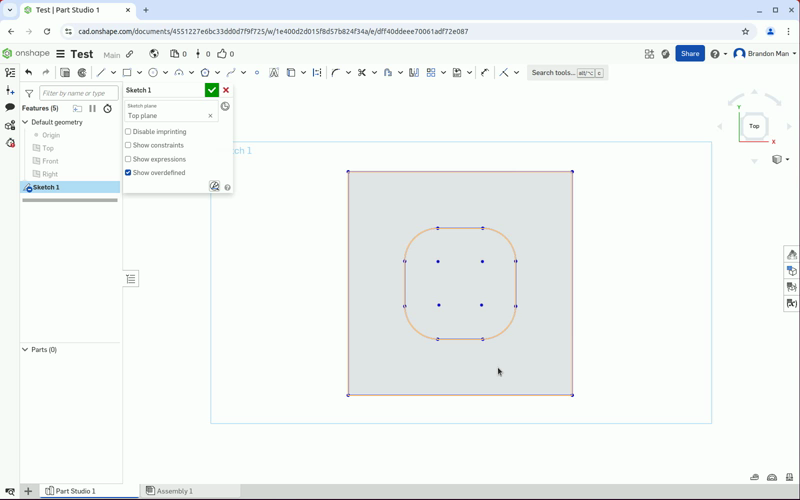
click(498, 367)
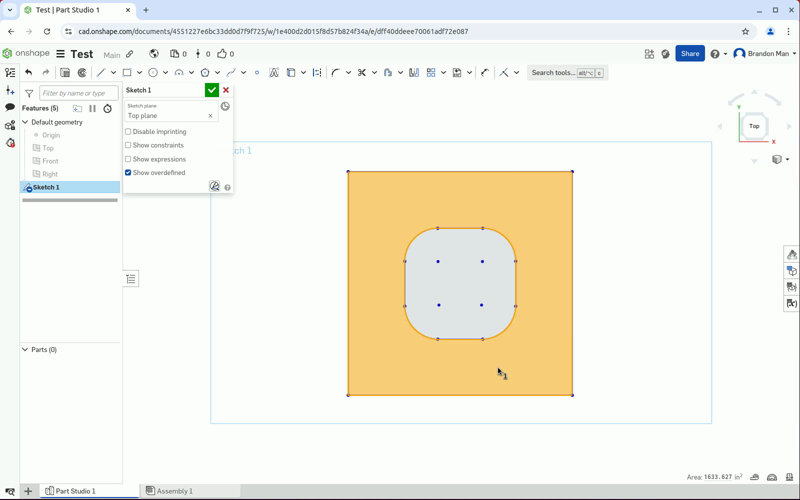
mouse_move(73, 352)
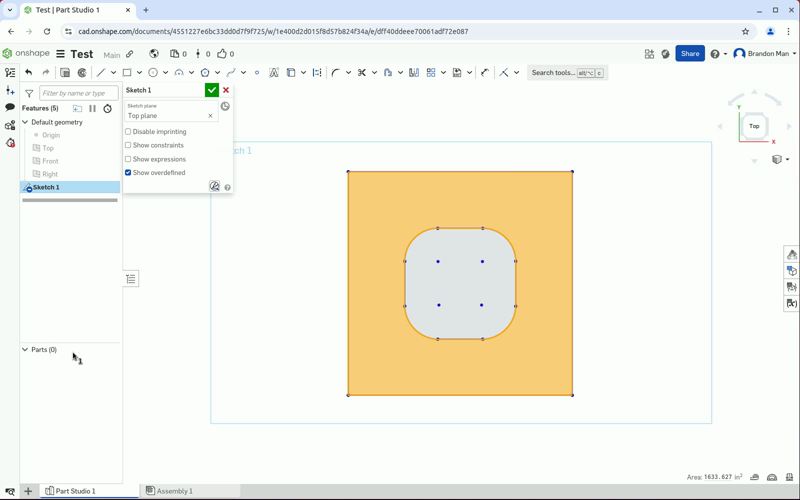
key(shift+y)
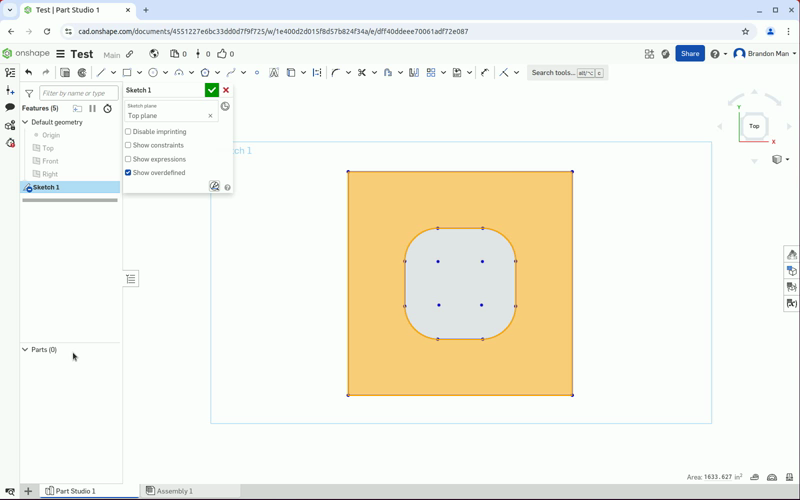
key(shift+e)
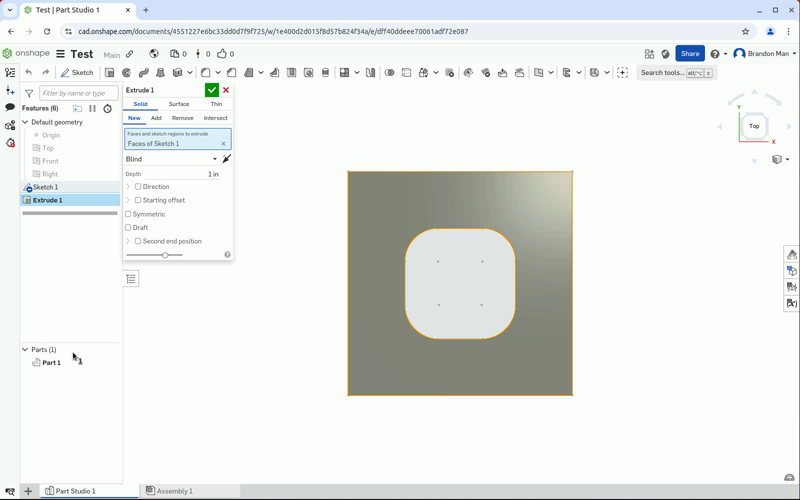
mouse_move(143, 106)
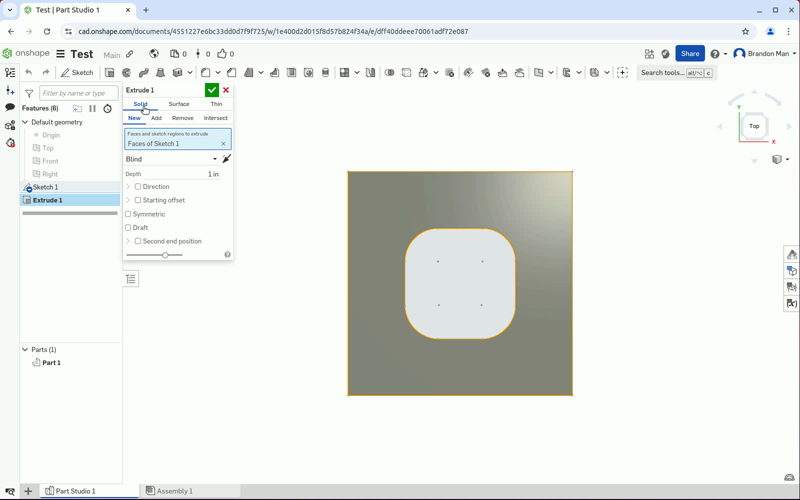
click(143, 106)
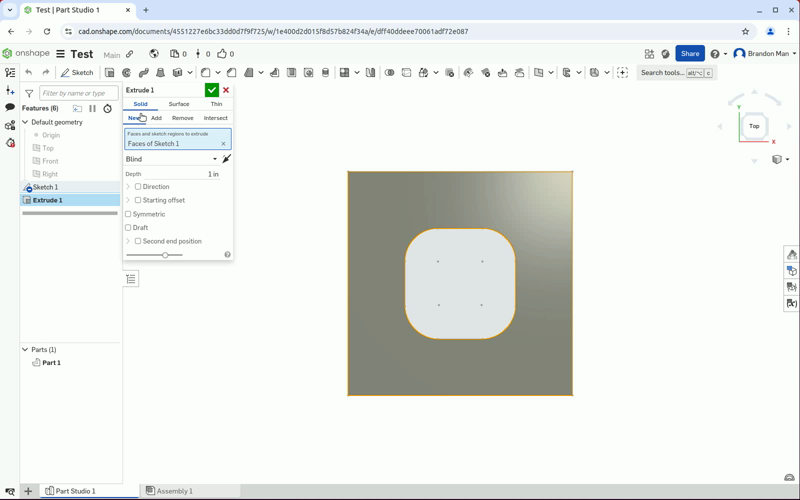
mouse_move(137, 120)
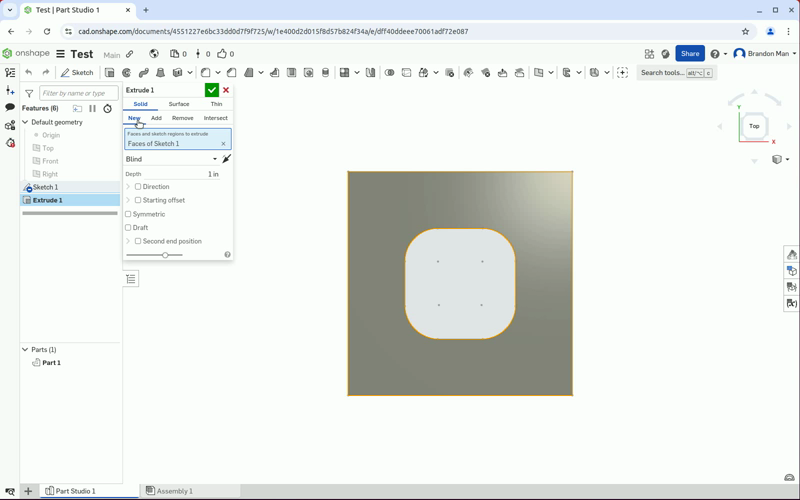
click(137, 120)
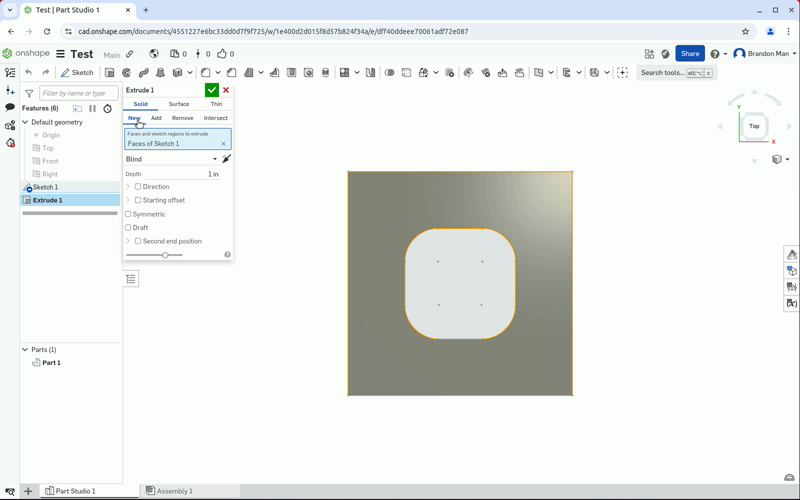
key(tab, 4)
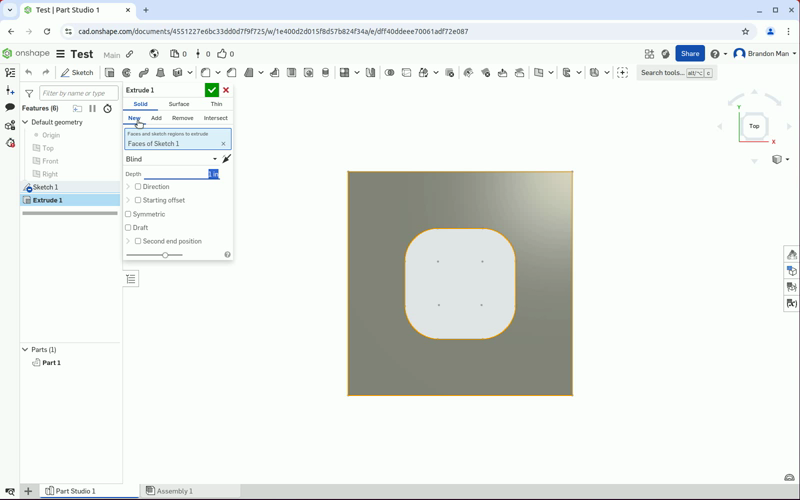
text(-9.147)
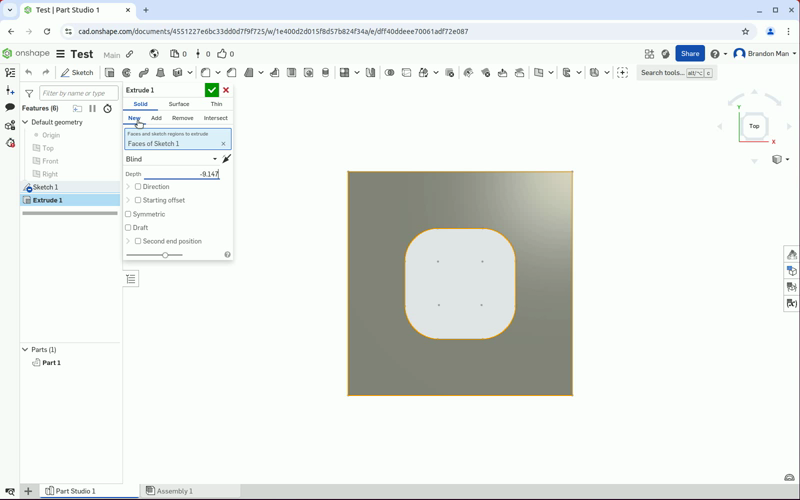
key(enter)
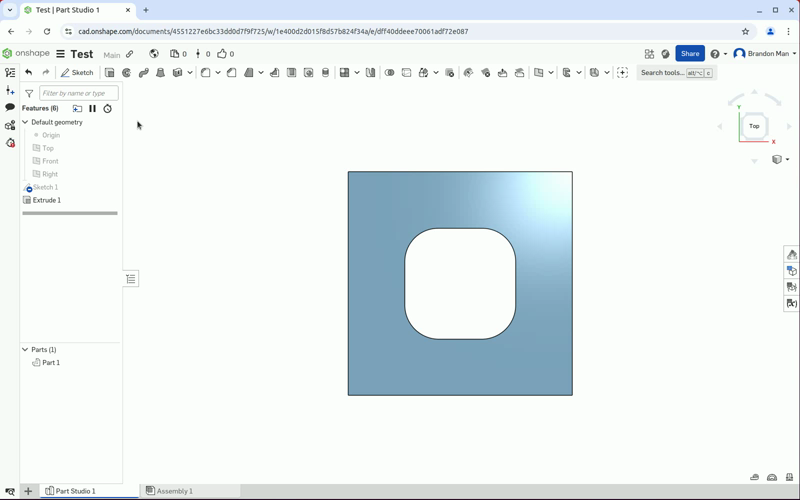
key(shift+h)
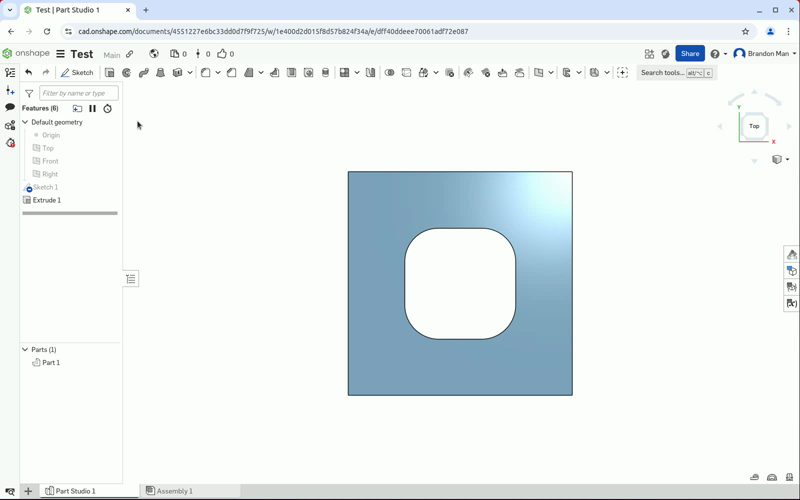
key(shift+h)
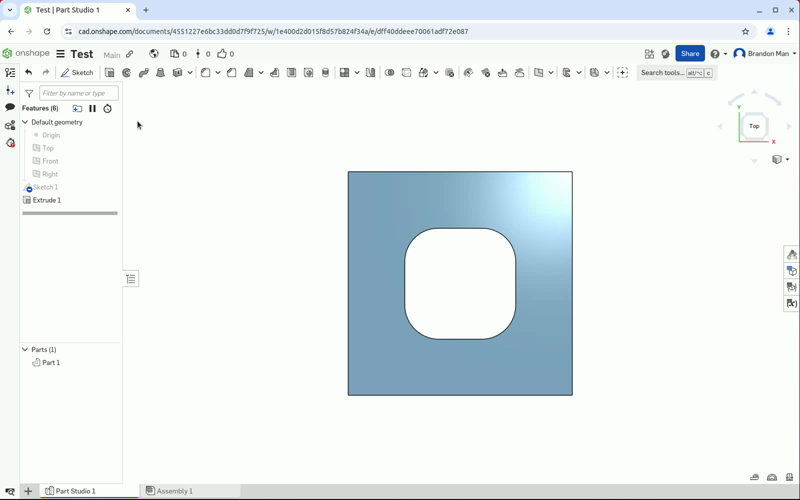
mouse_move(73, 189)
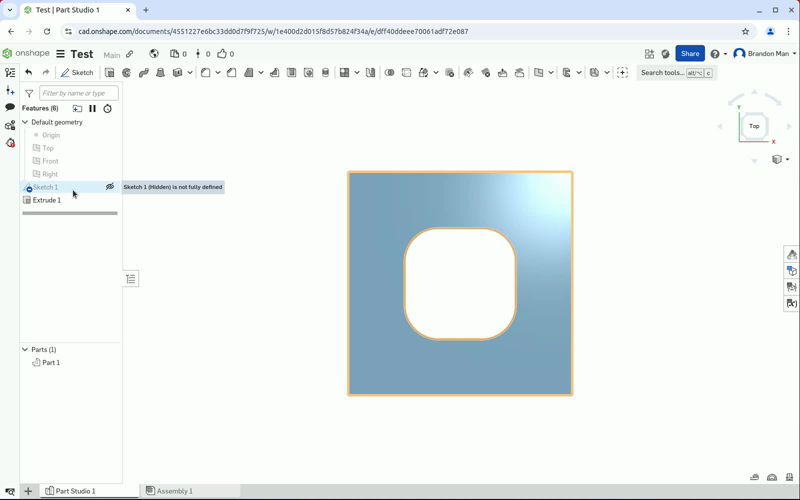
click(73, 189)
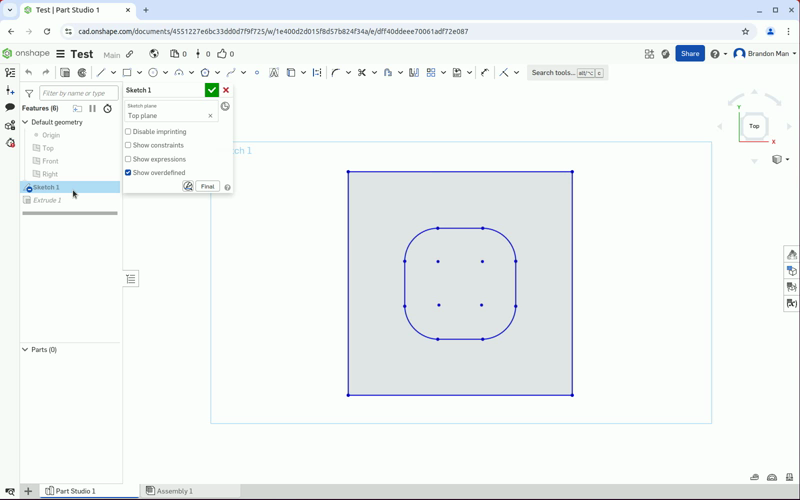
mouse_move(229, 92)
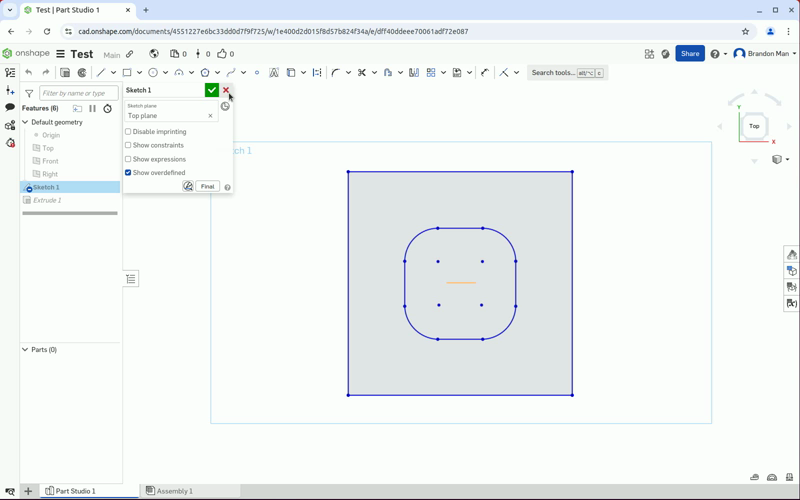
click(229, 92)
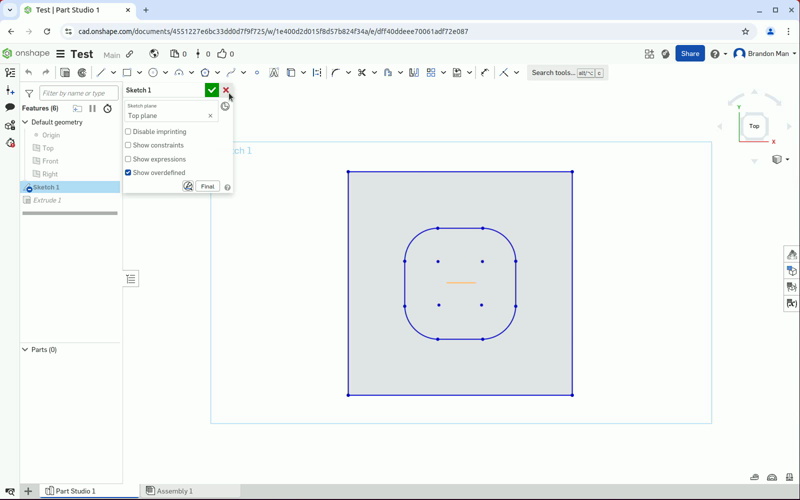
key(shift+s)
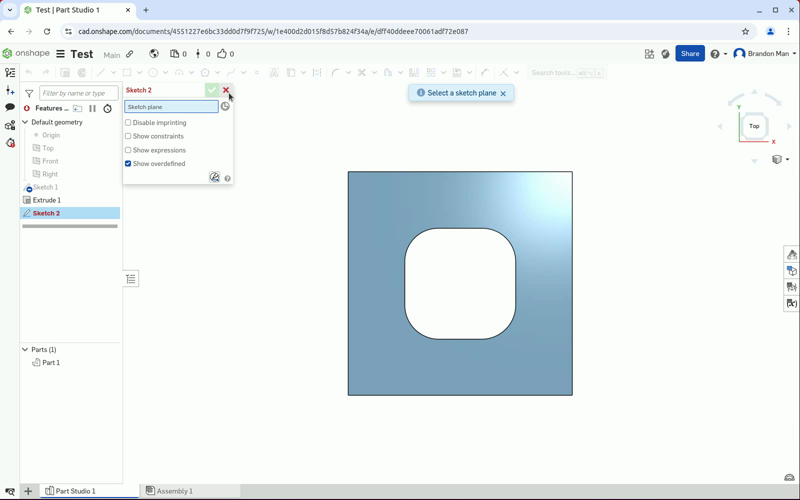
mouse_move(73, 150)
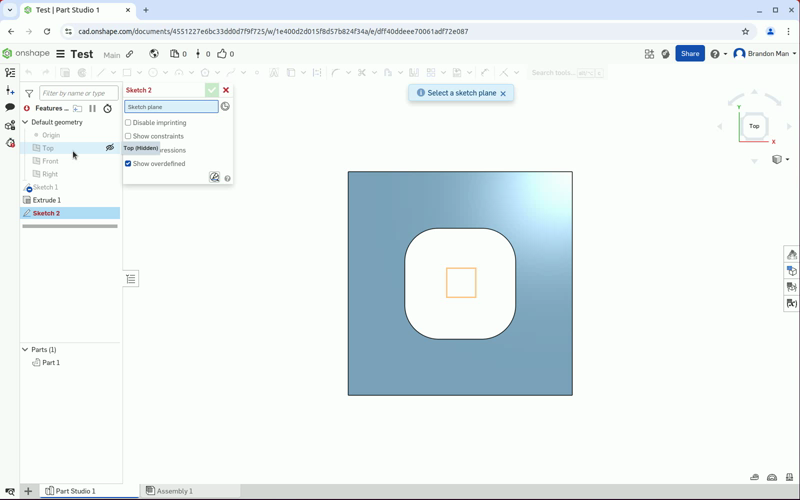
click(73, 150)
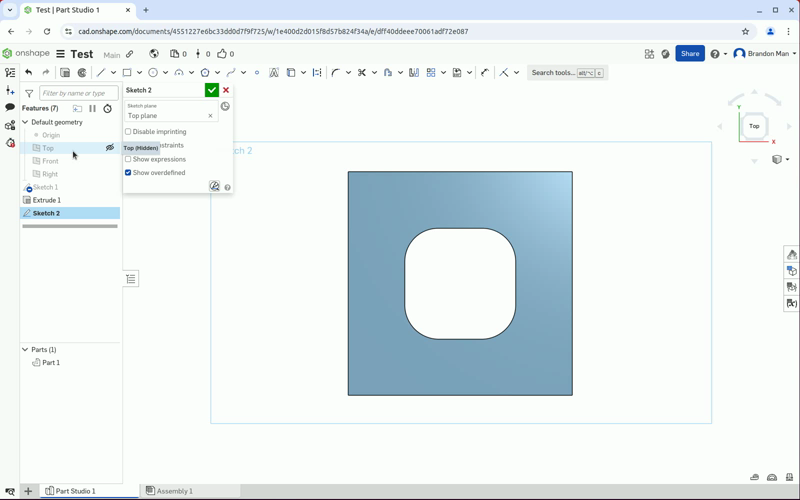
mouse_move(73, 352)
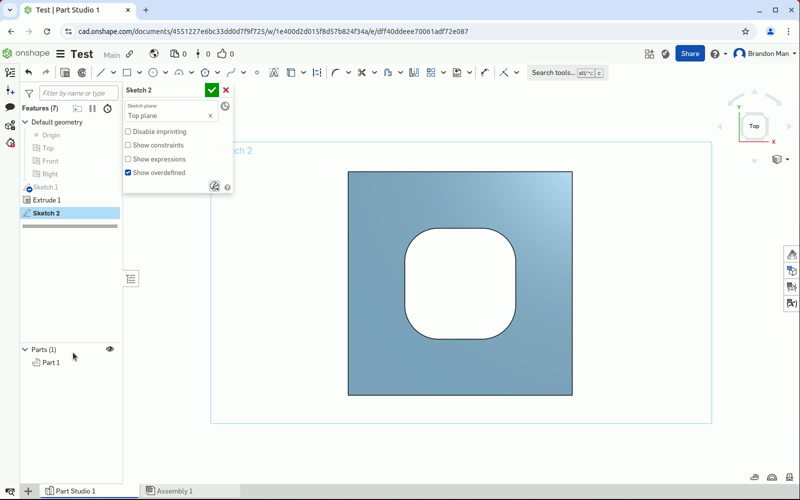
key(y)
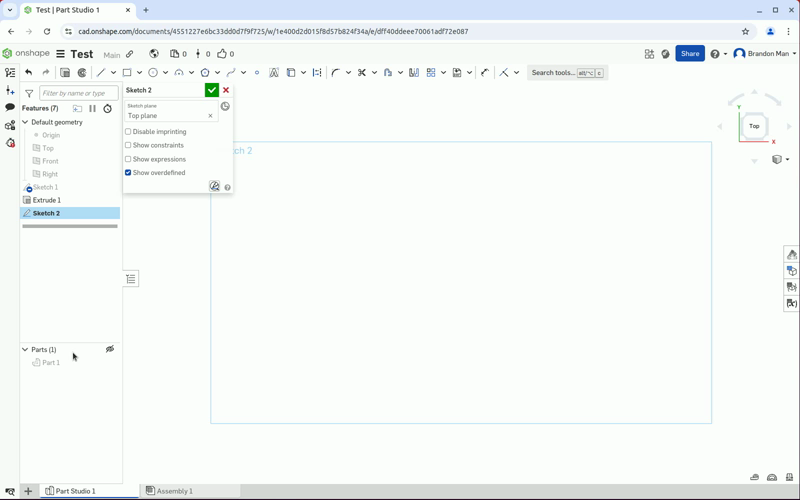
key(a)
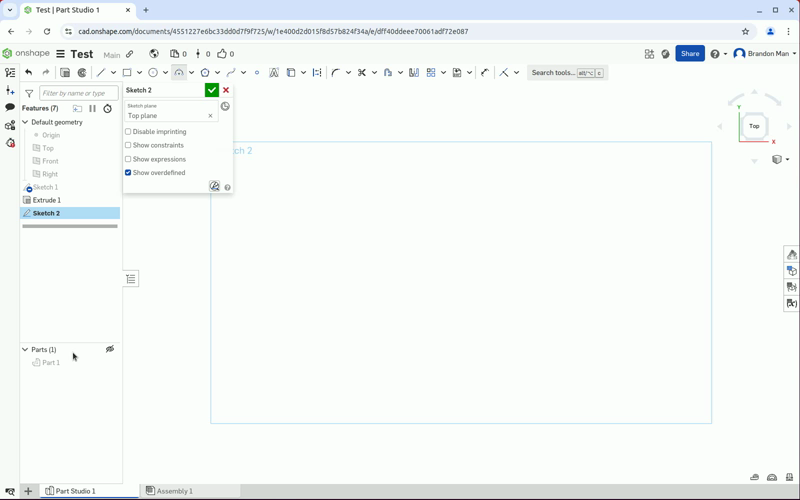
key_down(shift)
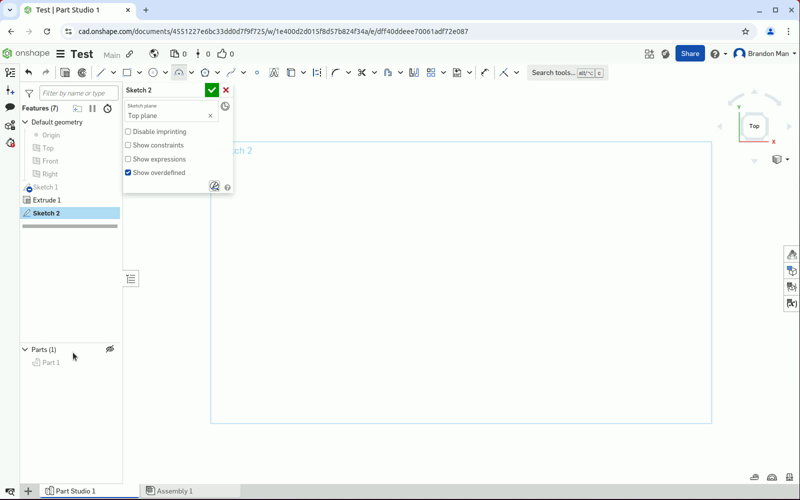
mouse_move(404, 305)
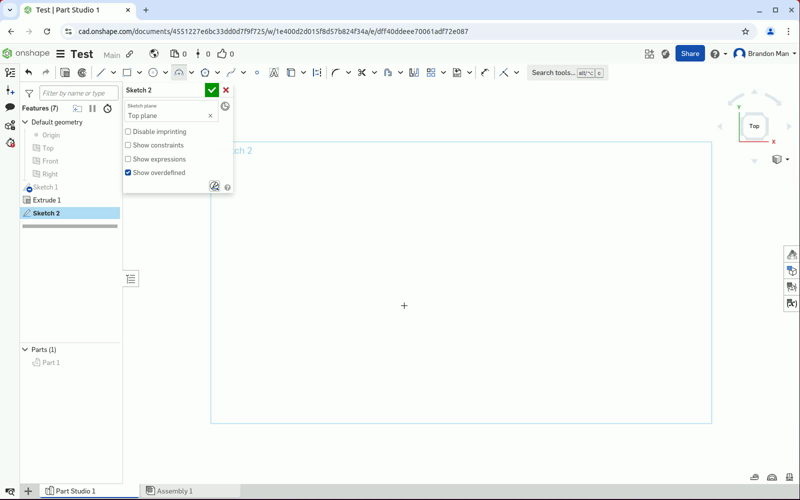
click(404, 305)
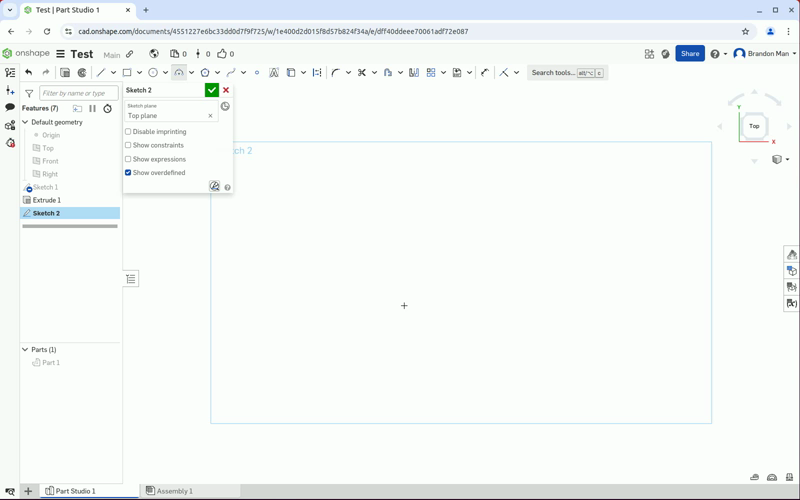
key_up(shift)
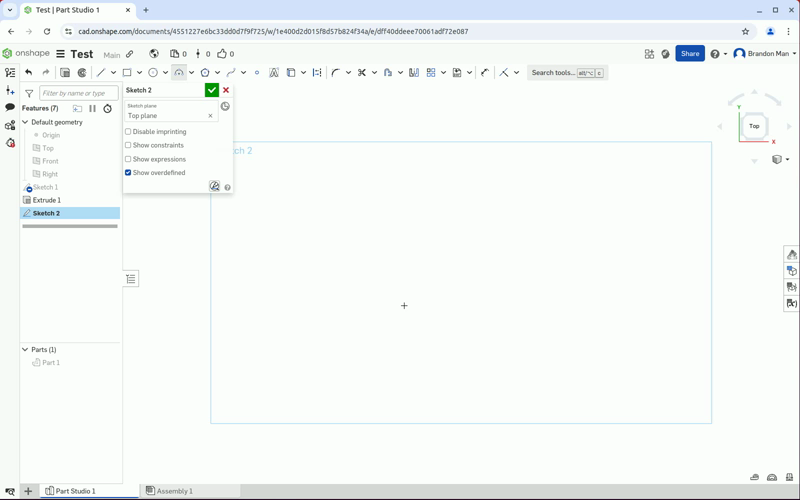
key_down(shift)
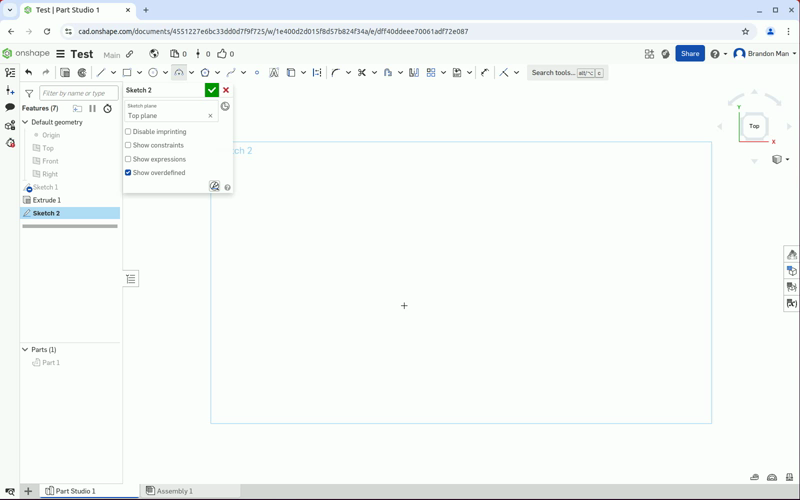
mouse_move(437, 338)
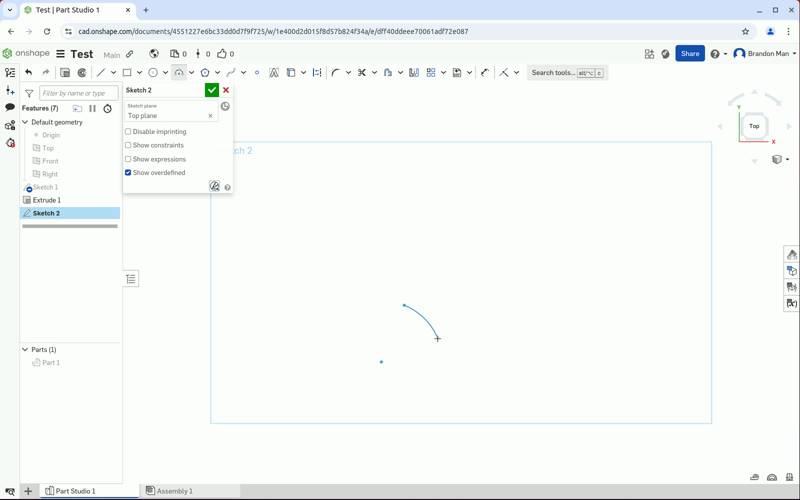
click(437, 338)
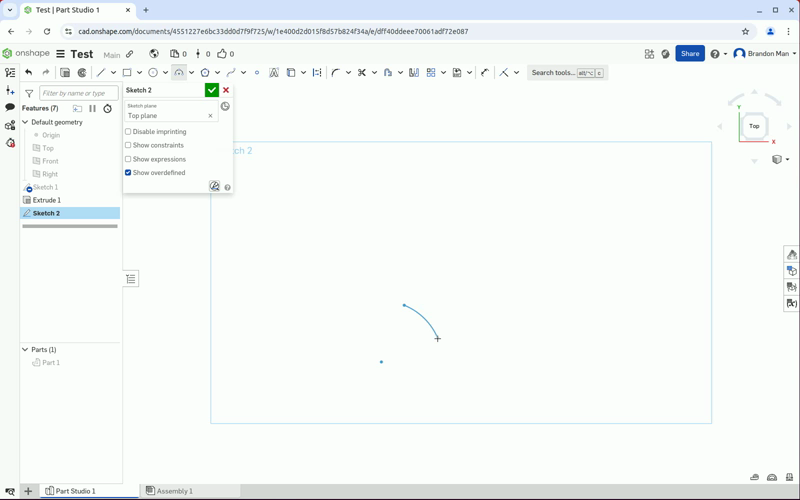
mouse_move(414, 328)
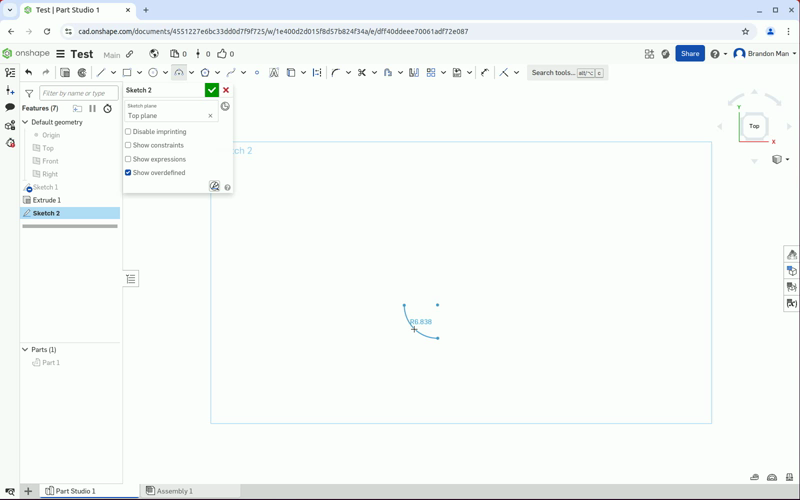
click(414, 328)
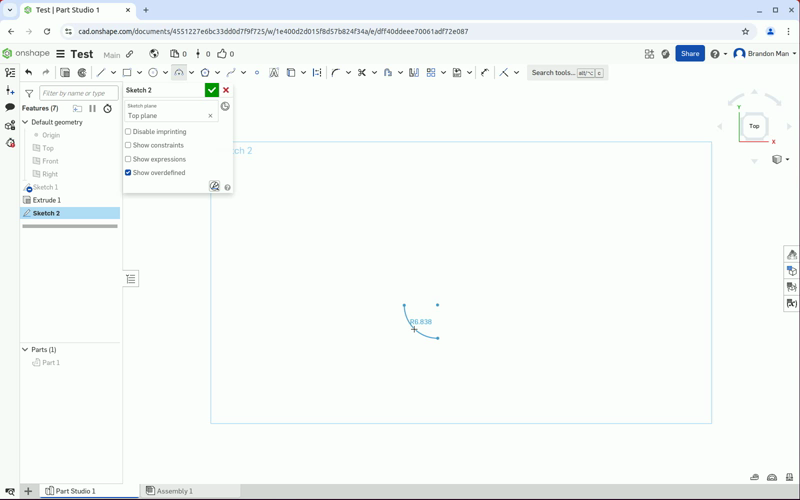
key_up(shift)
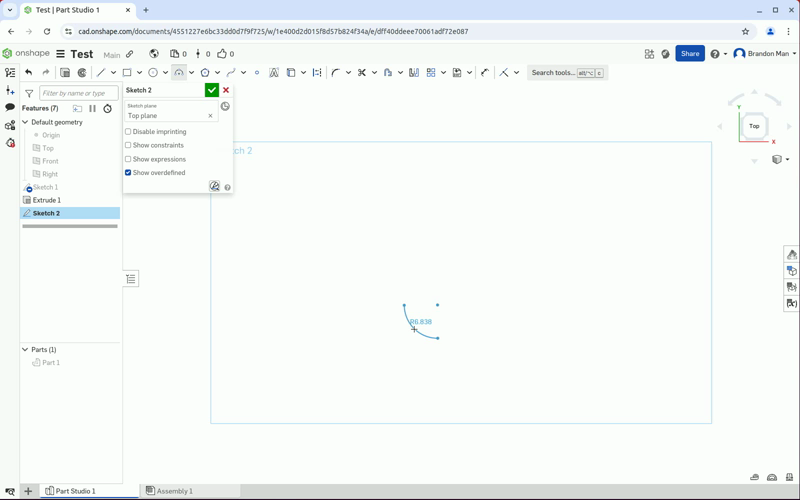
key(esc)
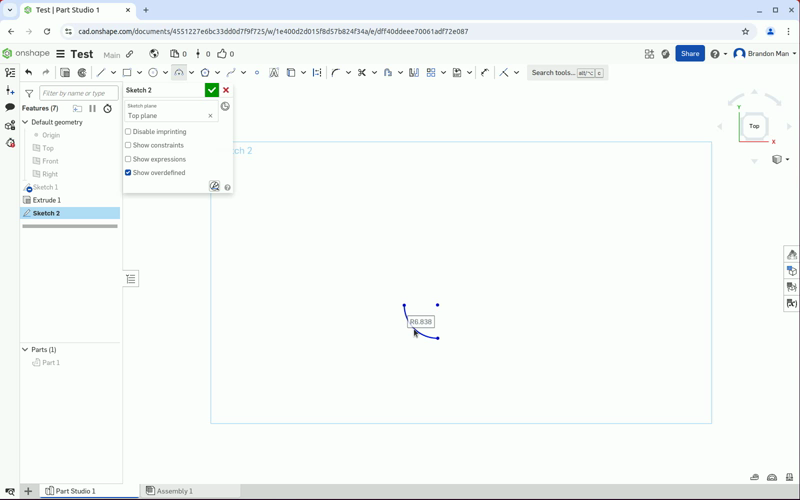
key(l)
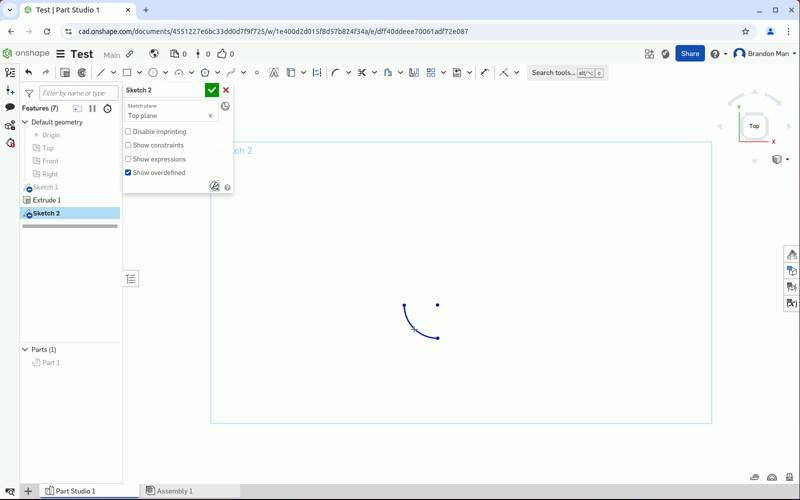
mouse_move(437, 338)
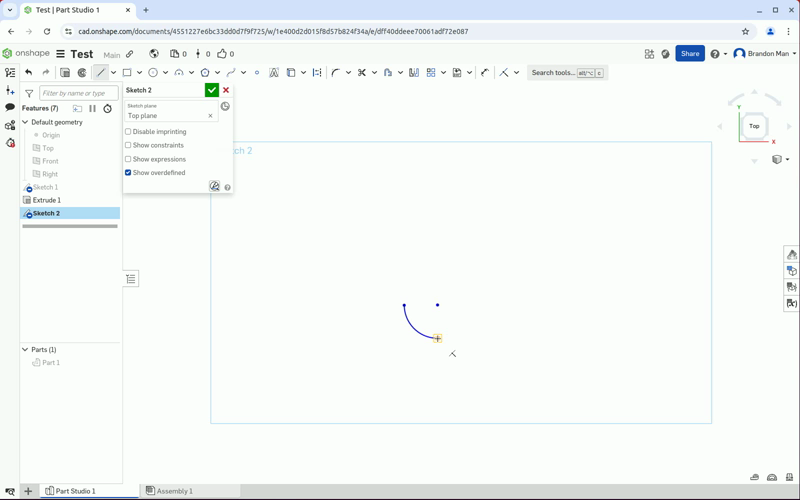
click(437, 338)
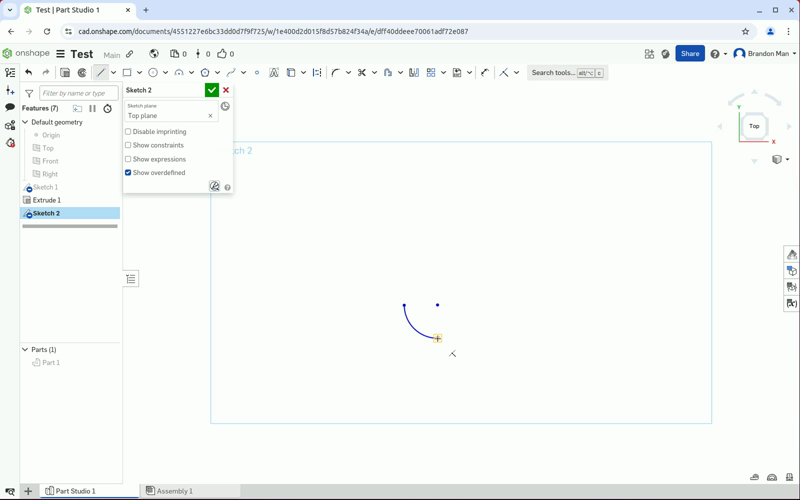
key_down(shift)
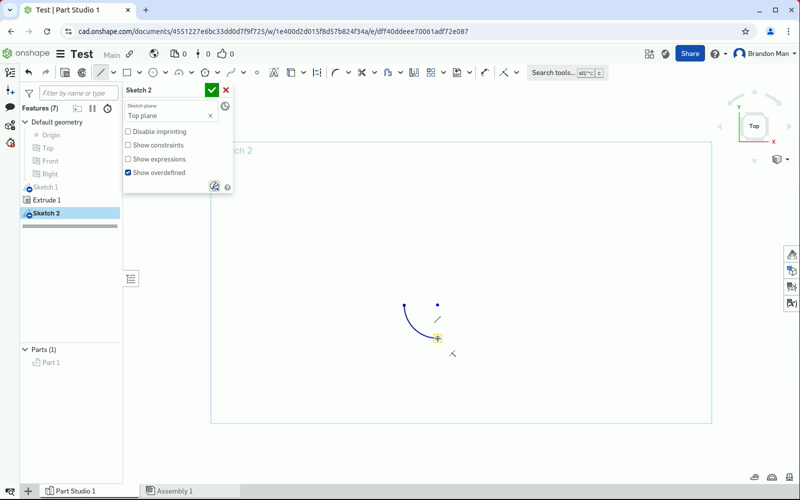
mouse_move(467, 338)
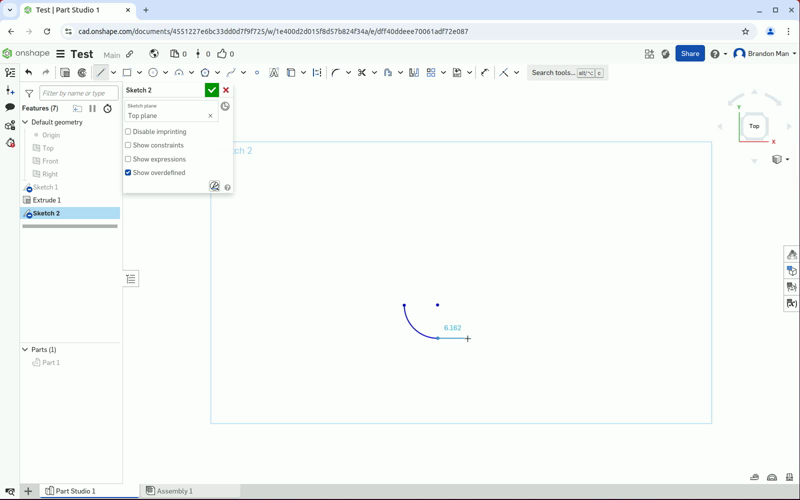
mouse_move(482, 338)
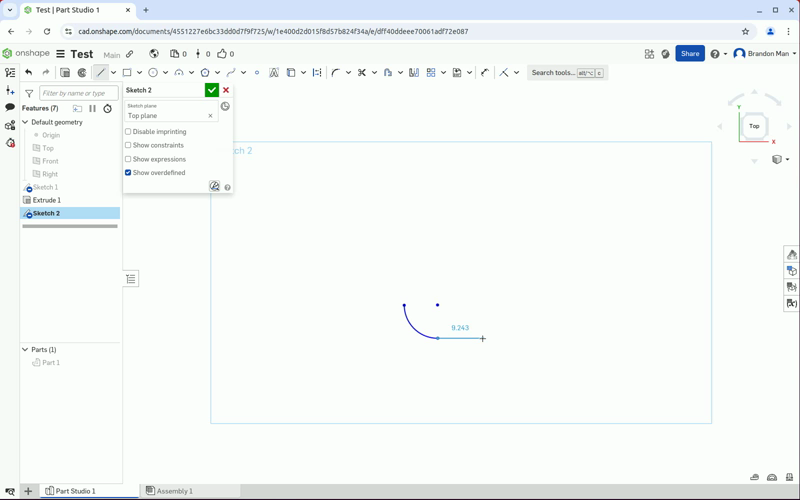
click(482, 338)
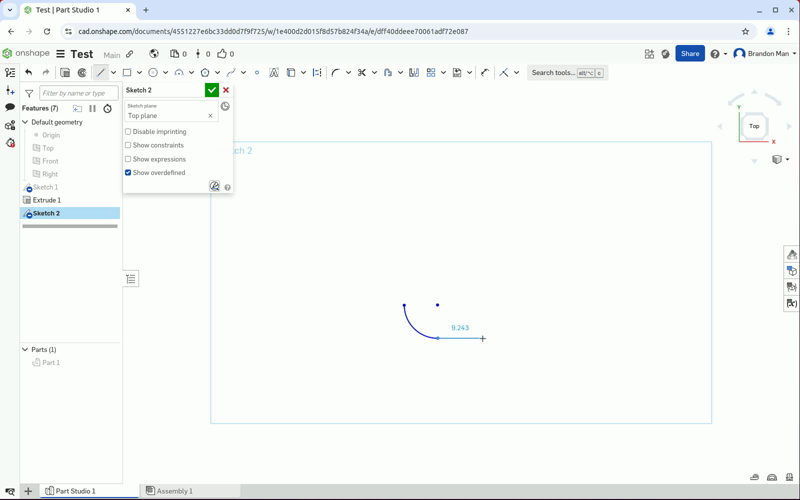
key_up(shift)
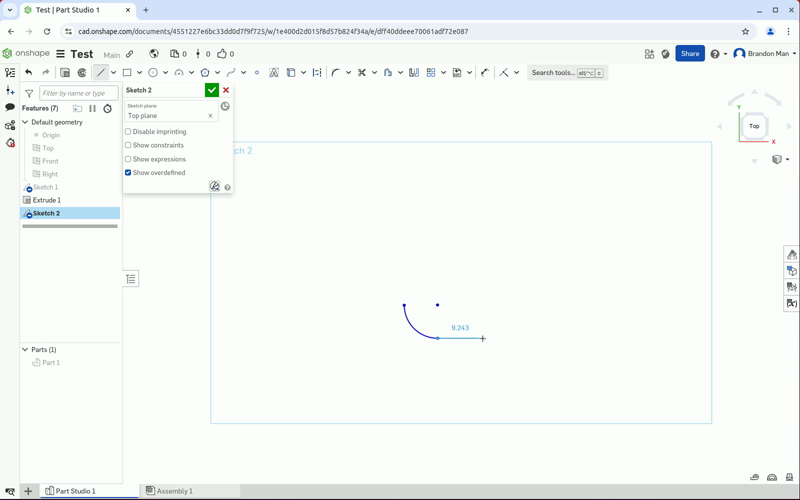
key(esc)
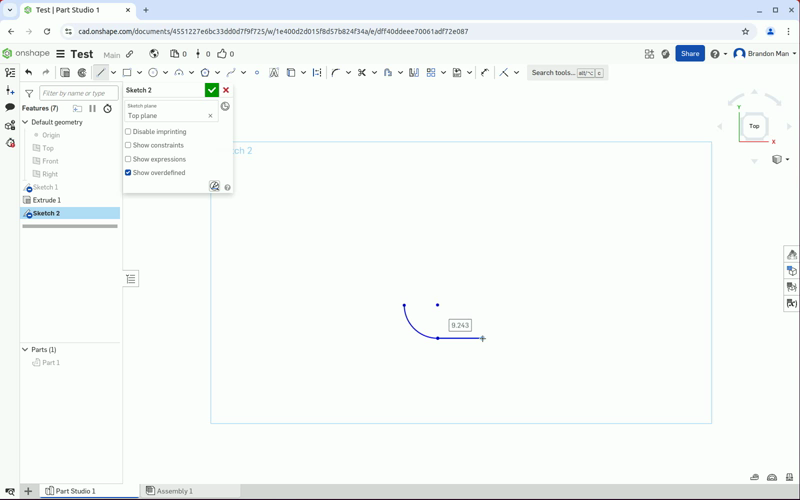
key(a)
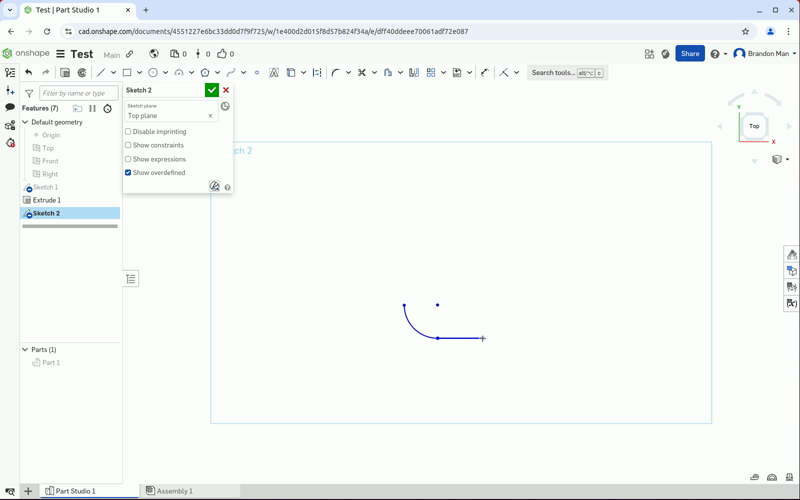
mouse_move(482, 338)
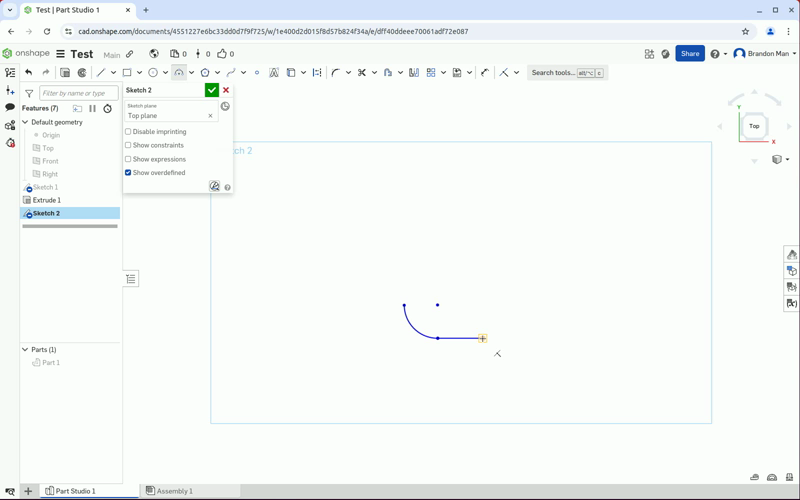
click(482, 338)
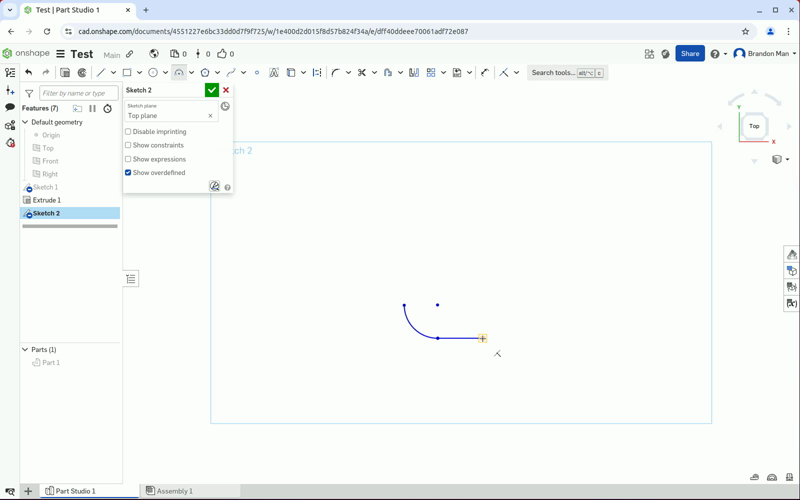
key_down(shift)
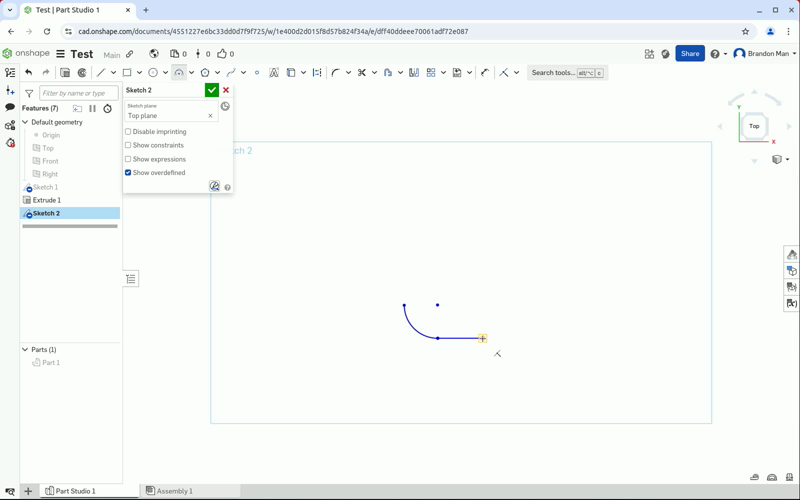
mouse_move(516, 305)
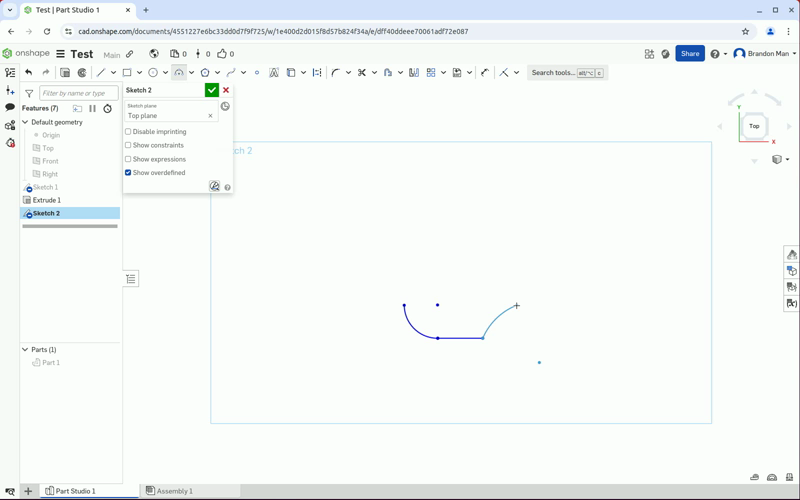
click(516, 305)
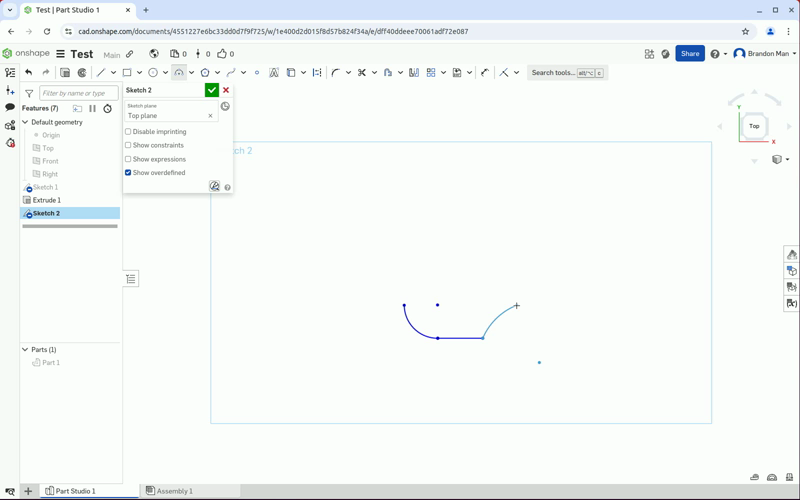
mouse_move(506, 328)
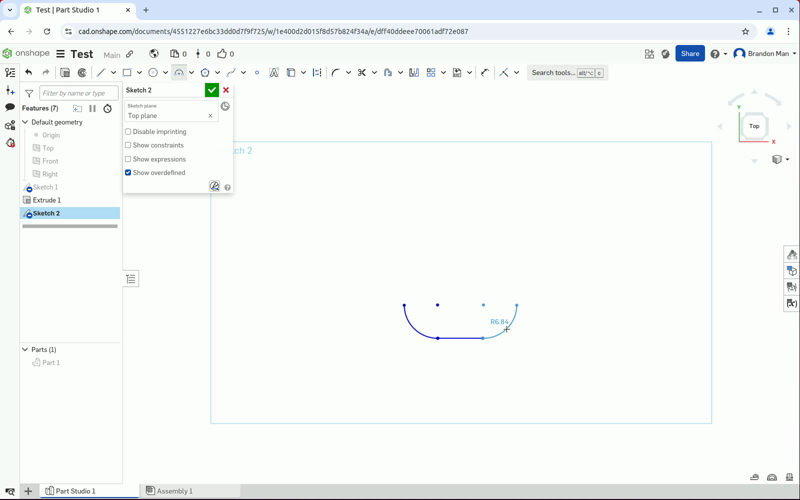
click(506, 328)
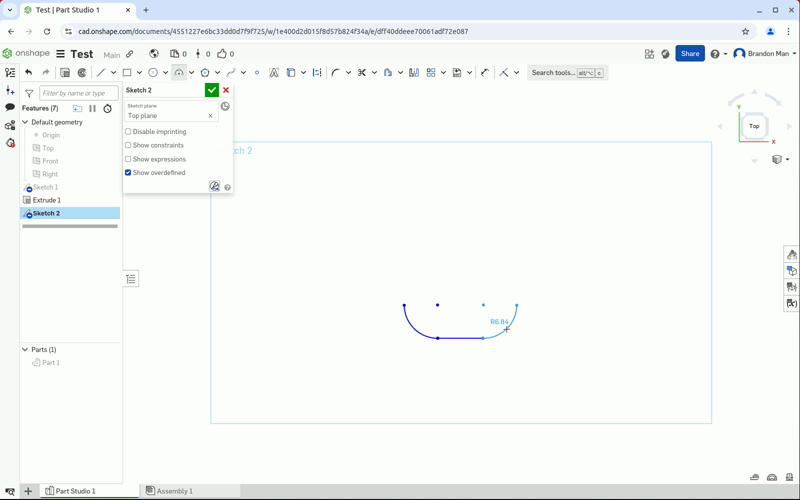
key_up(shift)
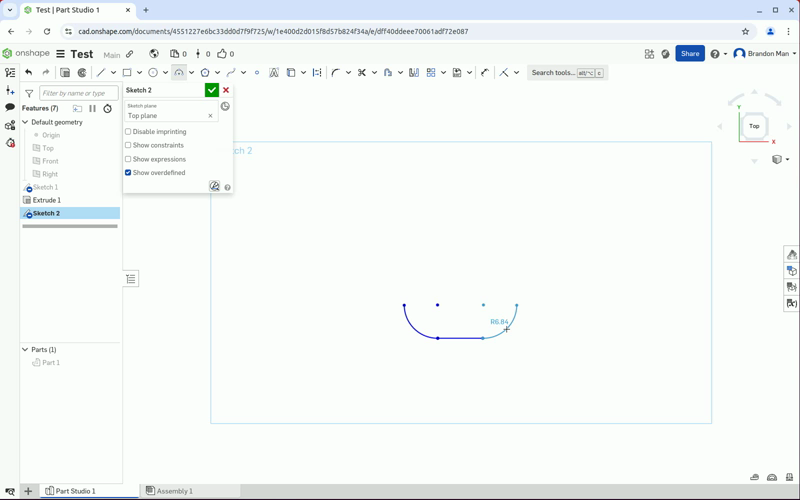
key(esc)
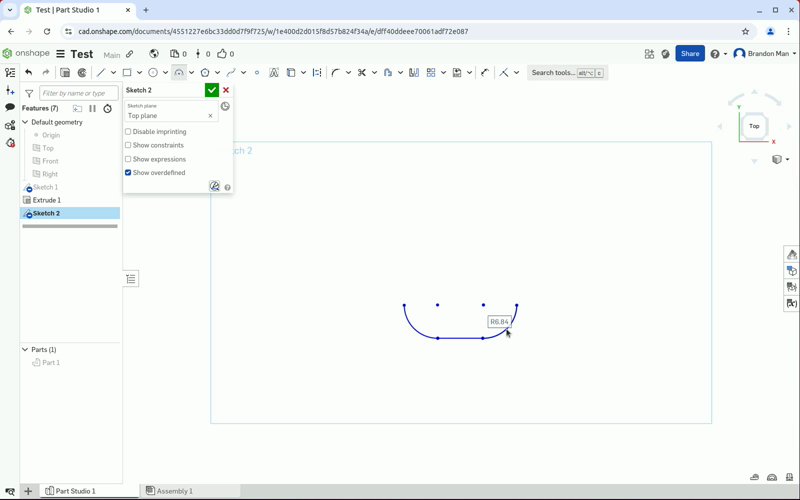
key(l)
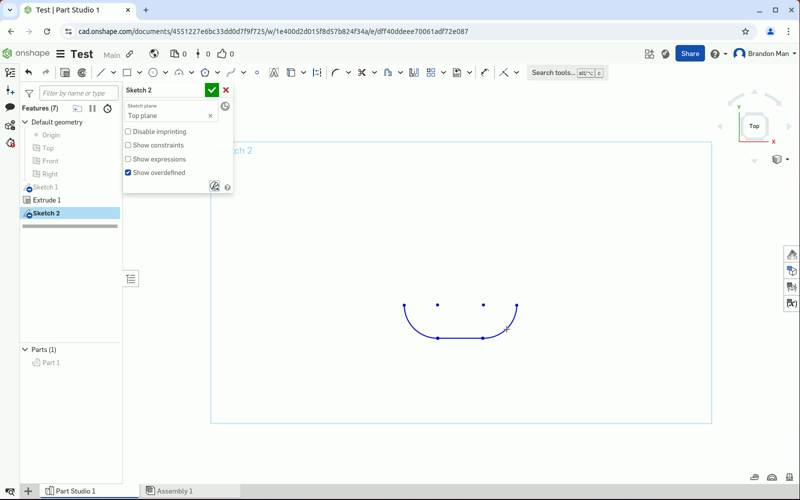
mouse_move(516, 305)
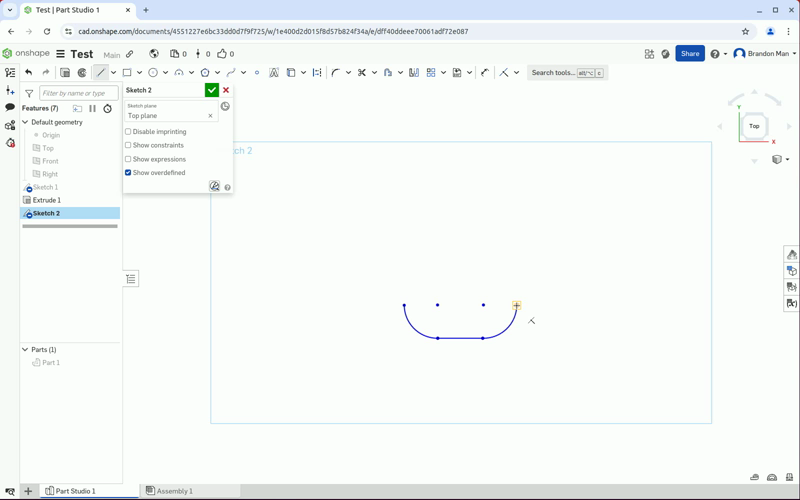
click(516, 305)
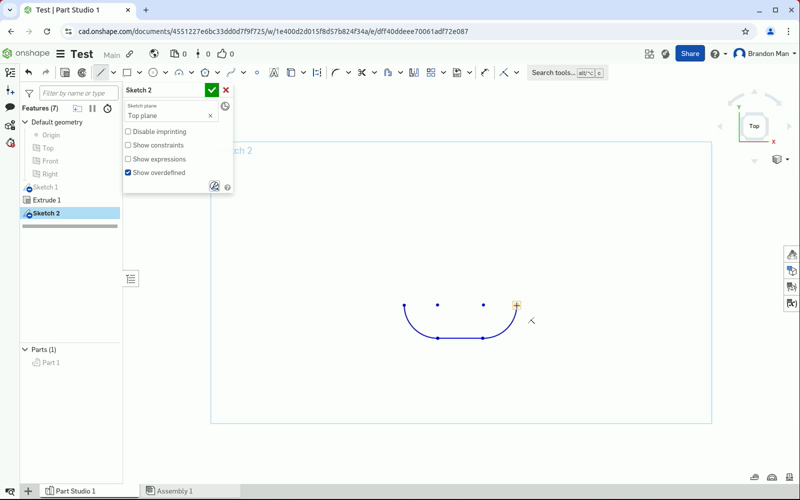
key_down(shift)
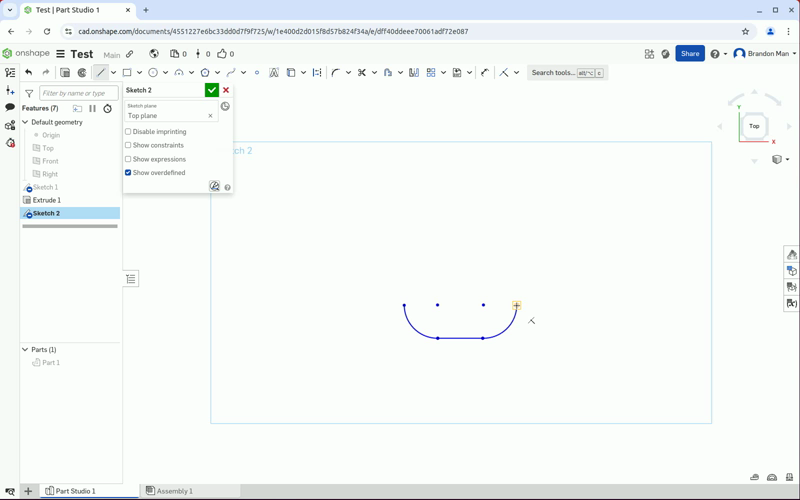
mouse_move(546, 305)
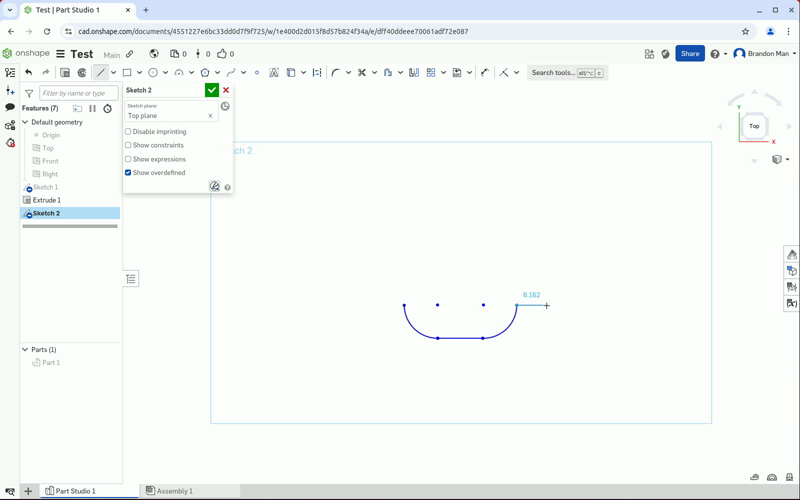
mouse_move(516, 260)
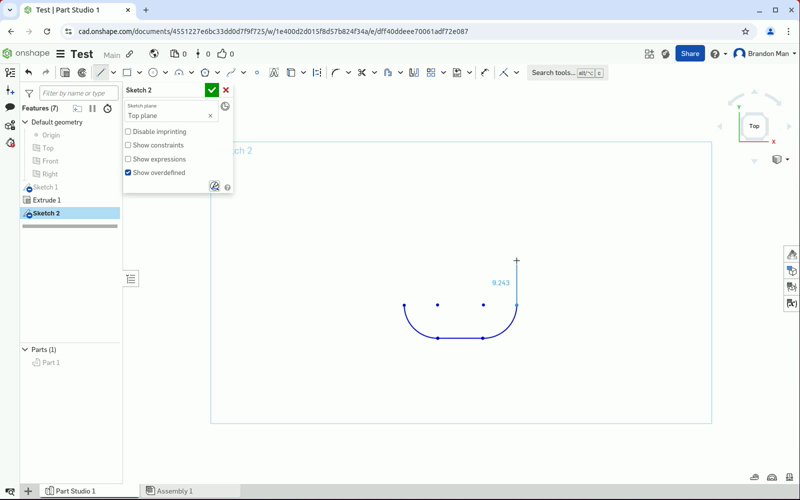
click(516, 260)
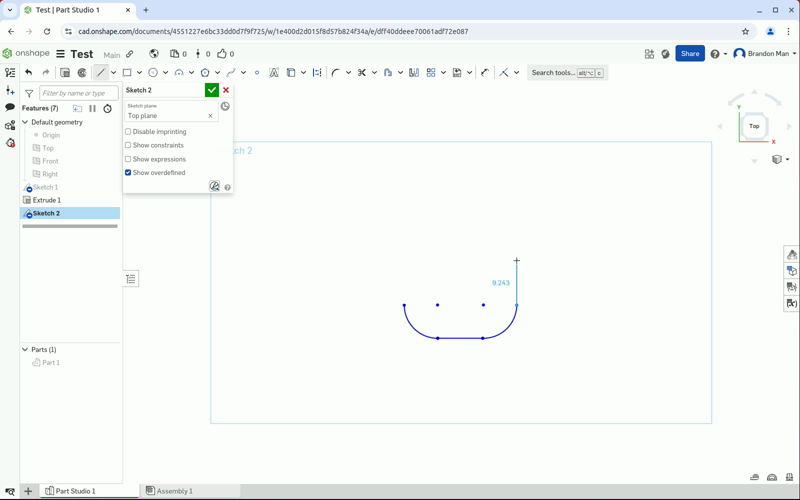
key_up(shift)
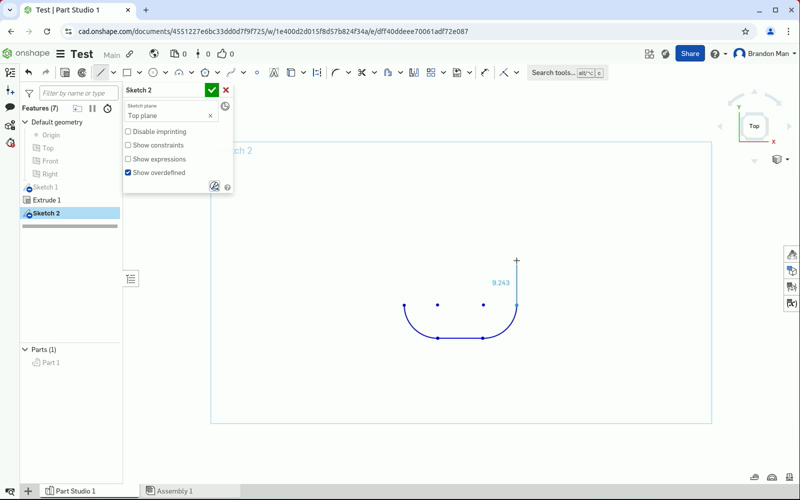
key(esc)
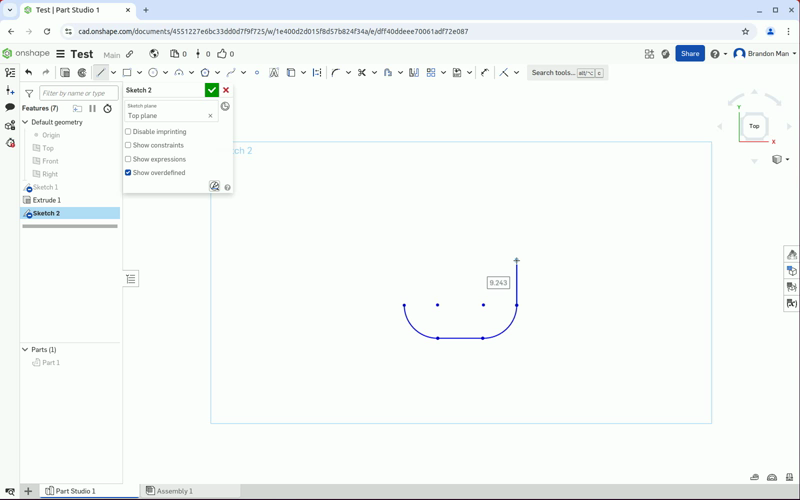
key(a)
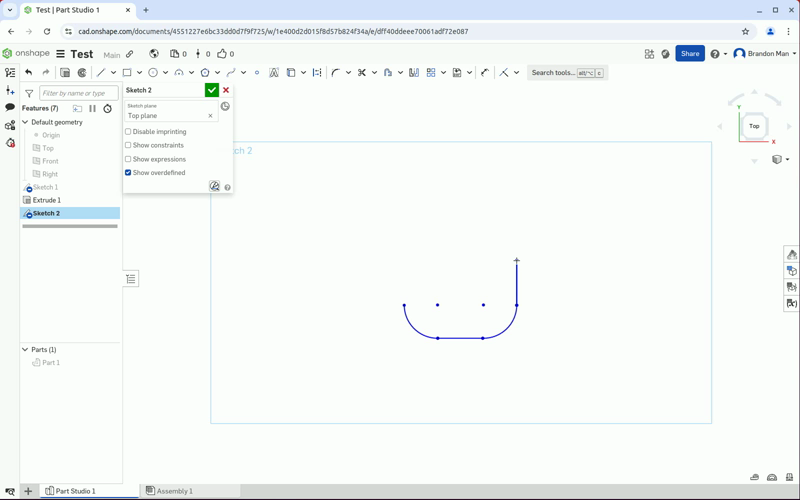
mouse_move(516, 260)
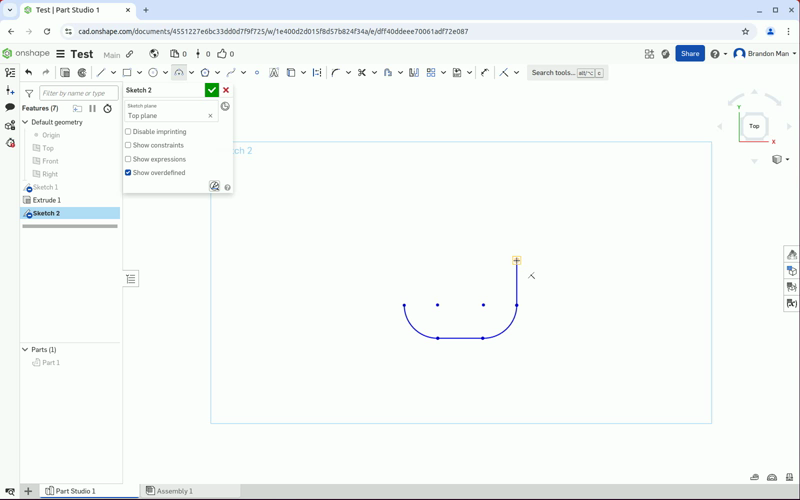
click(516, 260)
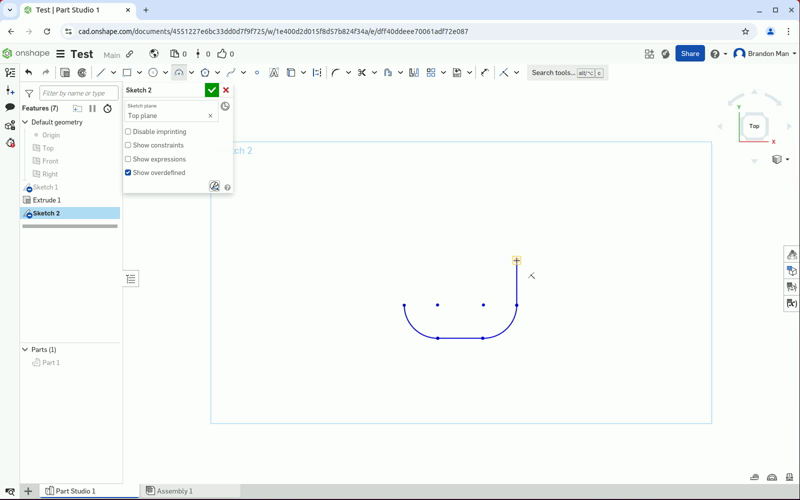
key_down(shift)
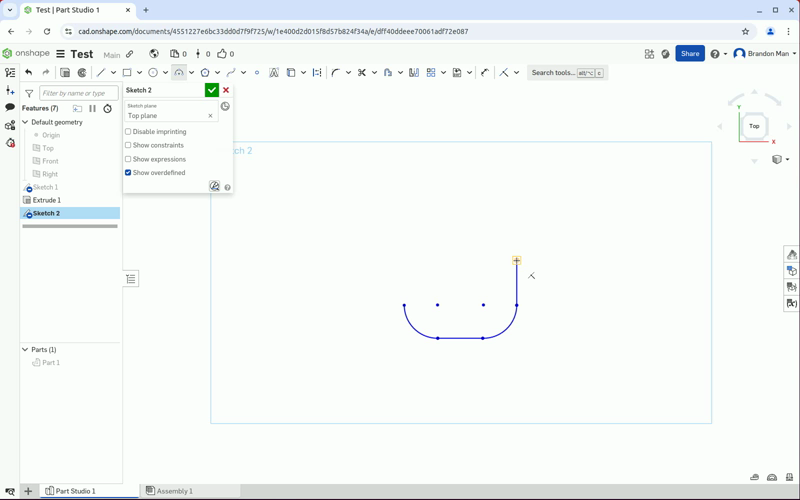
mouse_move(482, 227)
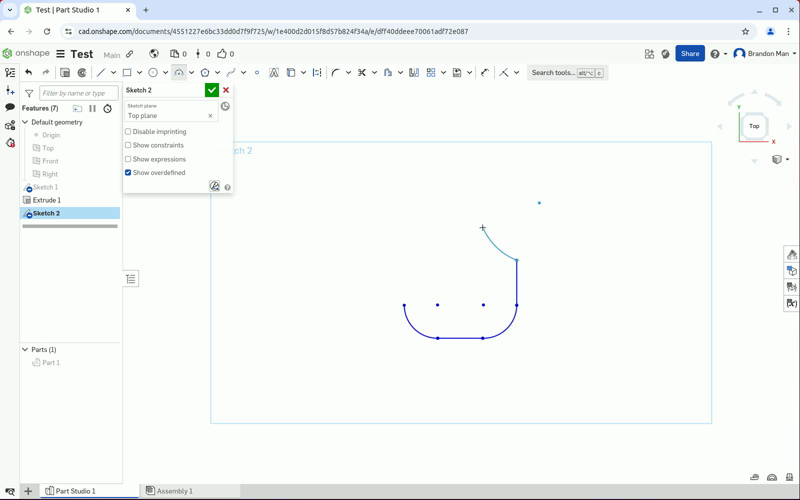
click(482, 227)
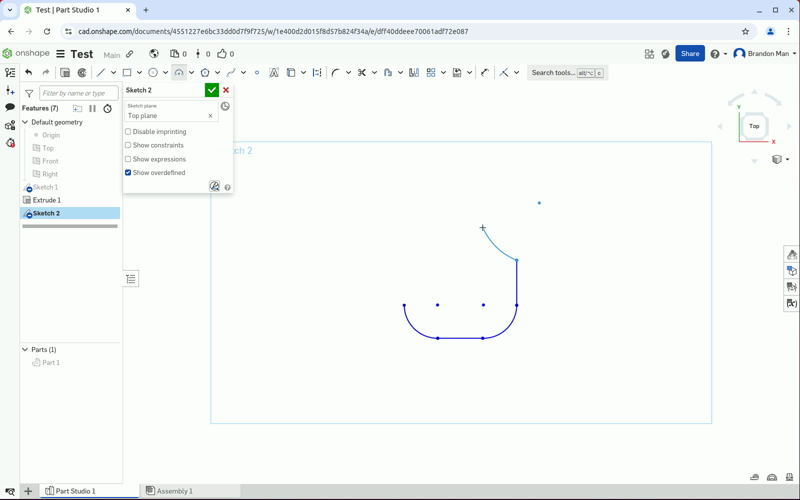
mouse_move(506, 236)
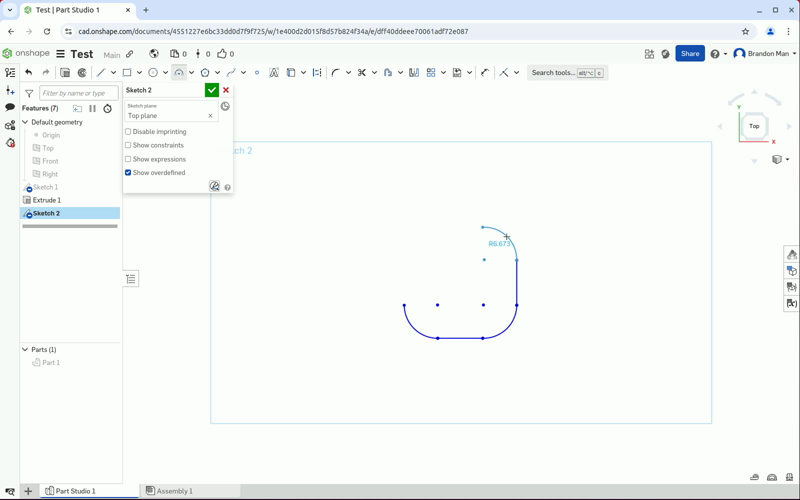
click(506, 236)
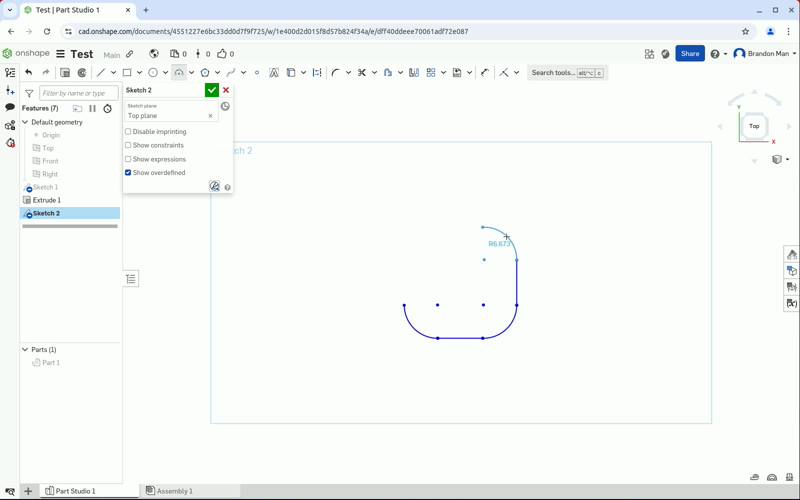
key_up(shift)
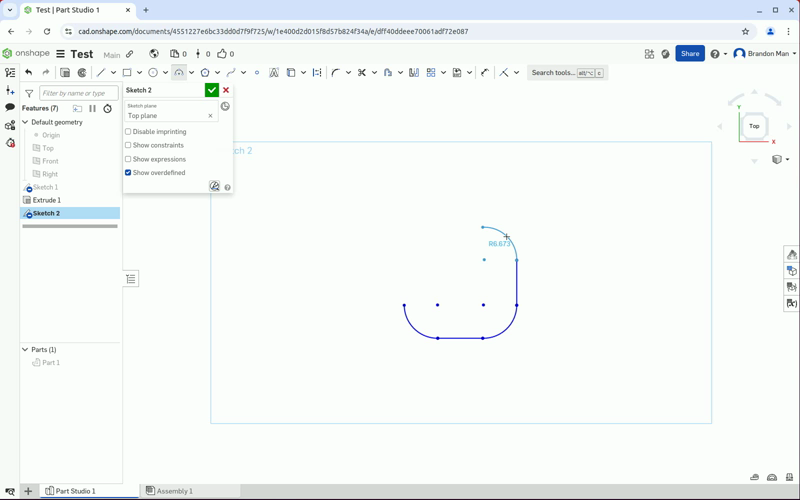
key(esc)
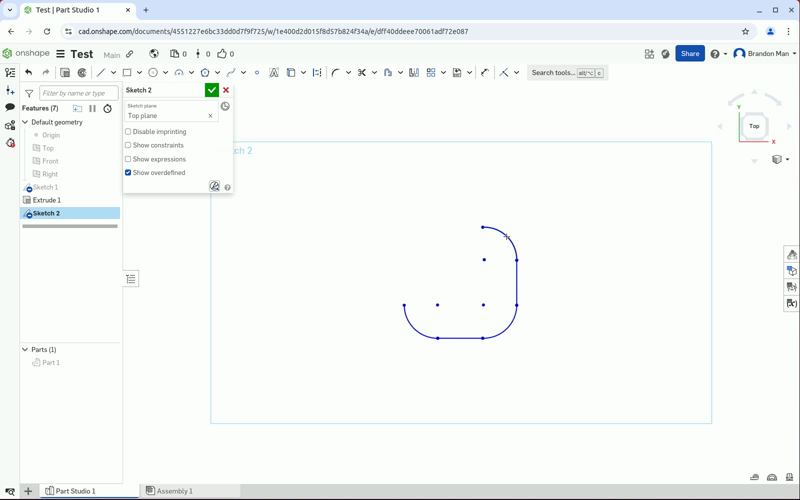
key(l)
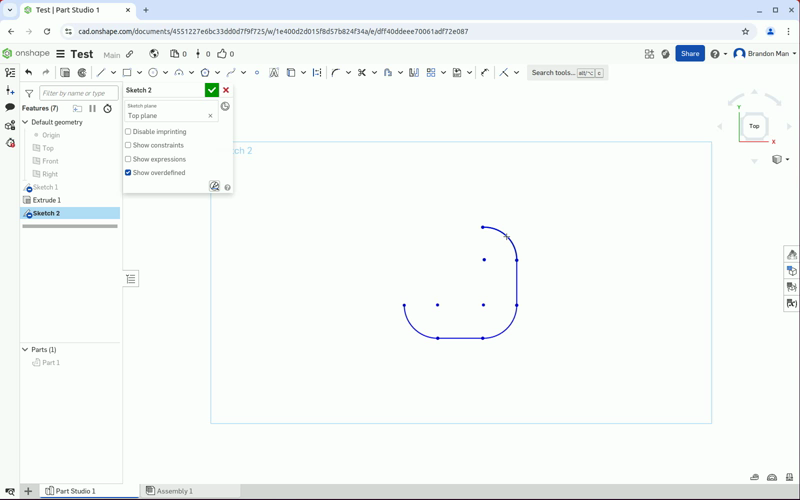
mouse_move(482, 227)
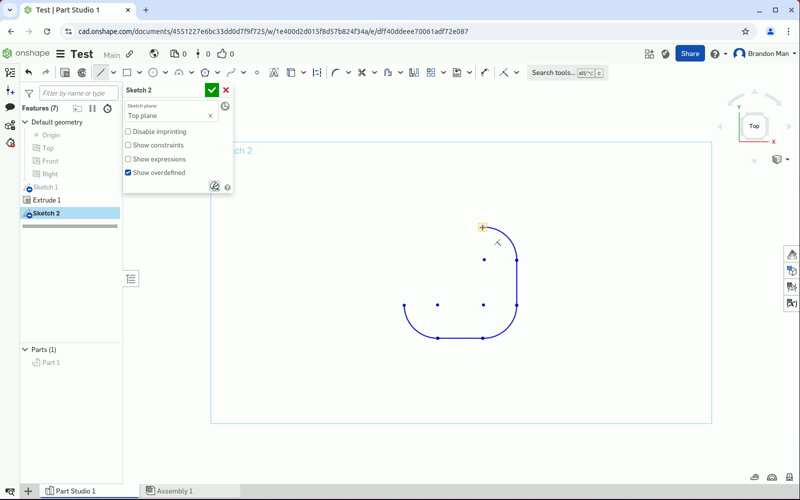
click(482, 227)
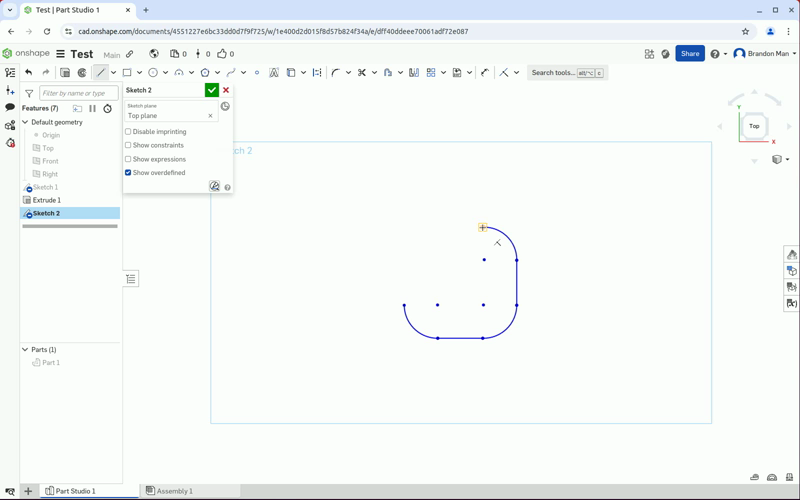
key_down(shift)
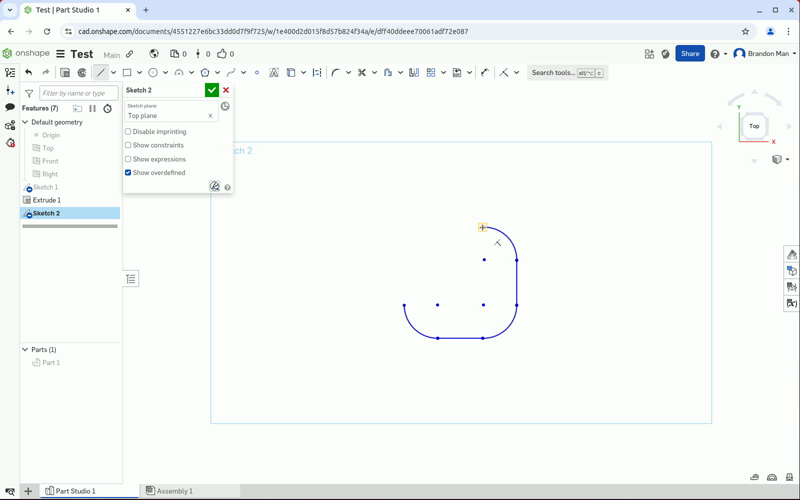
mouse_move(512, 227)
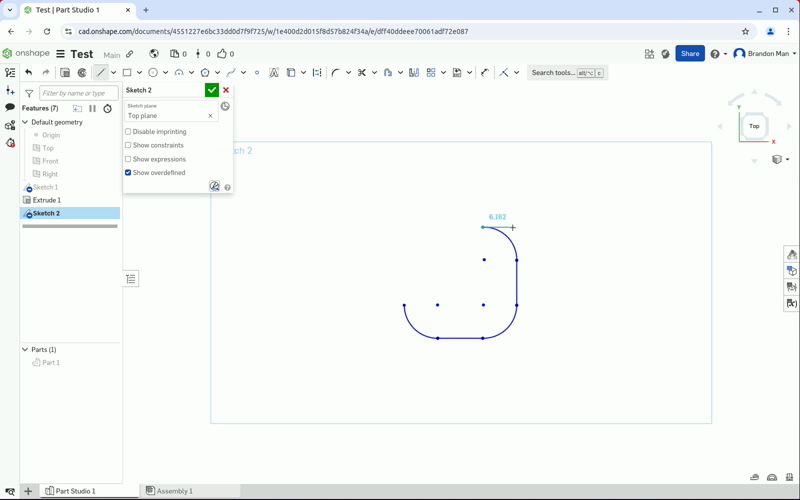
mouse_move(437, 227)
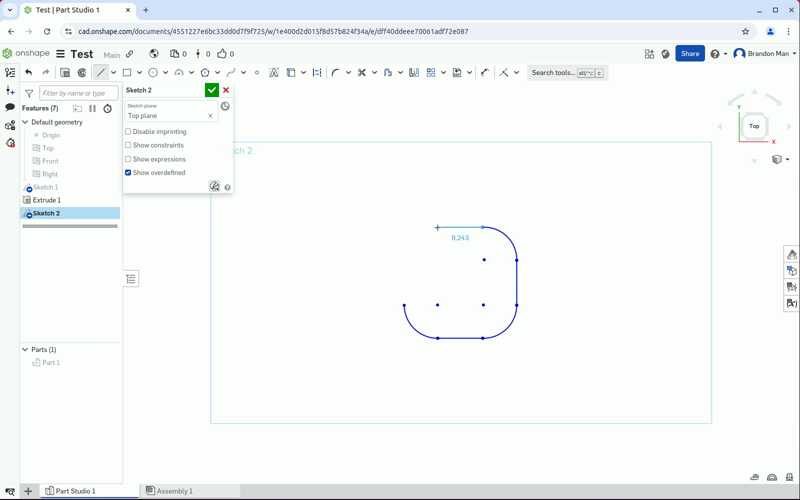
click(437, 227)
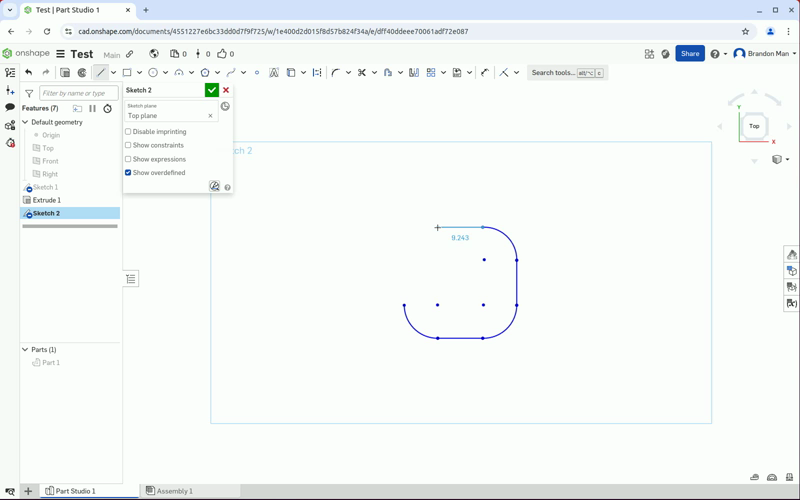
key_up(shift)
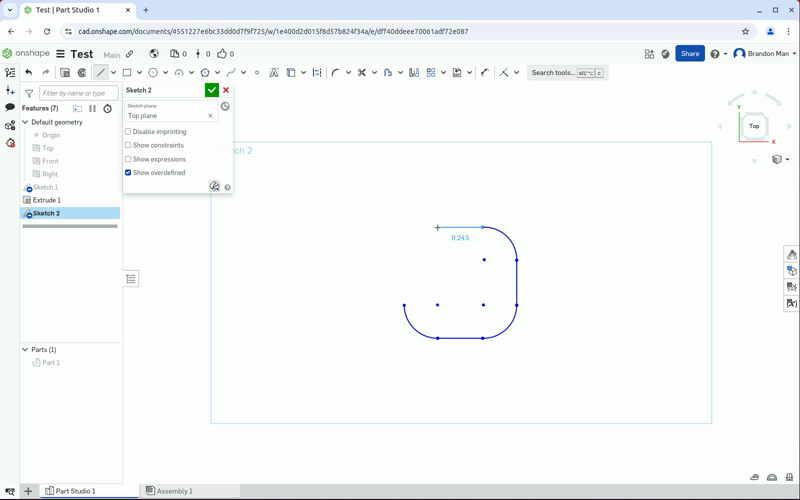
key(esc)
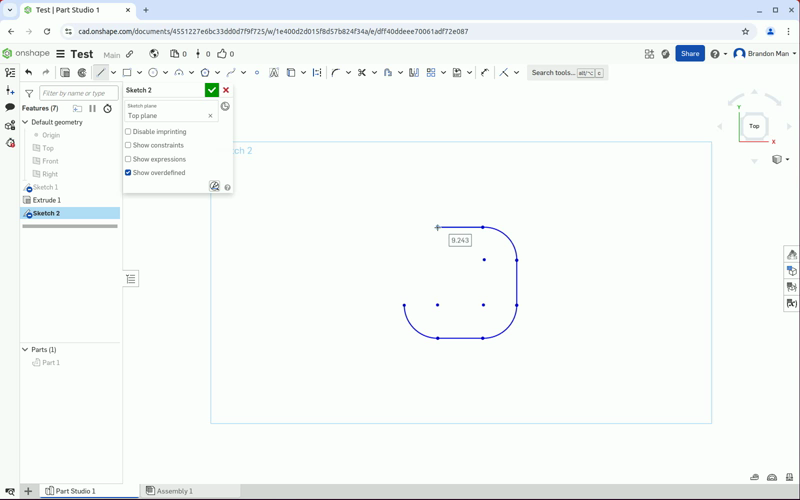
key(a)
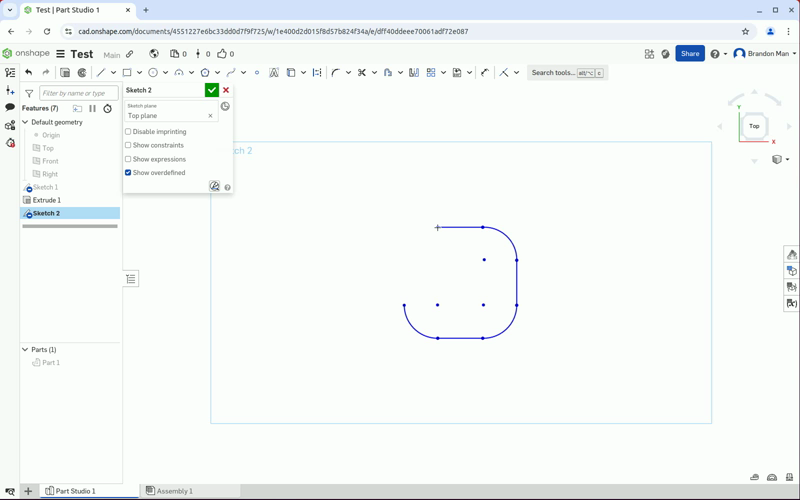
mouse_move(437, 227)
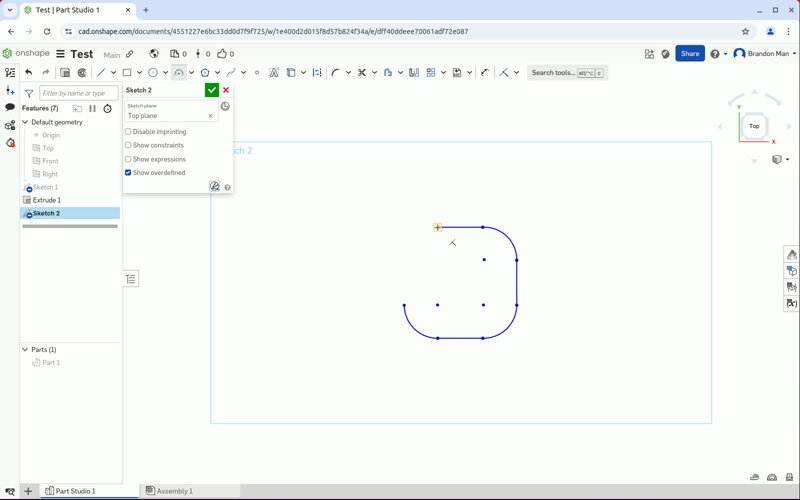
click(437, 227)
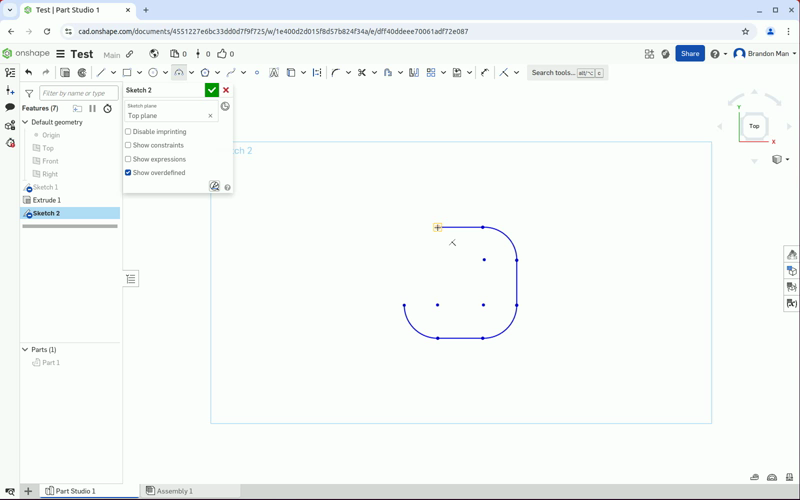
key_down(shift)
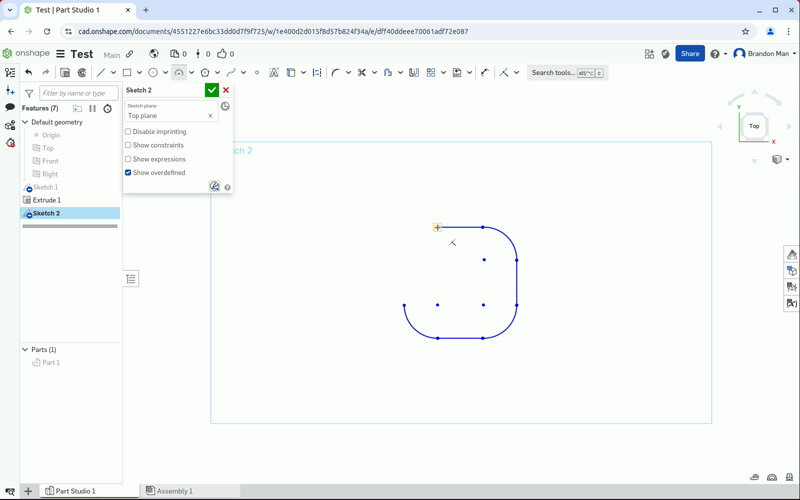
mouse_move(404, 260)
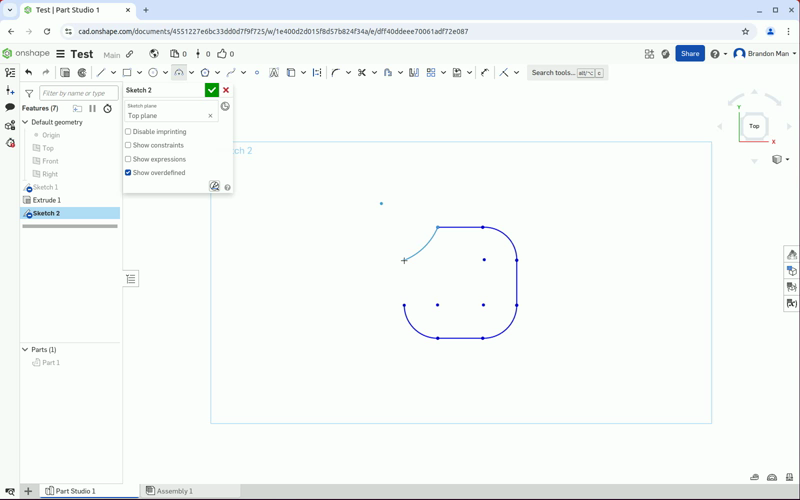
click(404, 260)
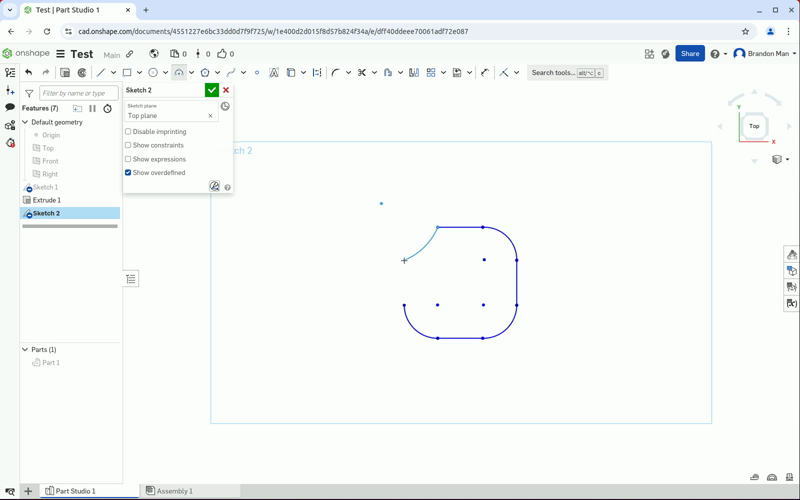
mouse_move(414, 236)
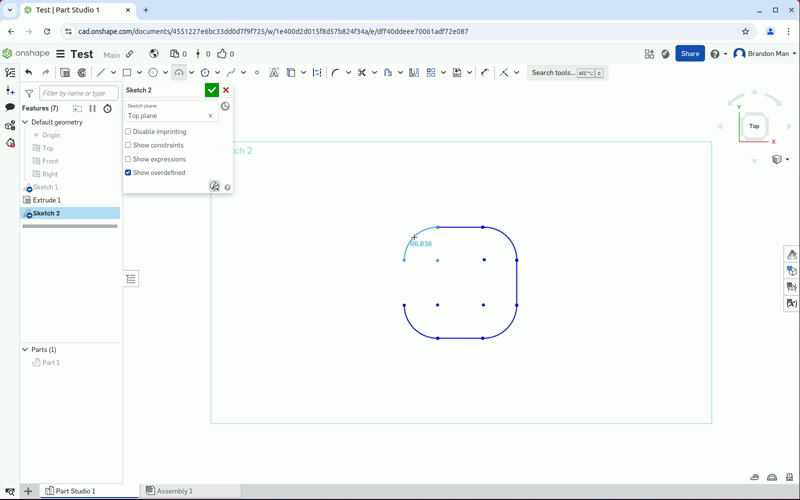
click(414, 236)
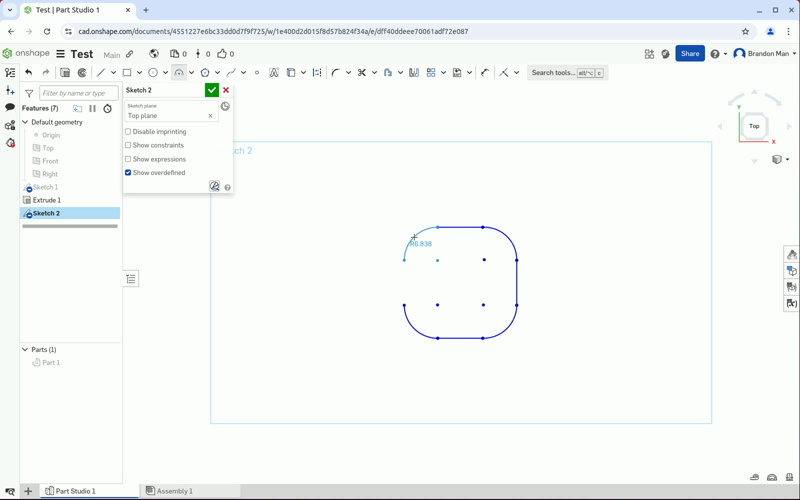
key_up(shift)
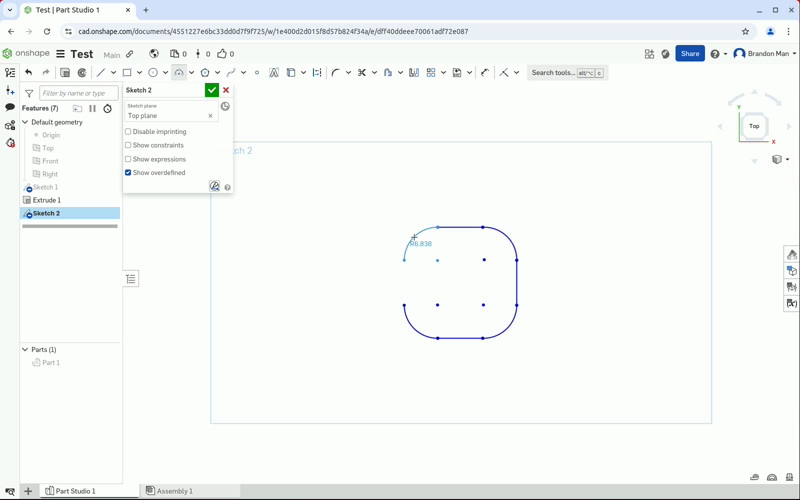
key(esc)
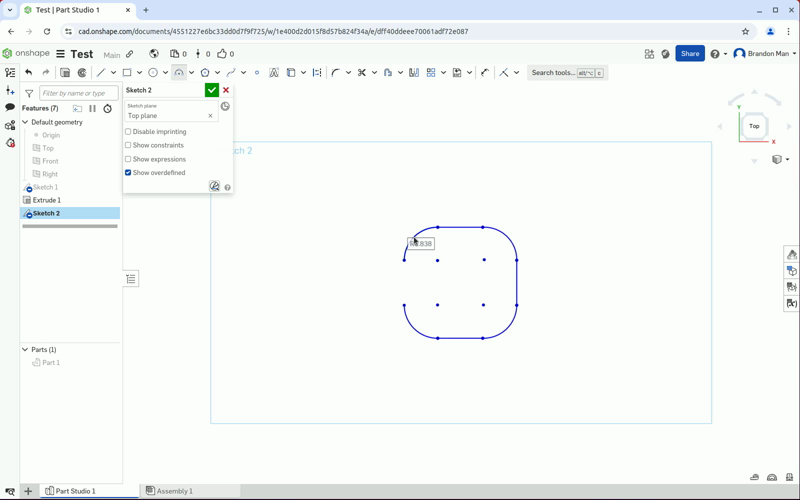
key(l)
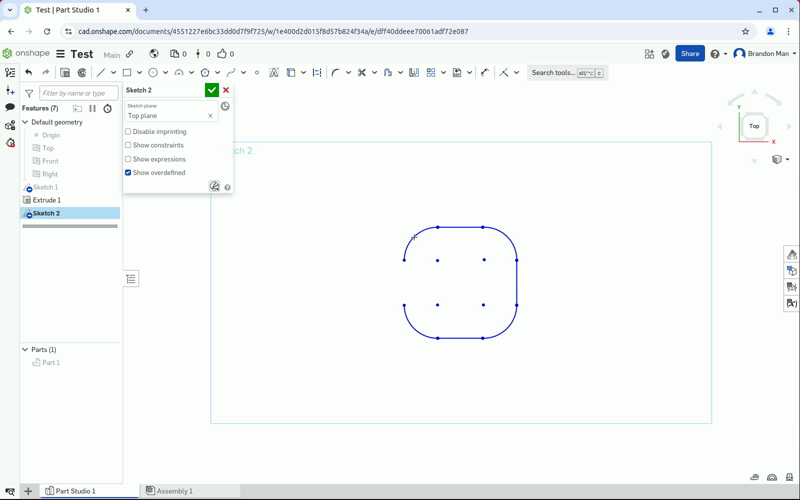
mouse_move(404, 260)
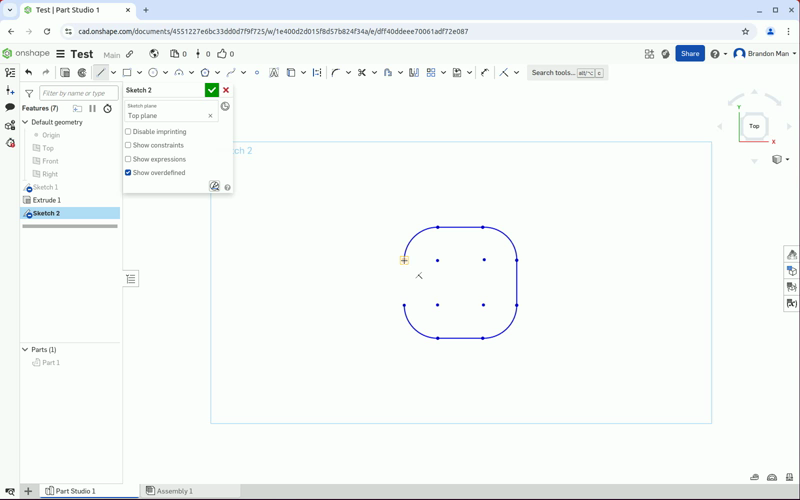
click(404, 260)
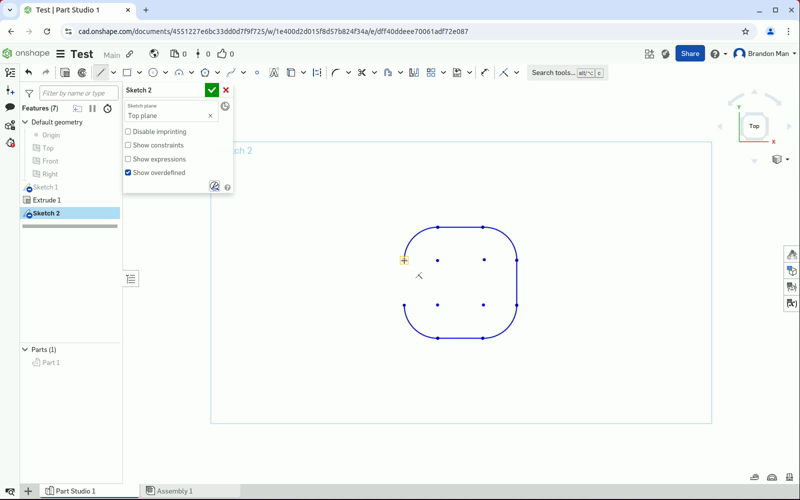
mouse_move(434, 260)
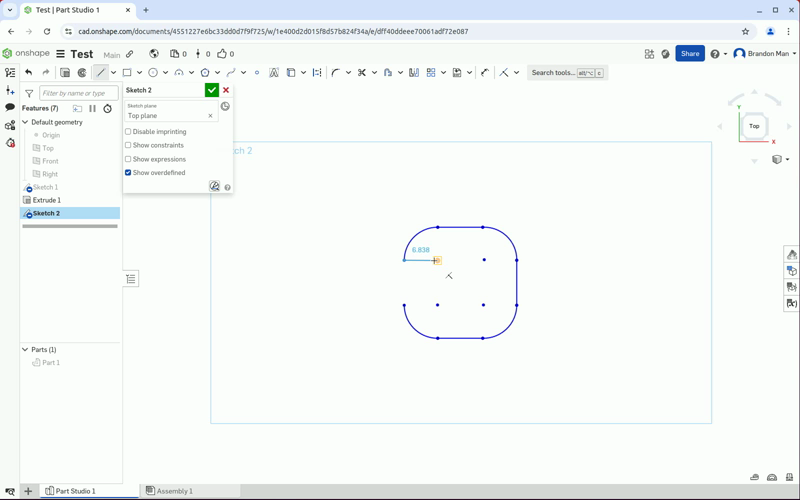
key_down(shift)
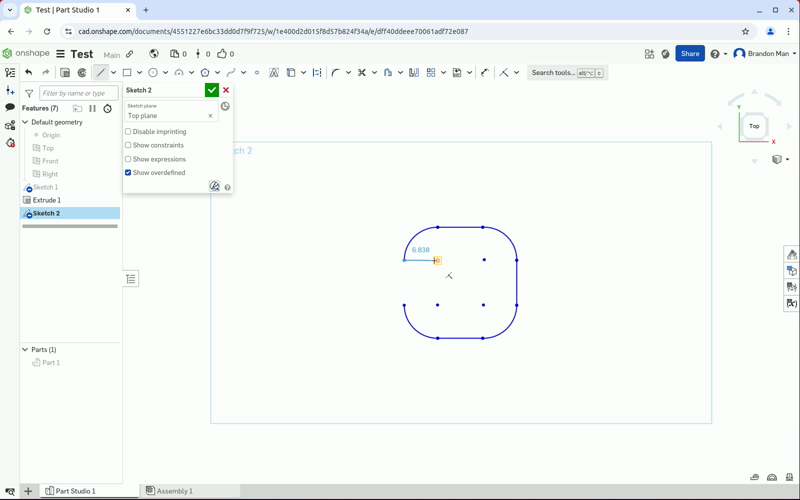
mouse_move(404, 305)
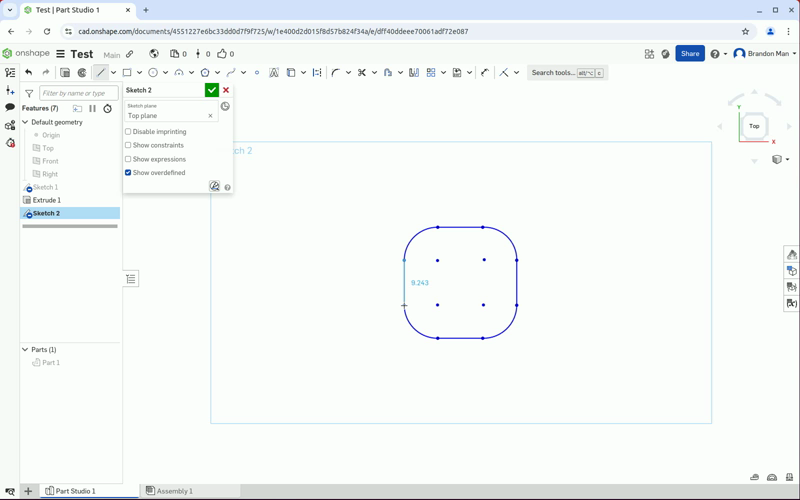
key_up(shift)
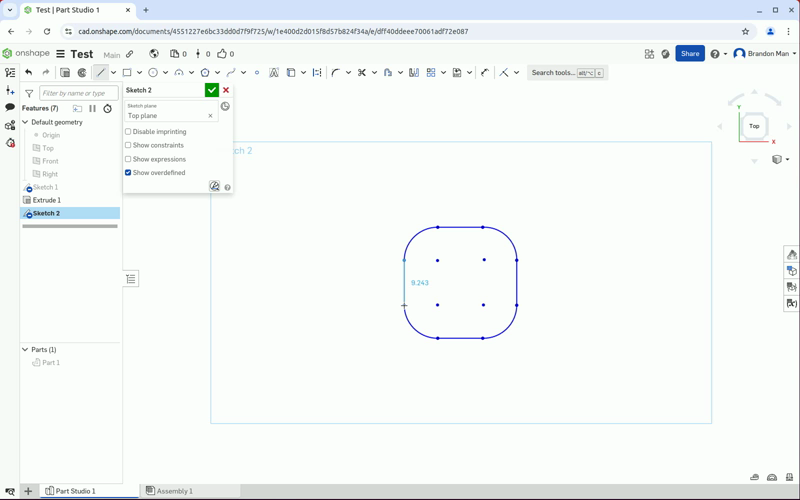
click(404, 305)
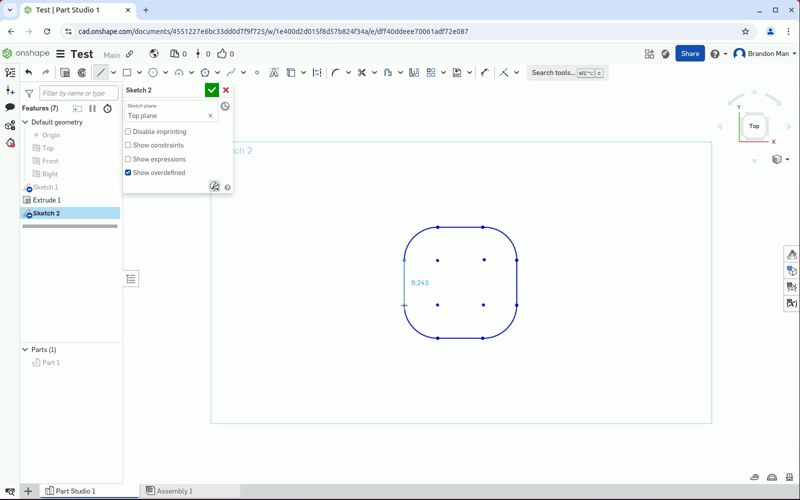
key(esc)
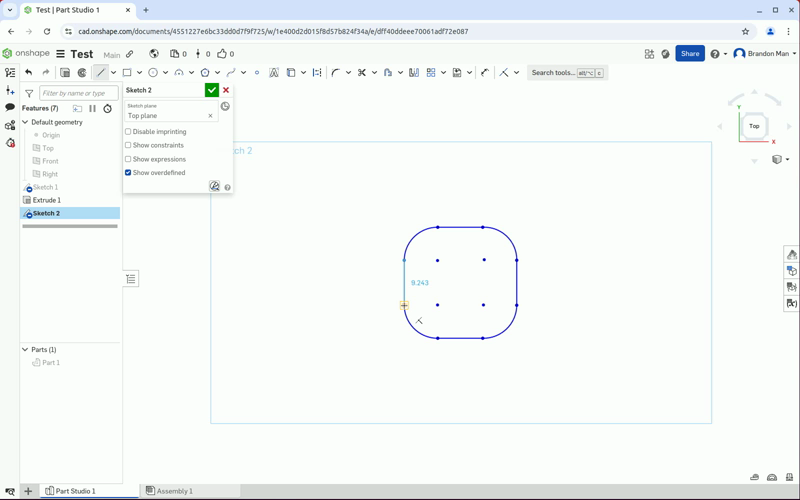
mouse_move(461, 305)
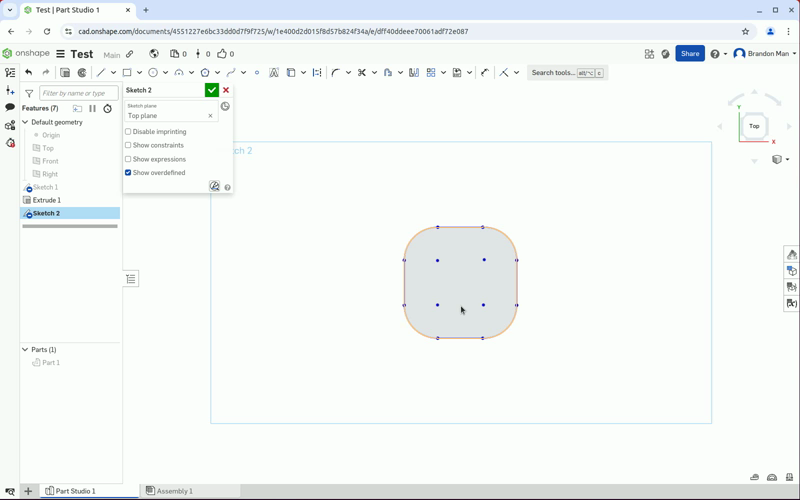
click(461, 305)
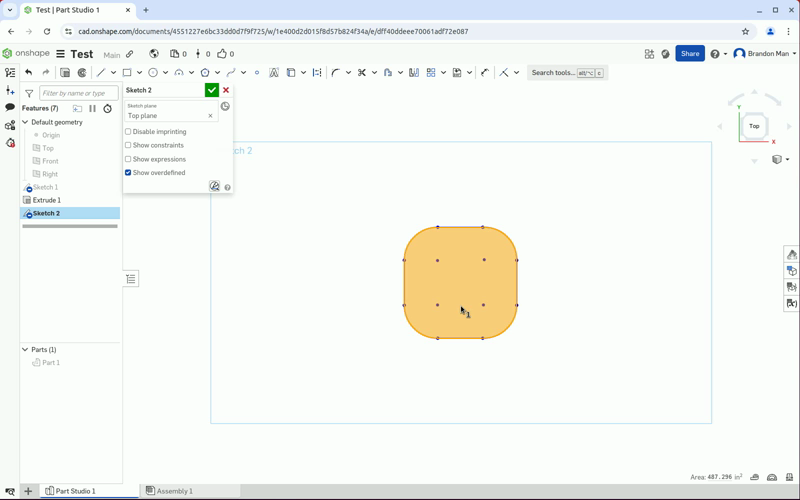
mouse_move(73, 352)
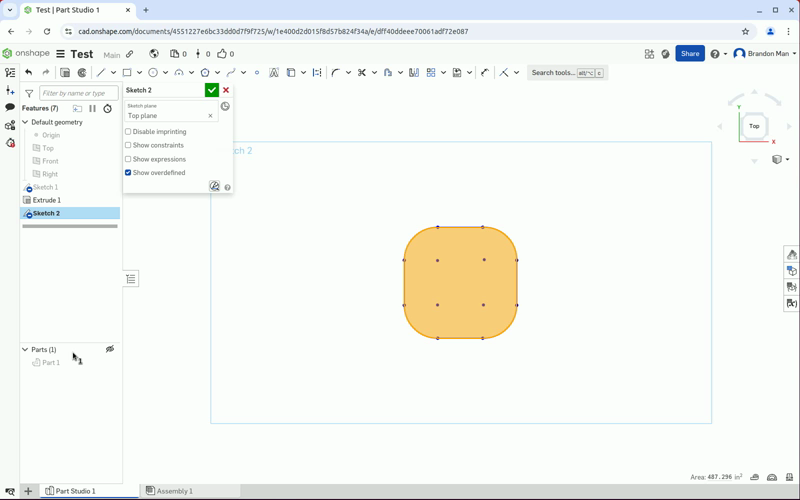
key(shift+y)
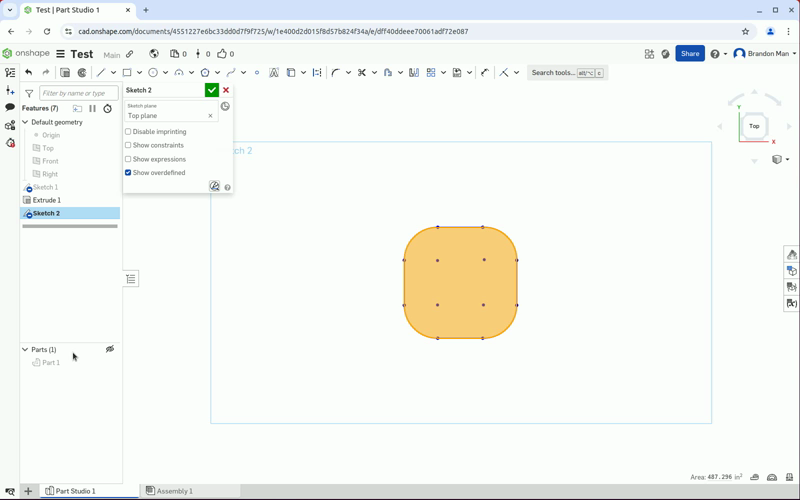
key(shift+e)
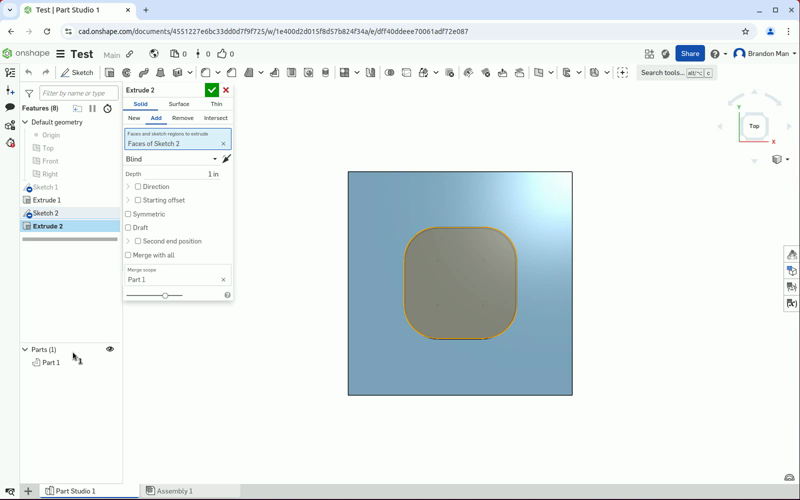
mouse_move(143, 106)
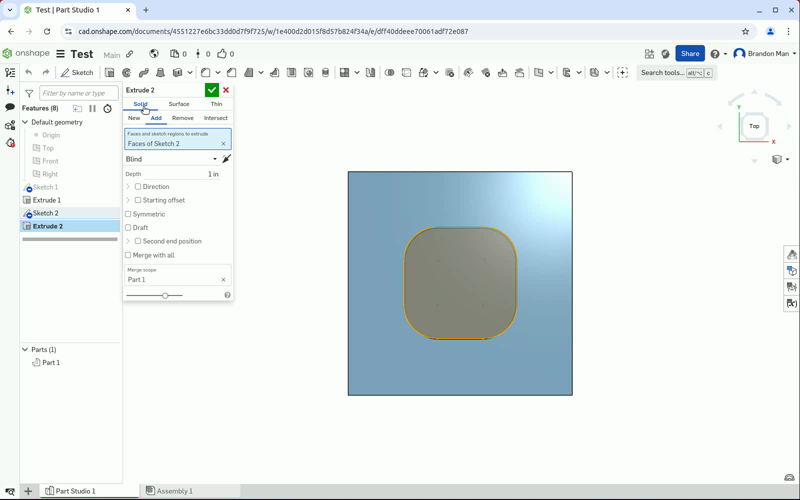
click(143, 106)
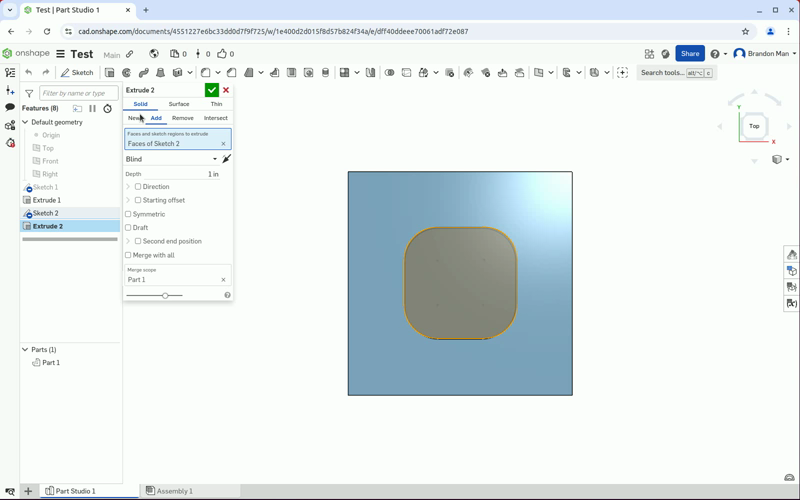
mouse_move(137, 120)
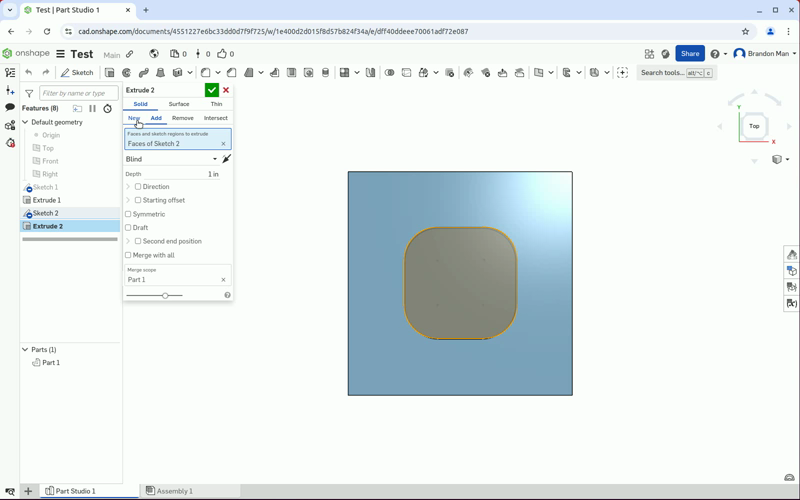
click(137, 120)
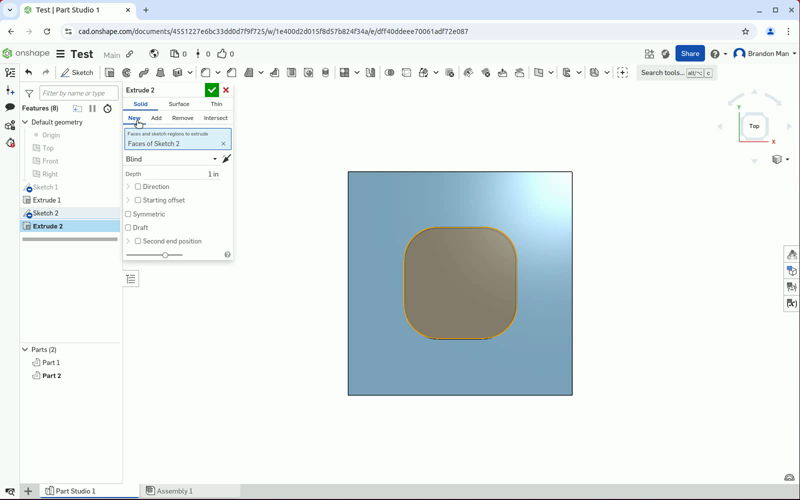
key(tab, 4)
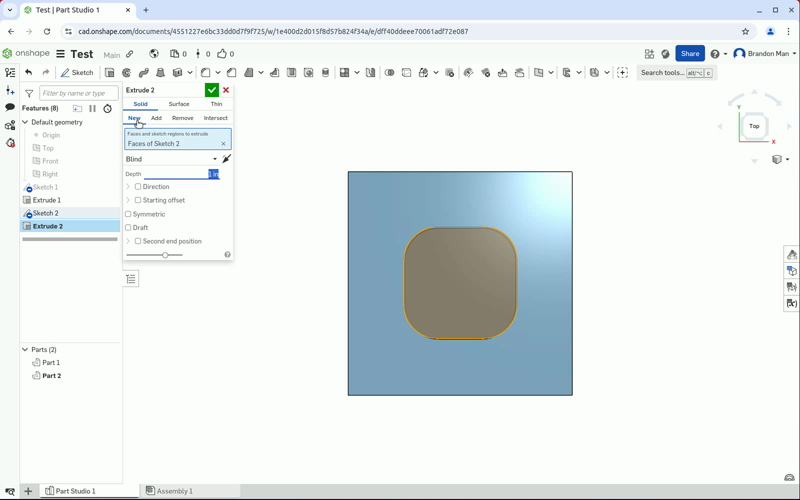
text(-9.147)
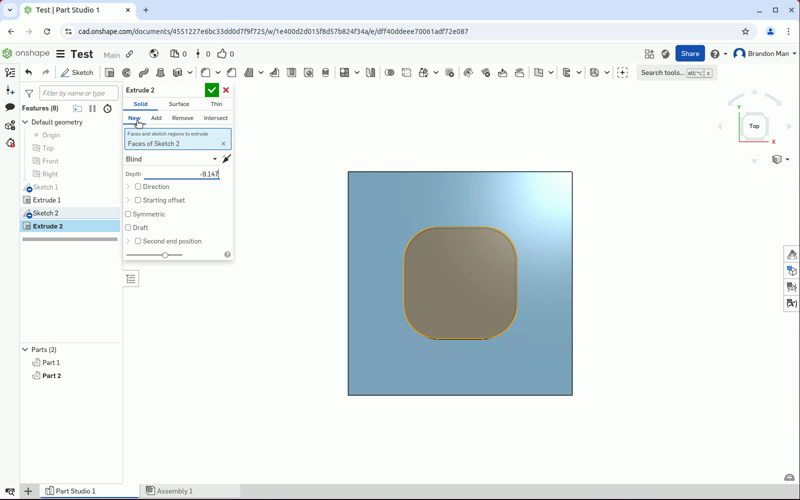
key(enter)
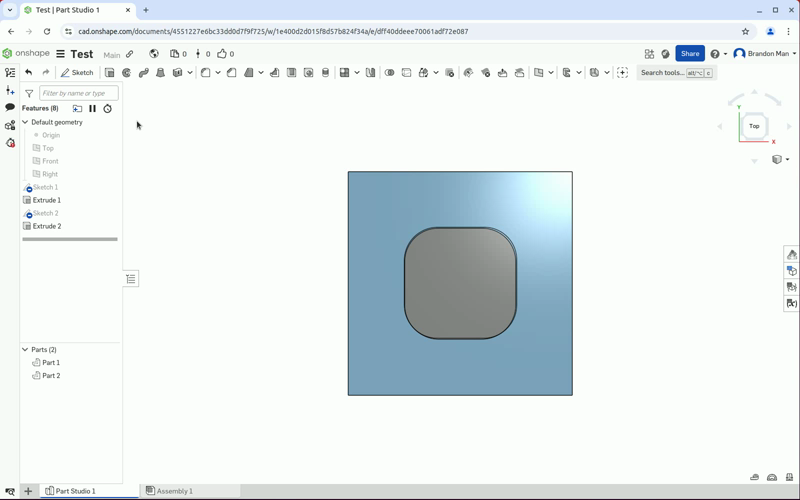
key(shift+h)
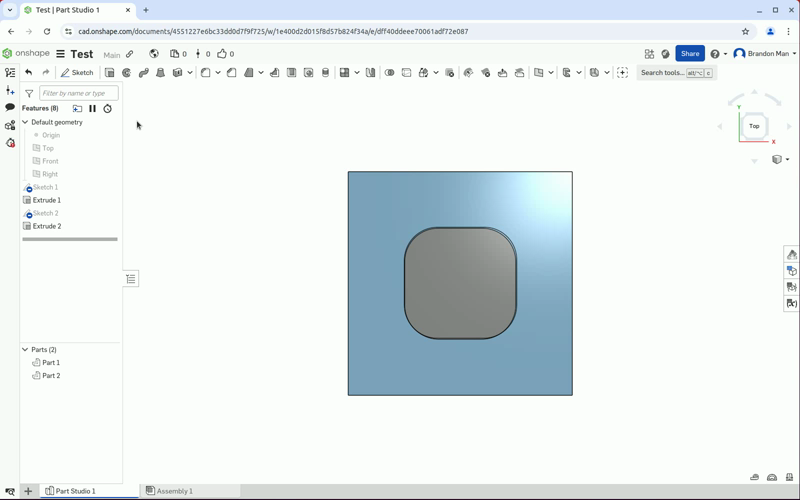
key(shift+h)
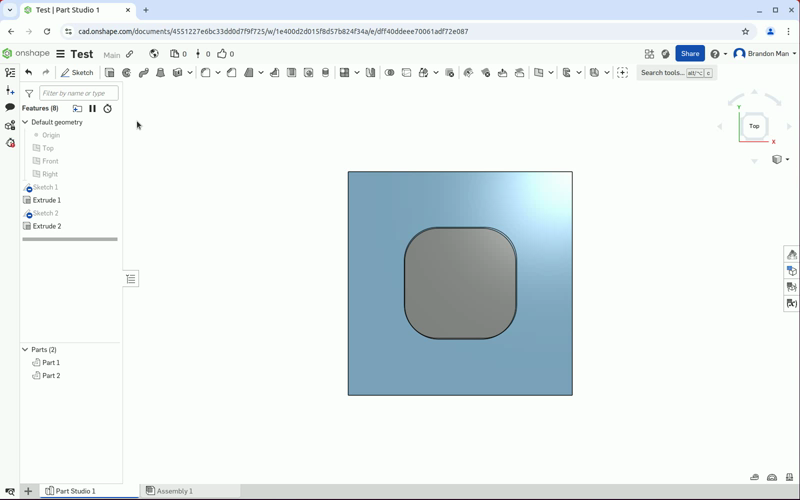
mouse_move(73, 189)
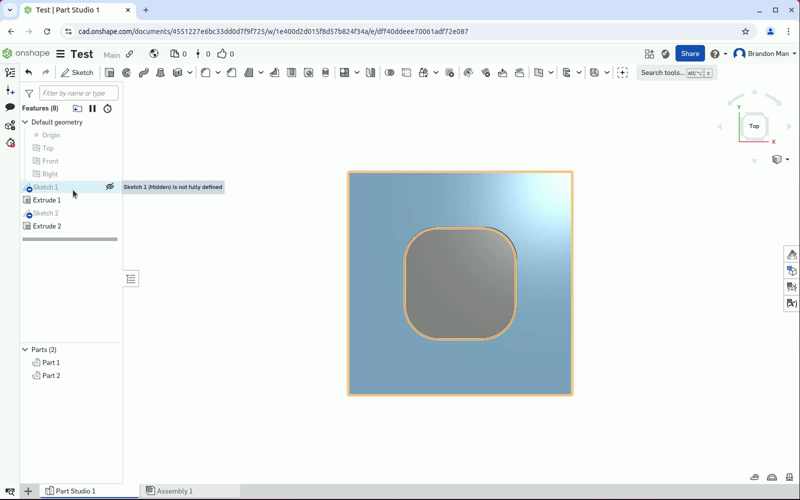
click(73, 189)
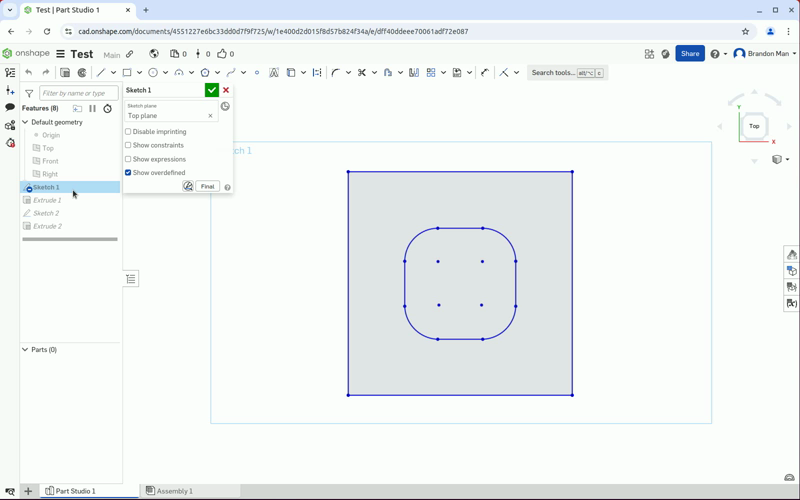
mouse_move(229, 92)
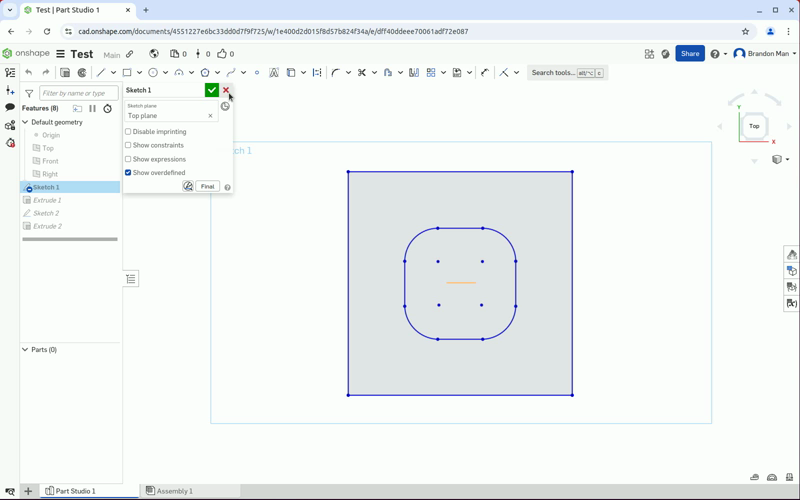
click(229, 92)
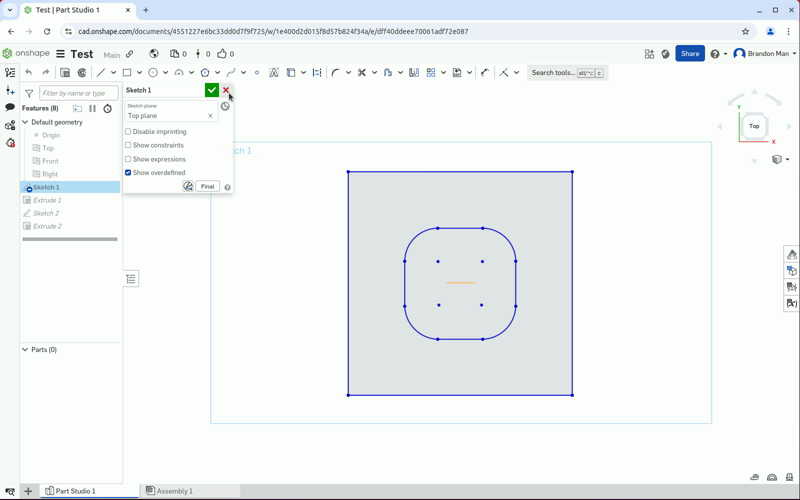
key(shift+s)
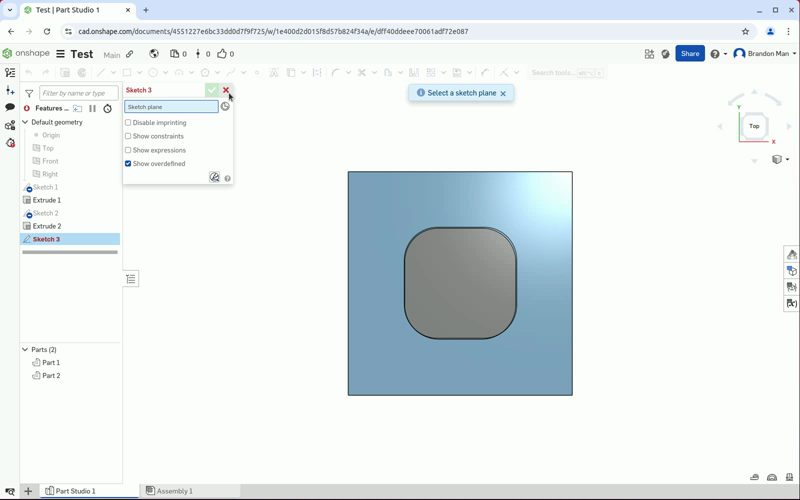
mouse_move(73, 150)
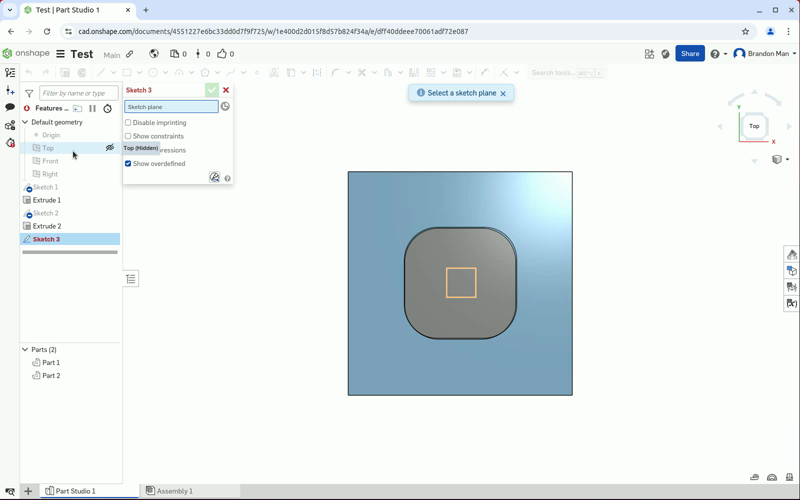
click(73, 150)
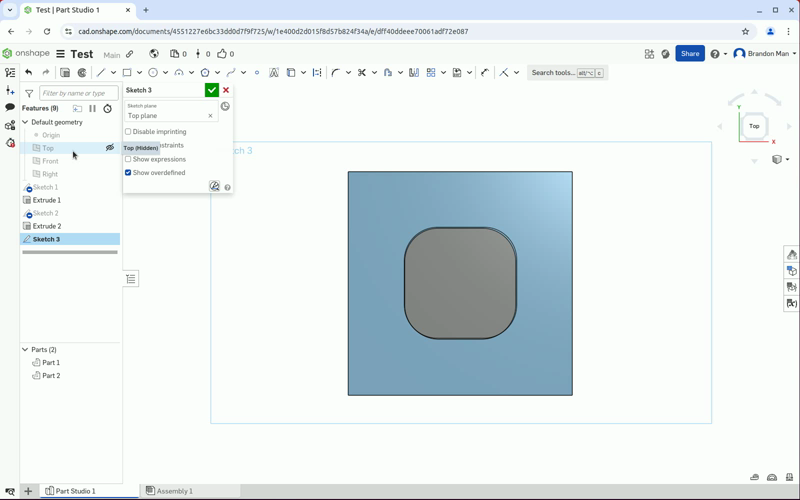
mouse_move(73, 352)
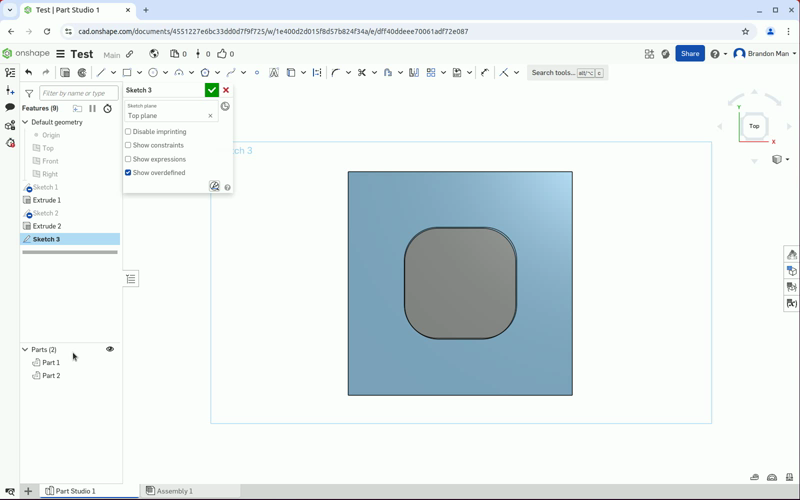
key(y)
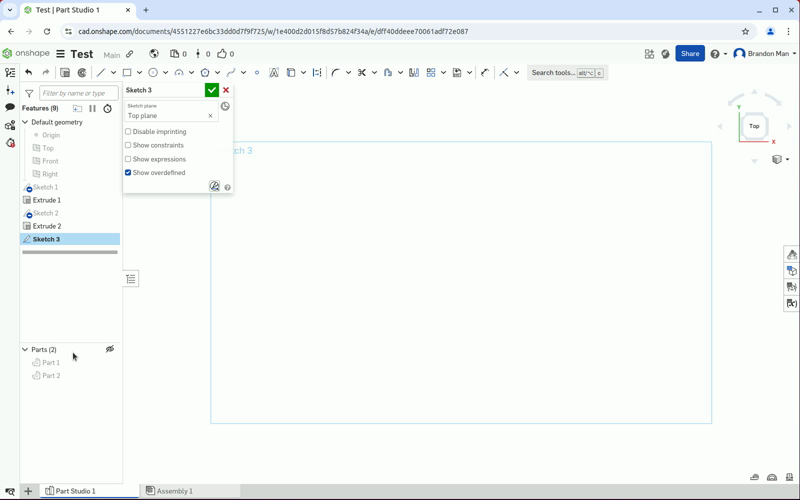
key(a)
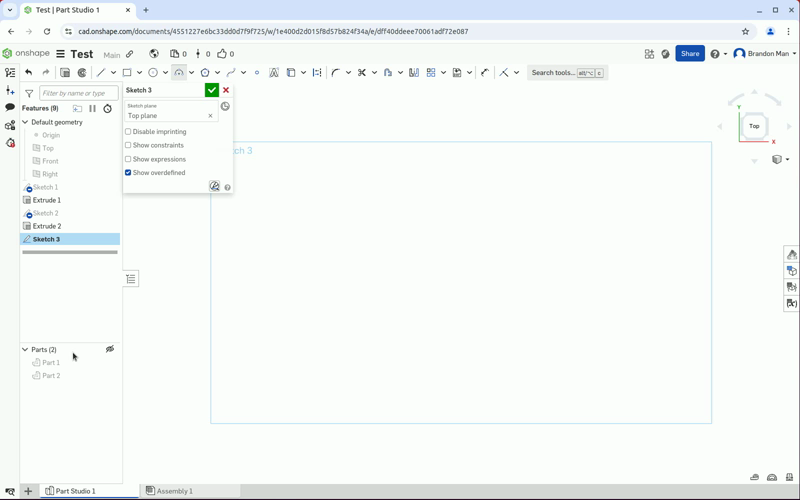
key_down(shift)
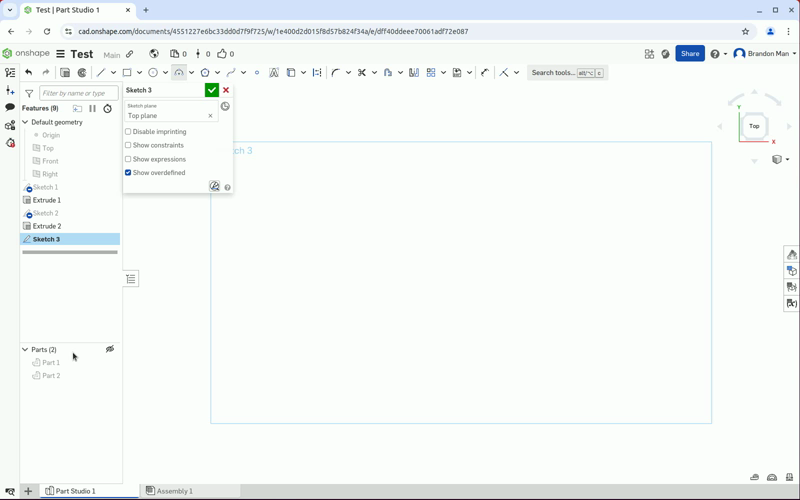
mouse_move(404, 305)
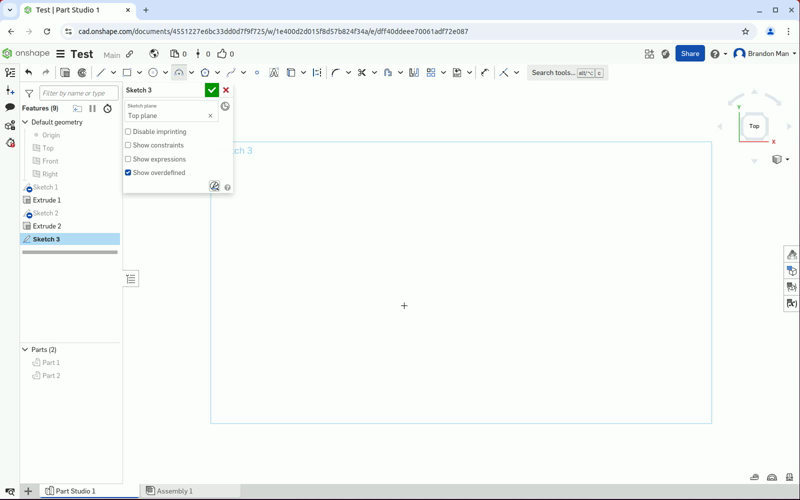
click(404, 305)
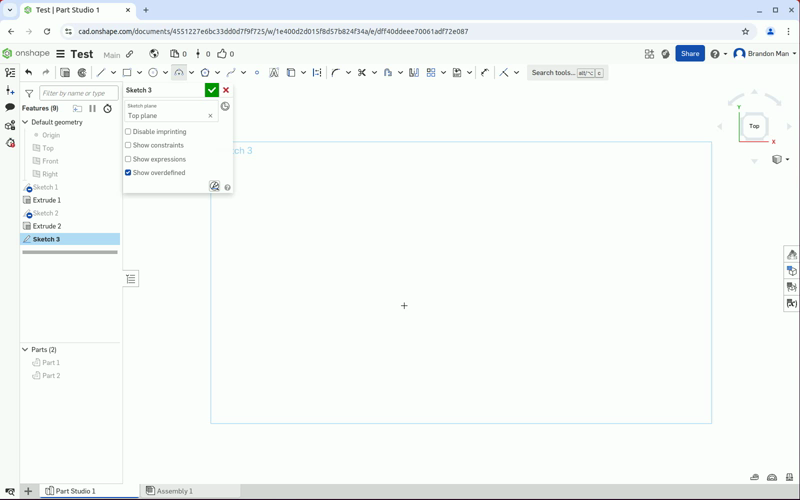
key_up(shift)
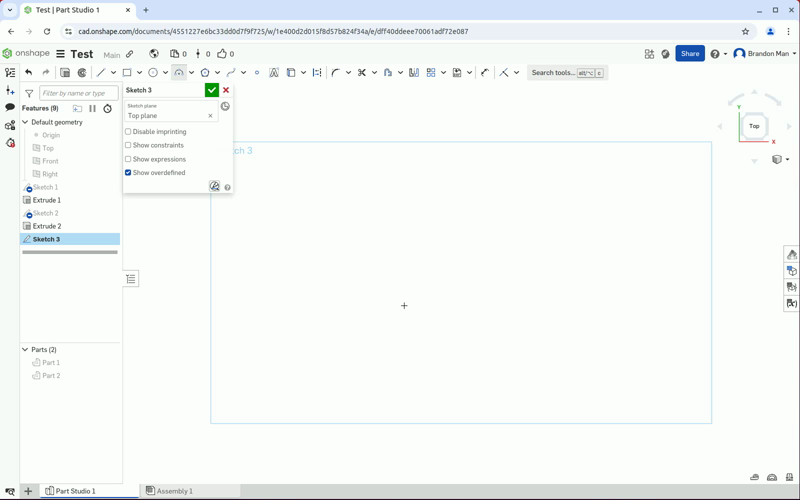
key_down(shift)
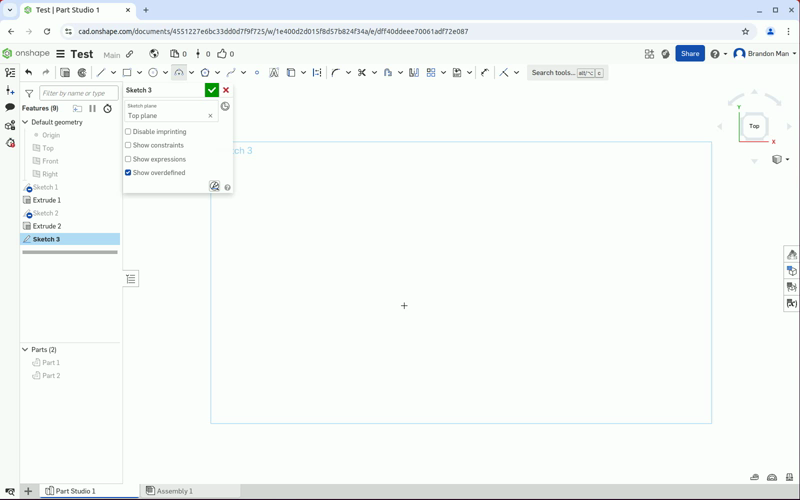
mouse_move(437, 338)
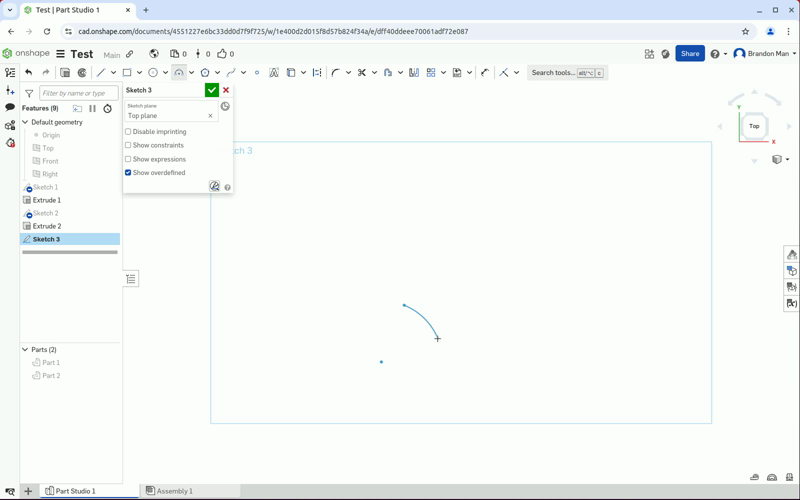
click(437, 338)
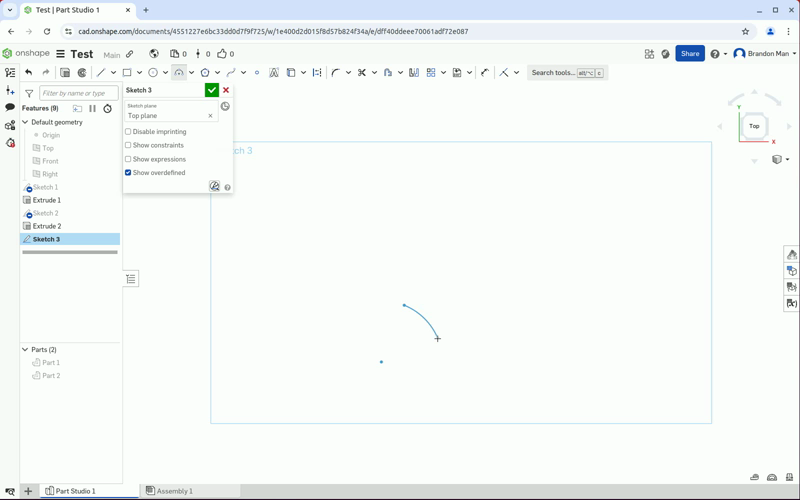
mouse_move(414, 328)
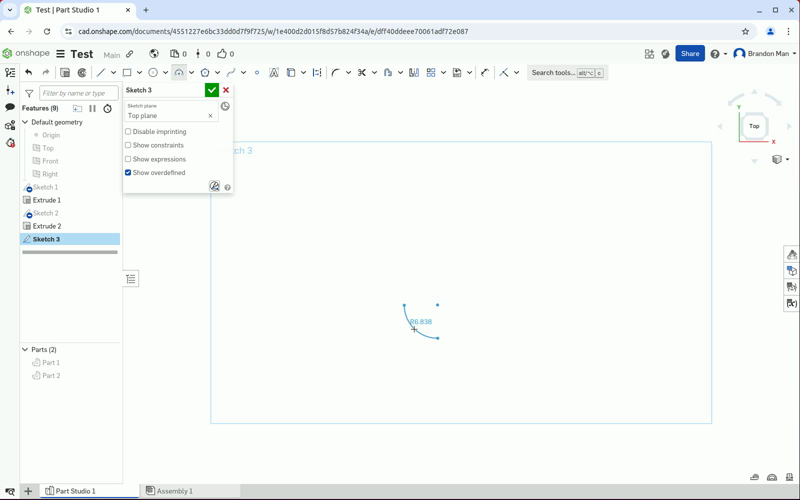
click(414, 328)
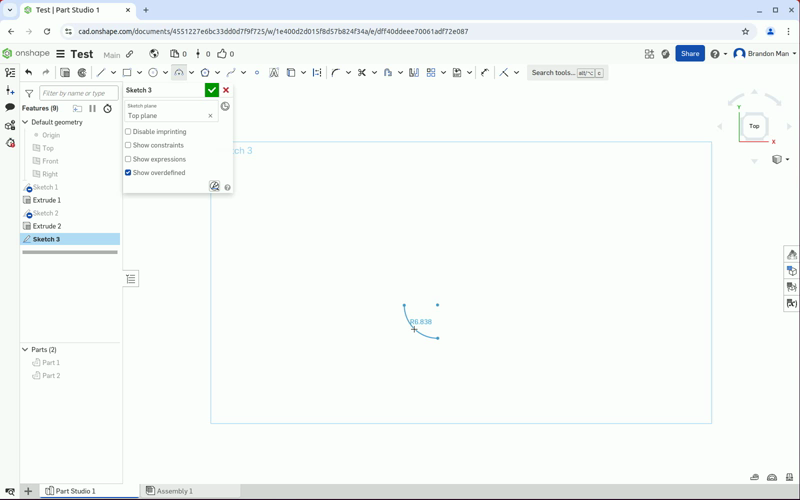
key_up(shift)
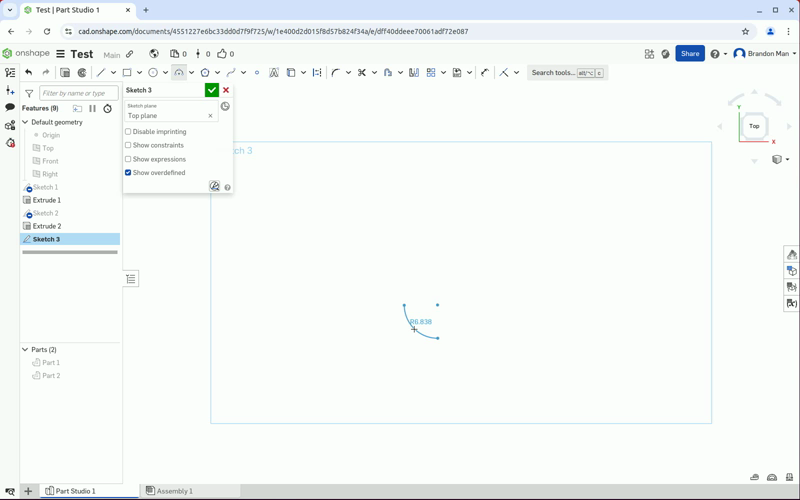
key(esc)
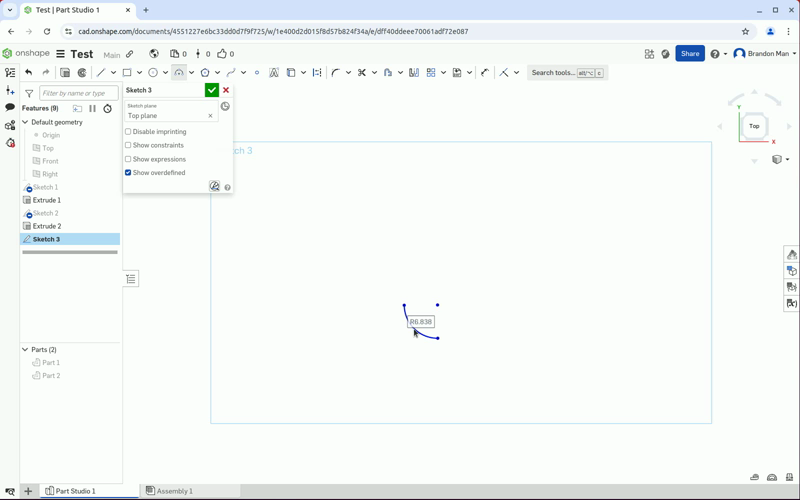
key(l)
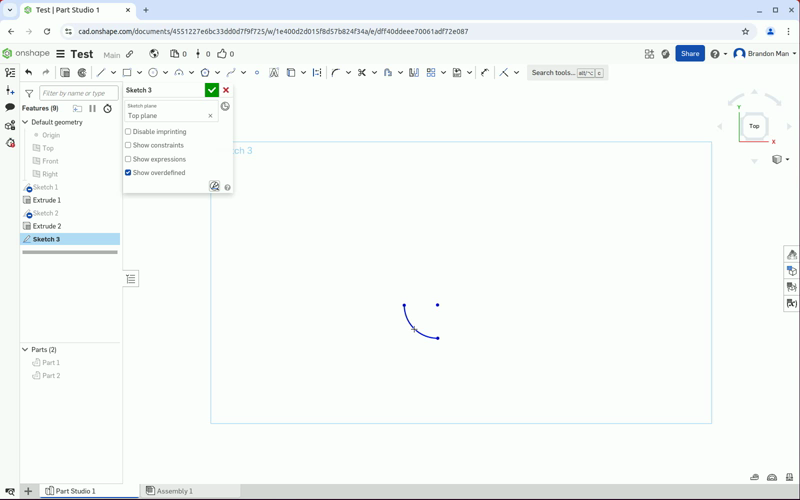
mouse_move(437, 338)
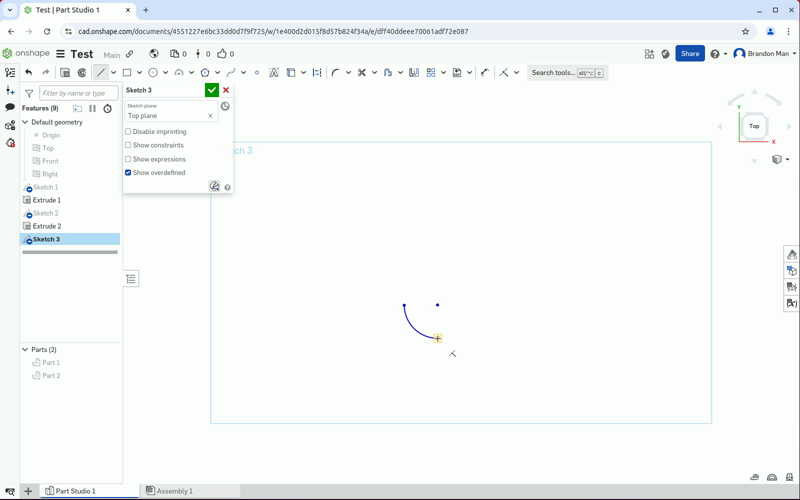
click(437, 338)
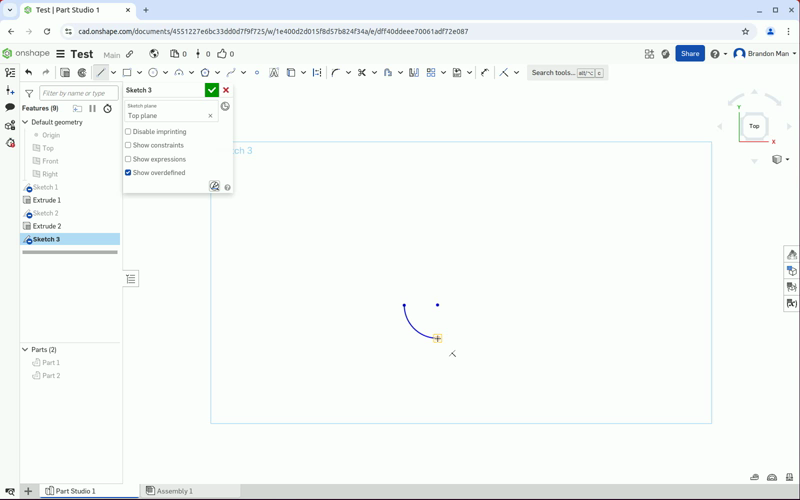
key_down(shift)
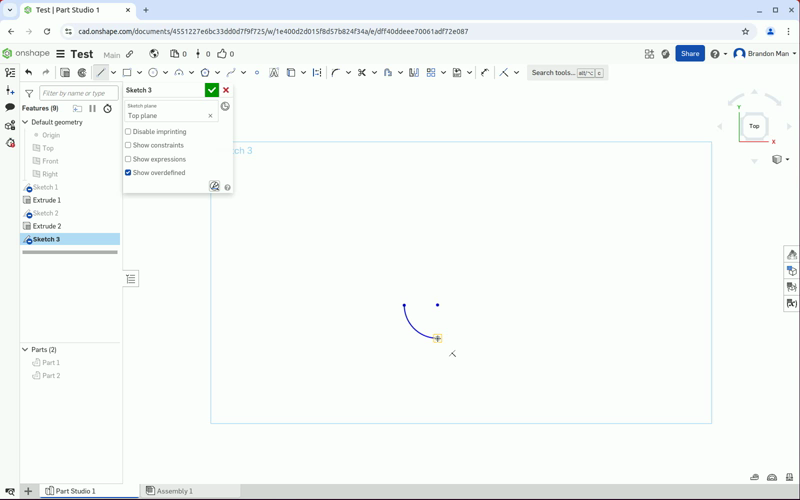
mouse_move(467, 338)
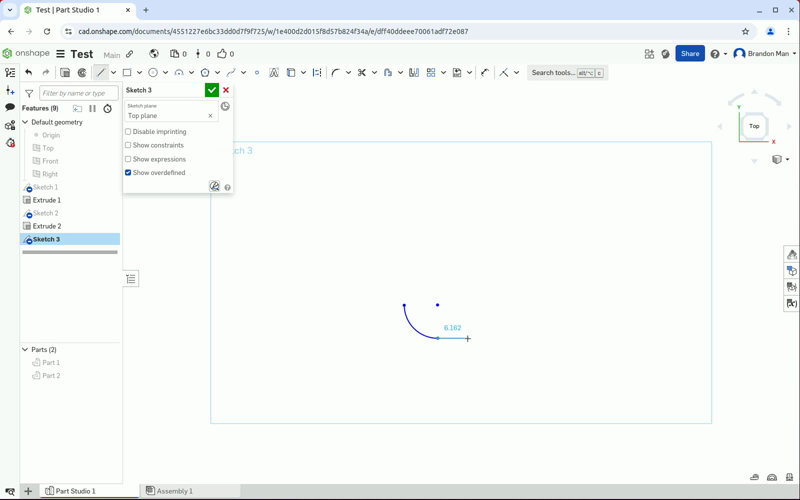
mouse_move(482, 338)
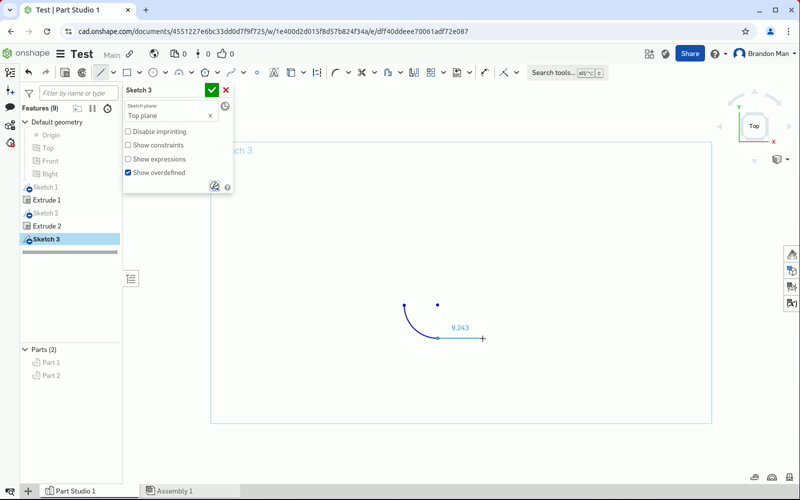
click(482, 338)
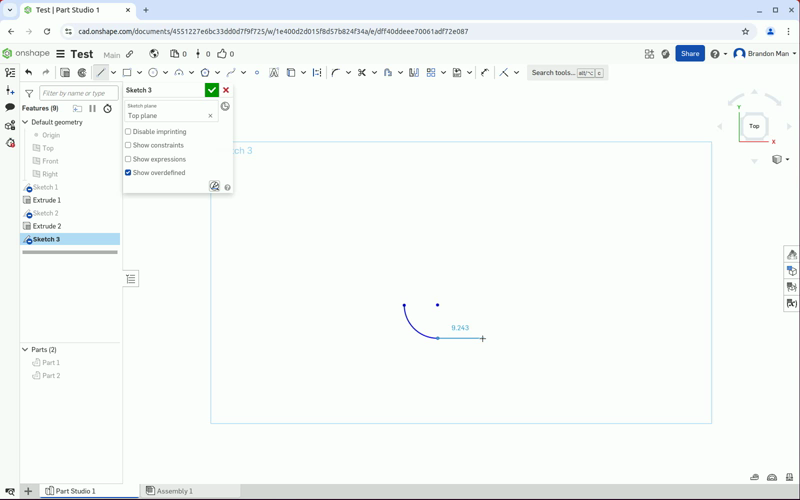
key_up(shift)
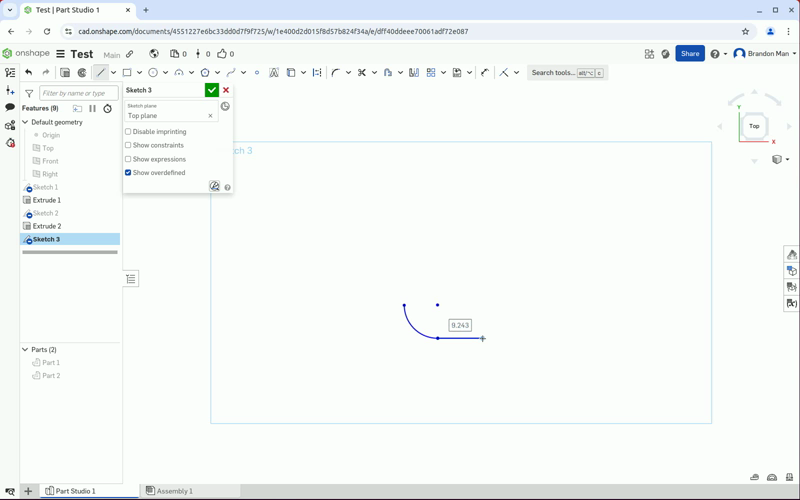
key(esc)
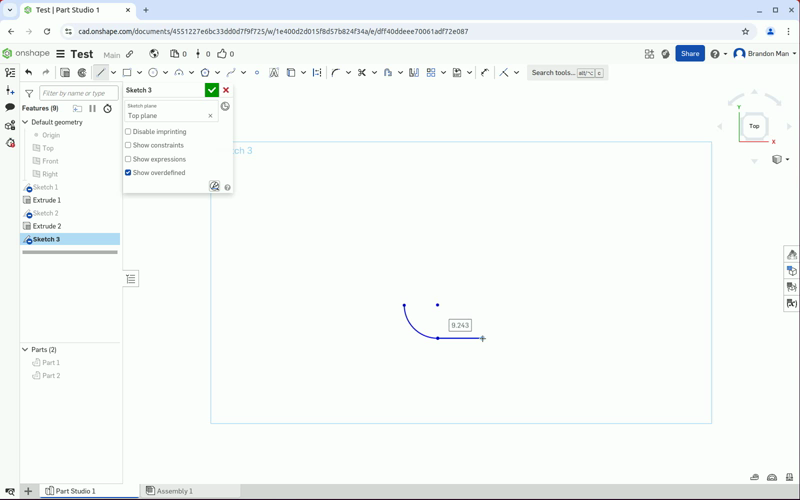
key(a)
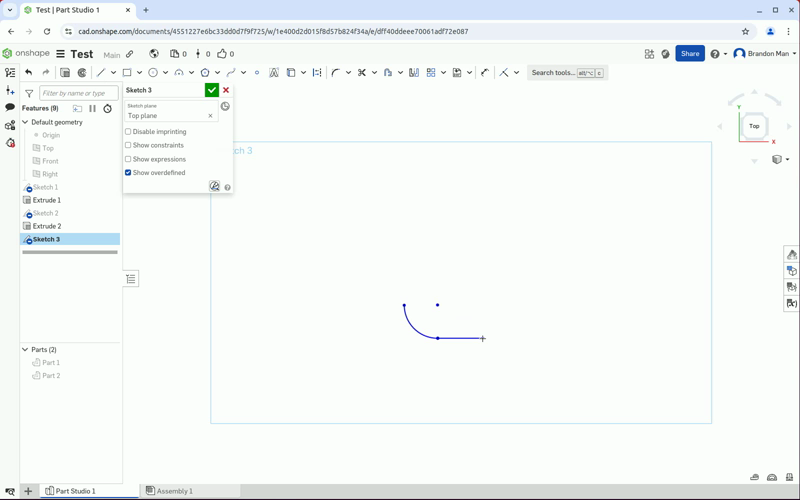
mouse_move(482, 338)
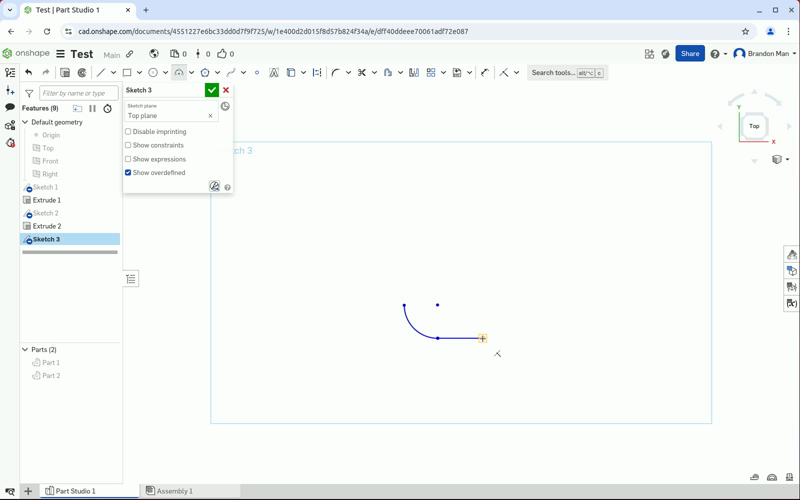
click(482, 338)
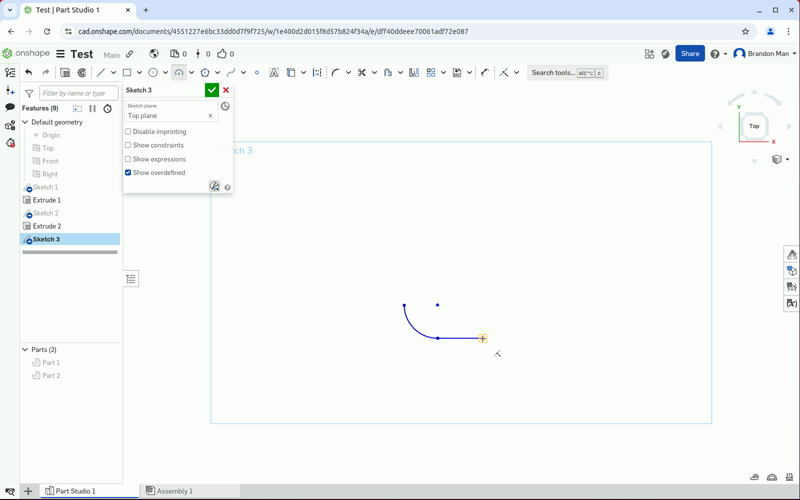
key_down(shift)
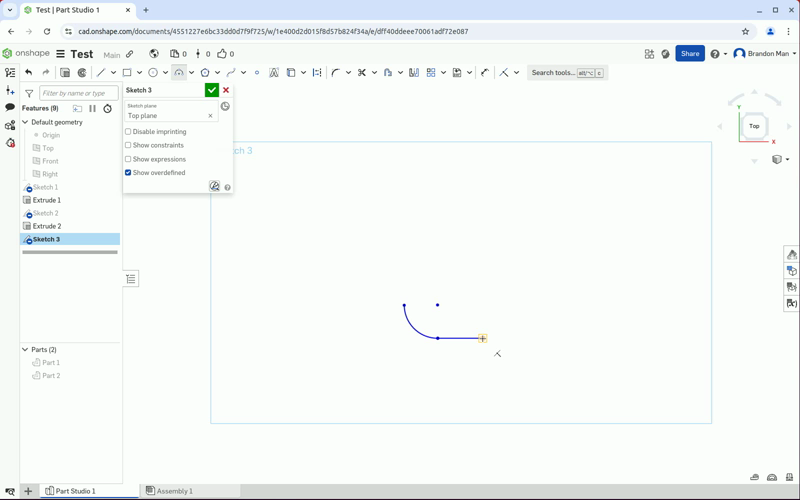
mouse_move(516, 305)
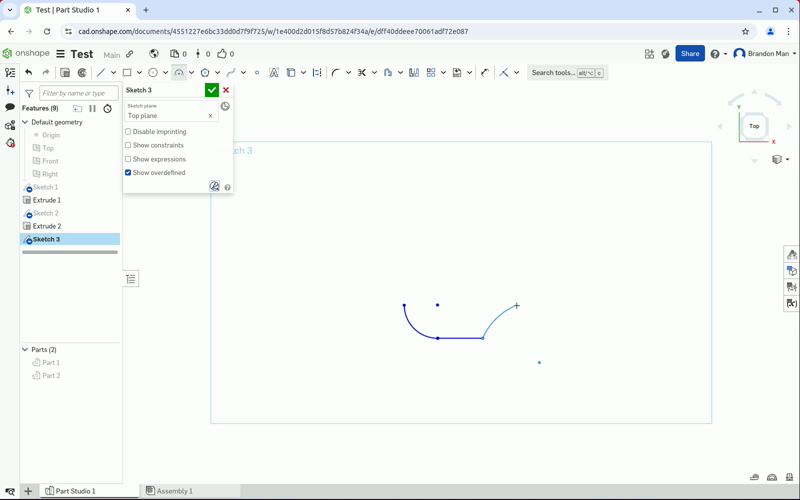
click(516, 305)
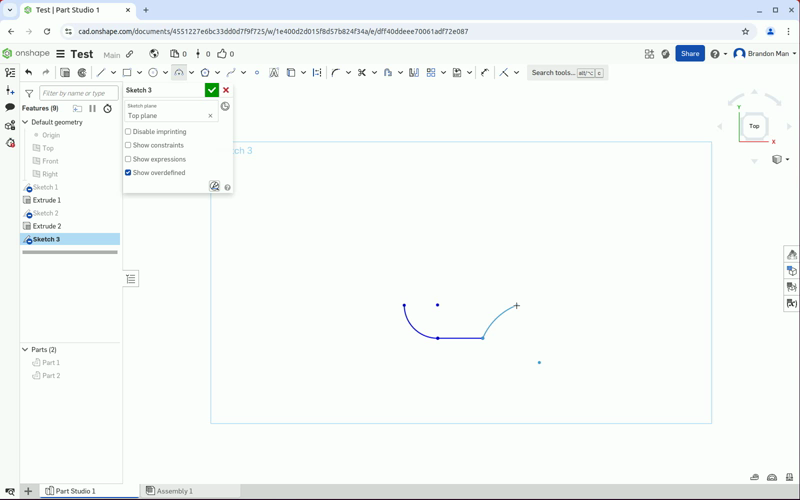
mouse_move(506, 328)
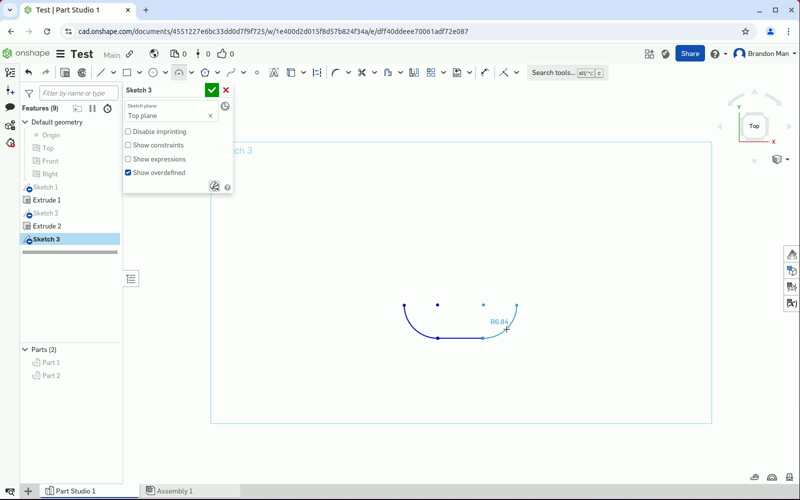
click(506, 328)
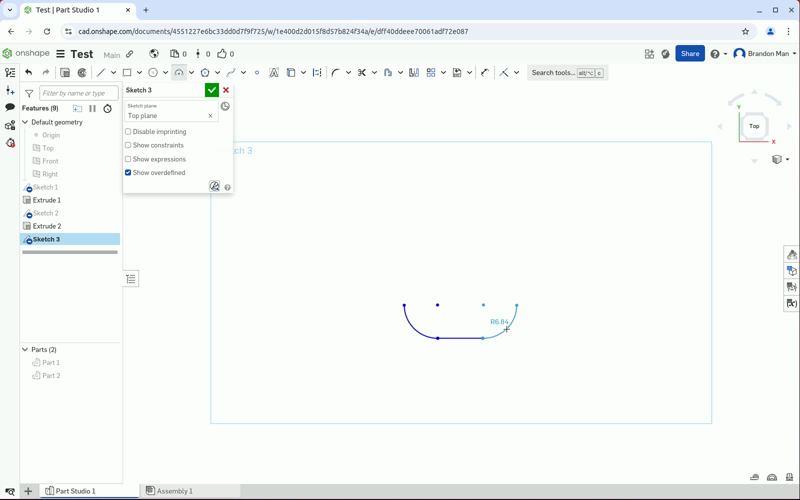
key_up(shift)
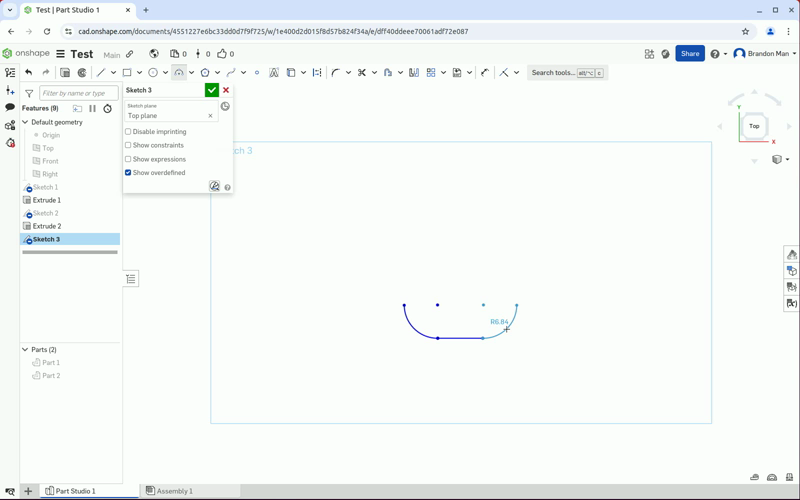
key(esc)
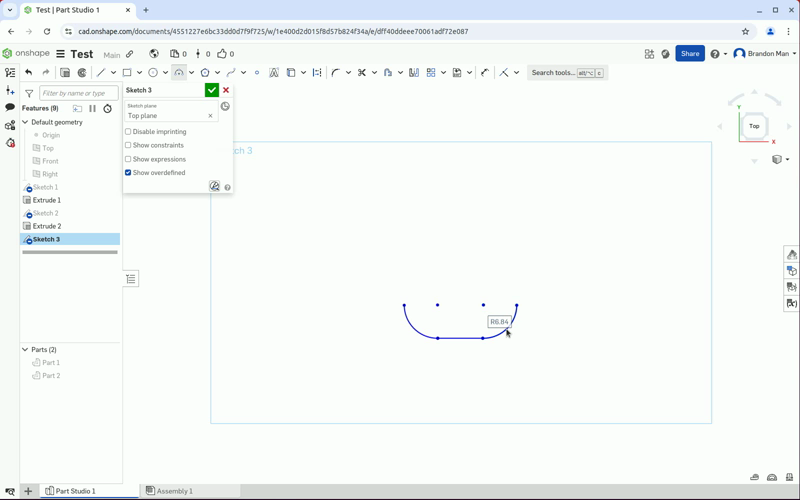
key(l)
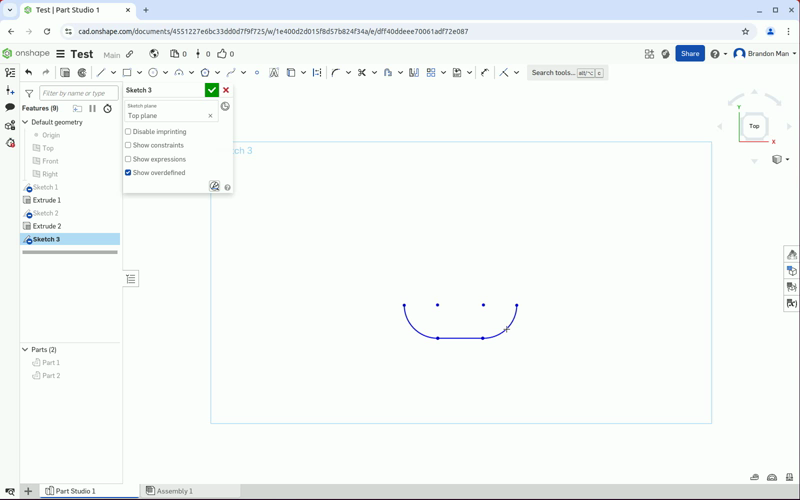
mouse_move(516, 305)
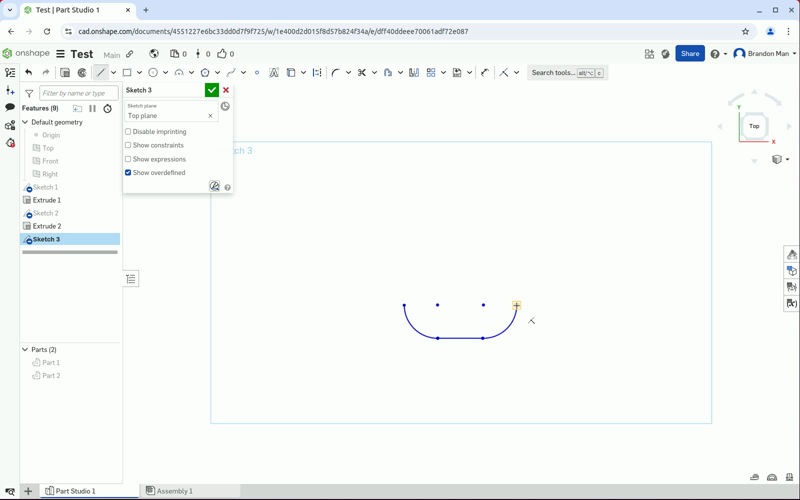
click(516, 305)
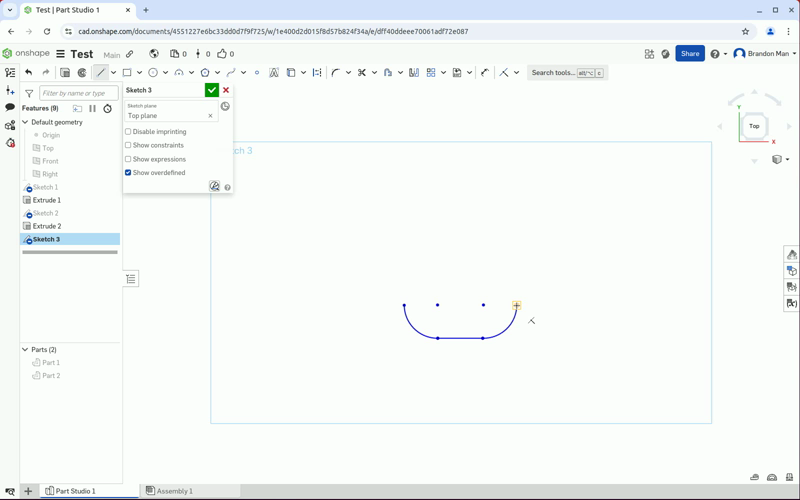
key_down(shift)
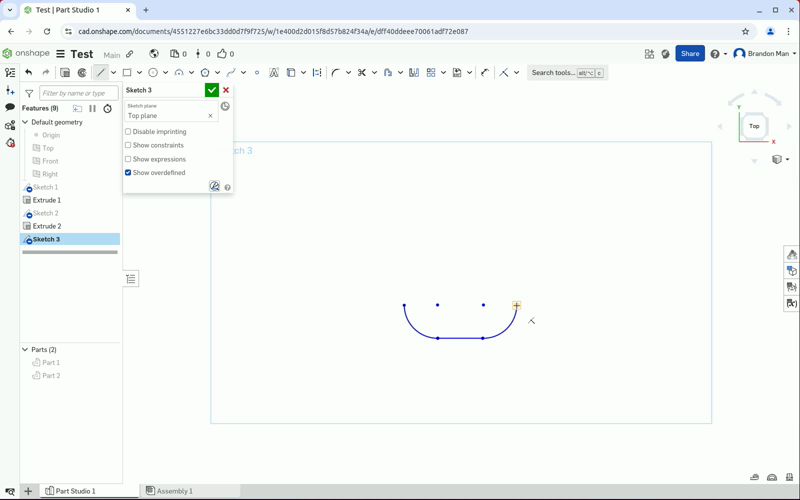
mouse_move(546, 305)
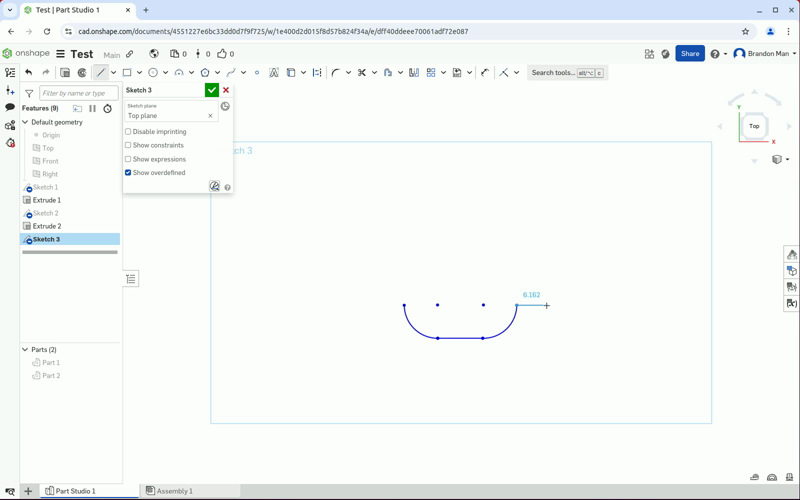
mouse_move(516, 260)
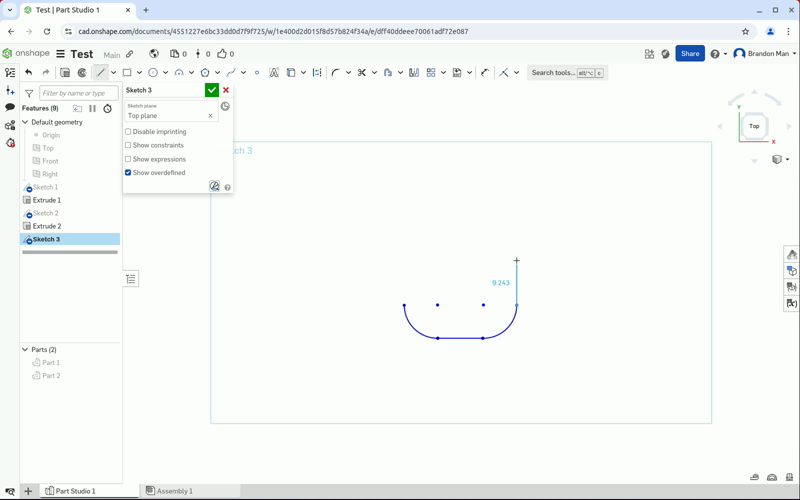
click(516, 260)
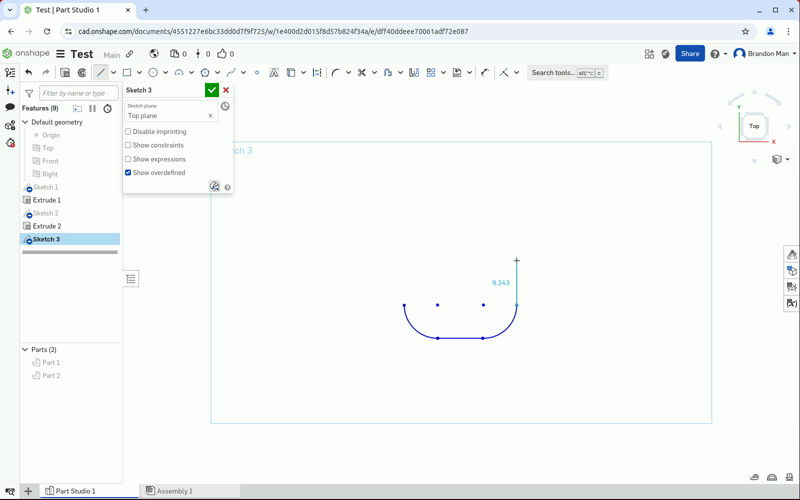
key_up(shift)
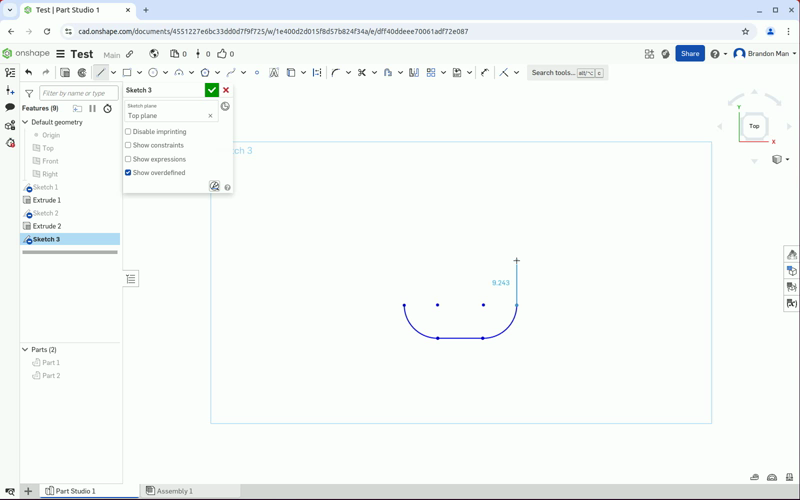
key(esc)
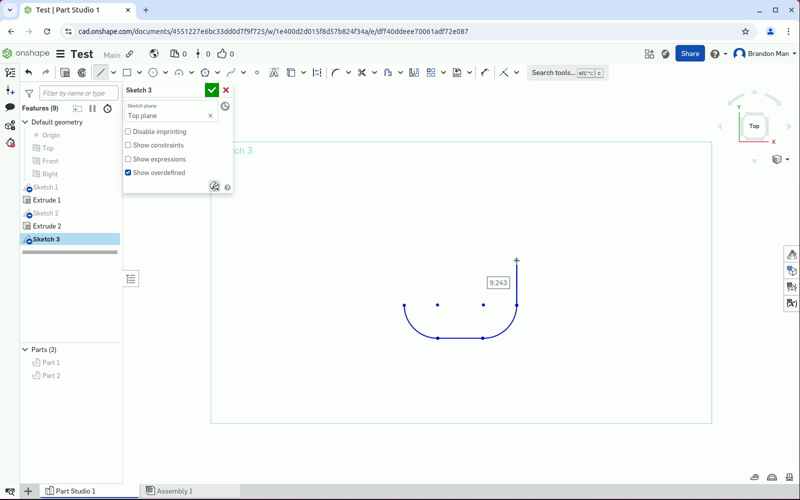
key(a)
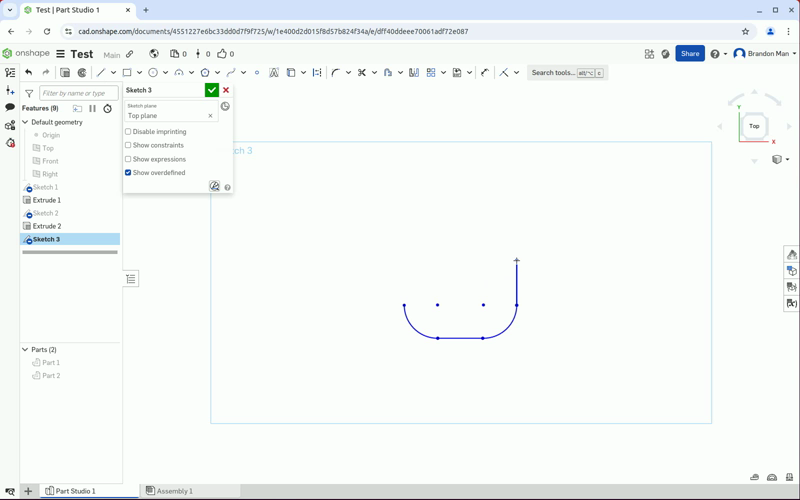
mouse_move(516, 260)
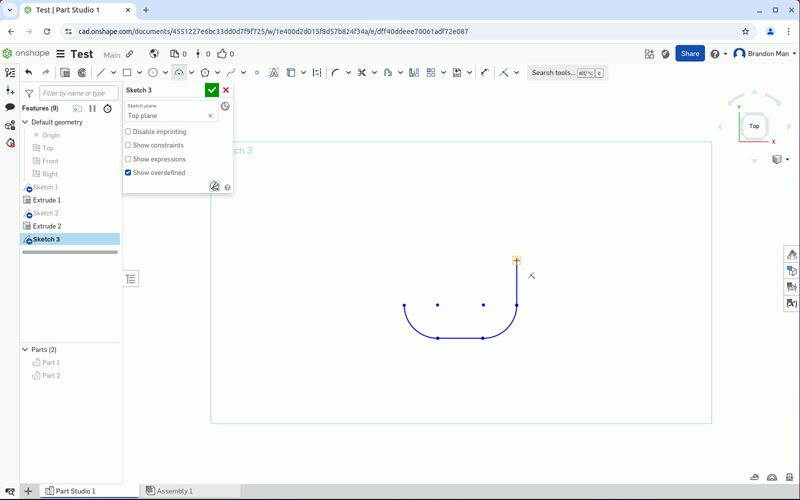
click(516, 260)
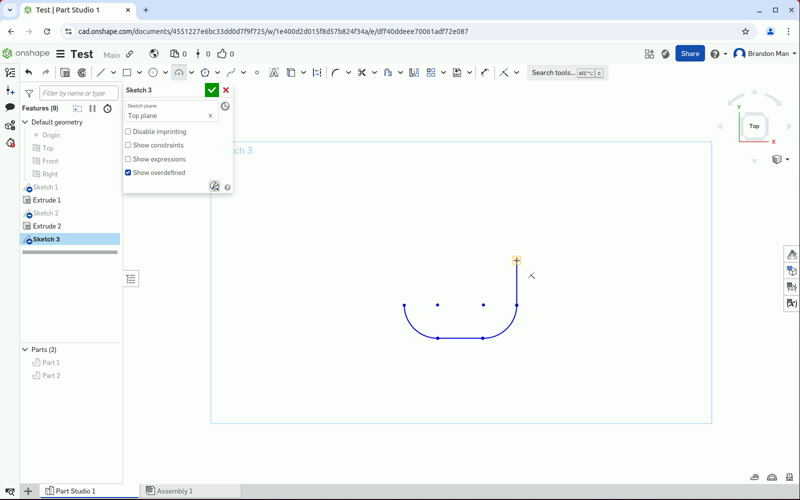
key_down(shift)
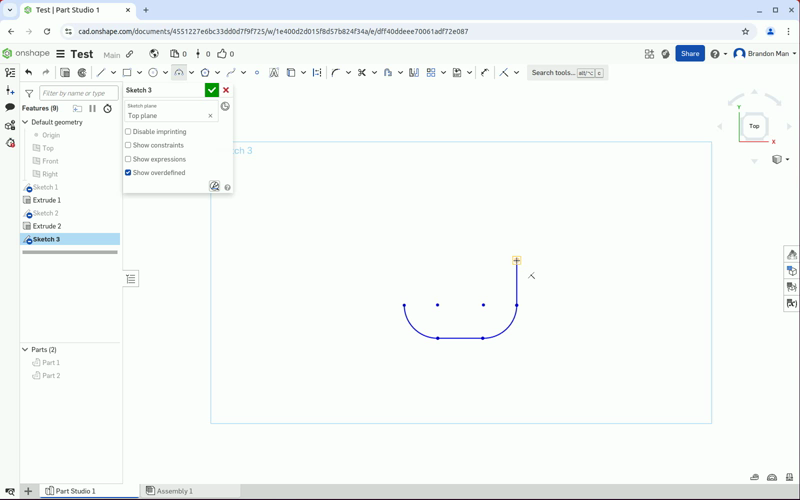
mouse_move(482, 227)
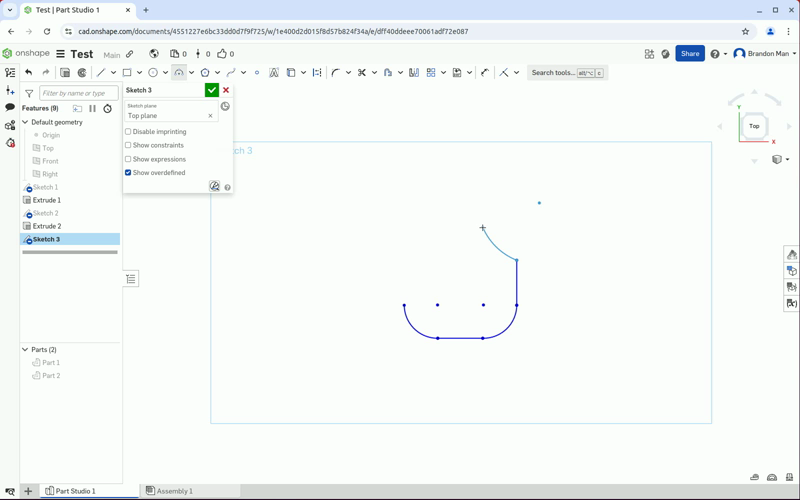
click(482, 227)
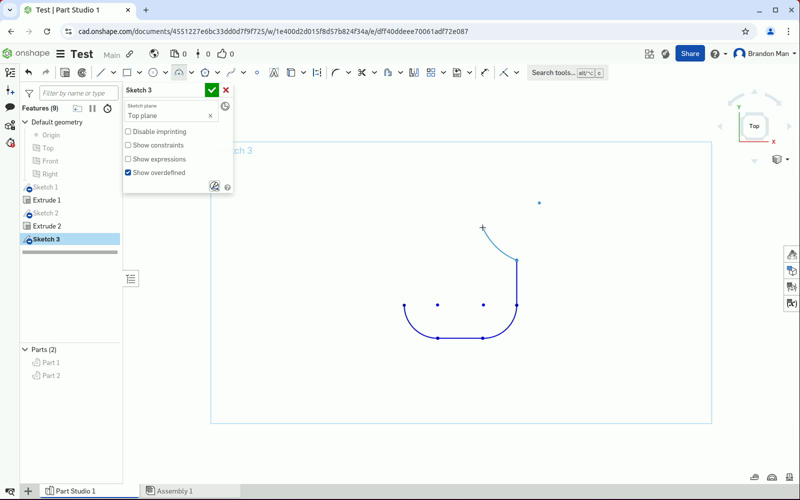
mouse_move(506, 236)
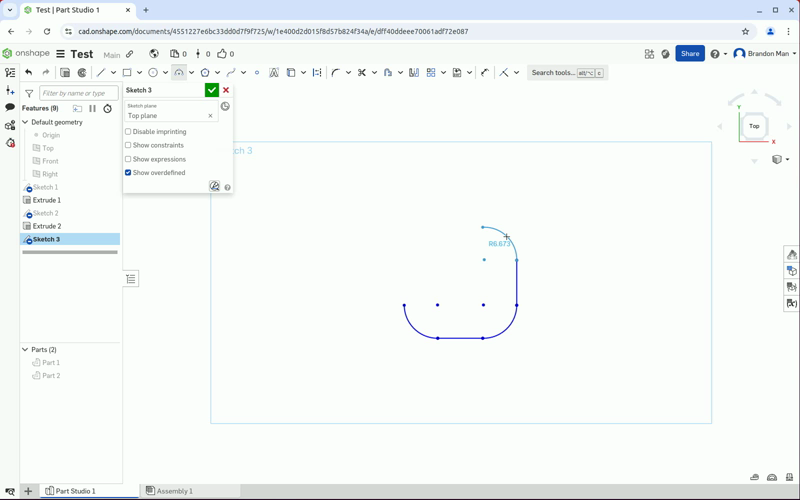
click(506, 236)
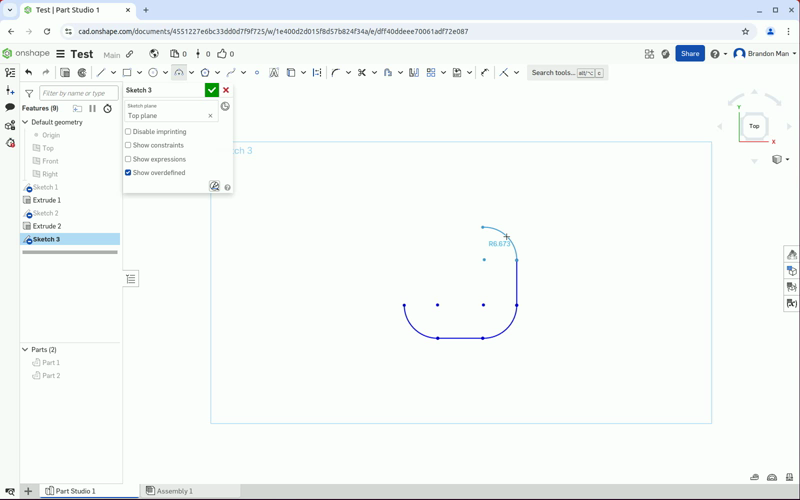
key_up(shift)
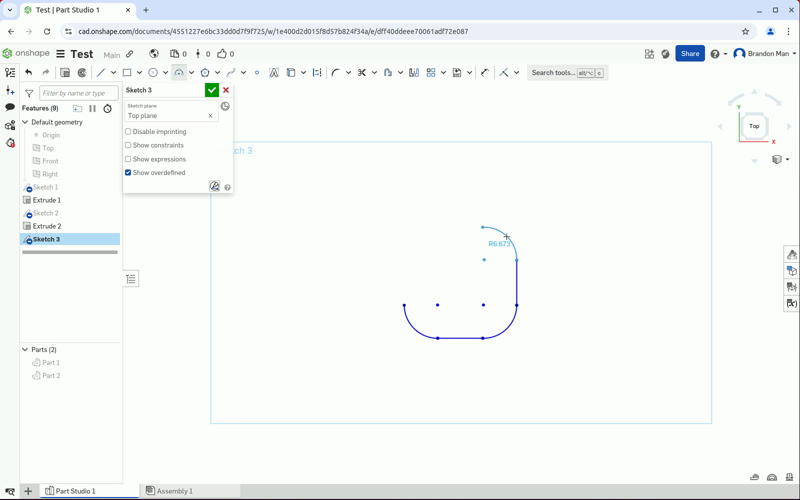
key(esc)
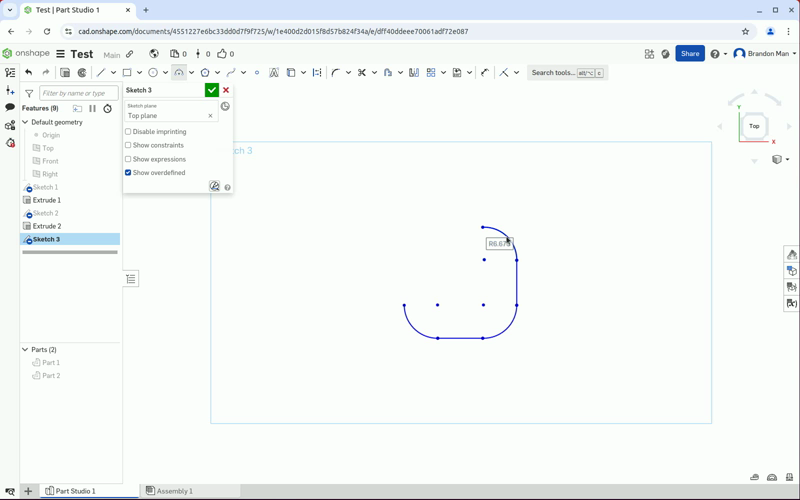
key(l)
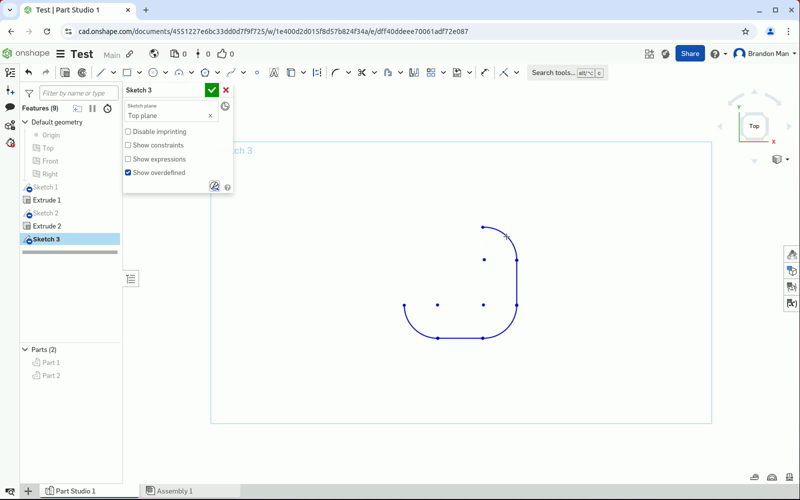
mouse_move(482, 227)
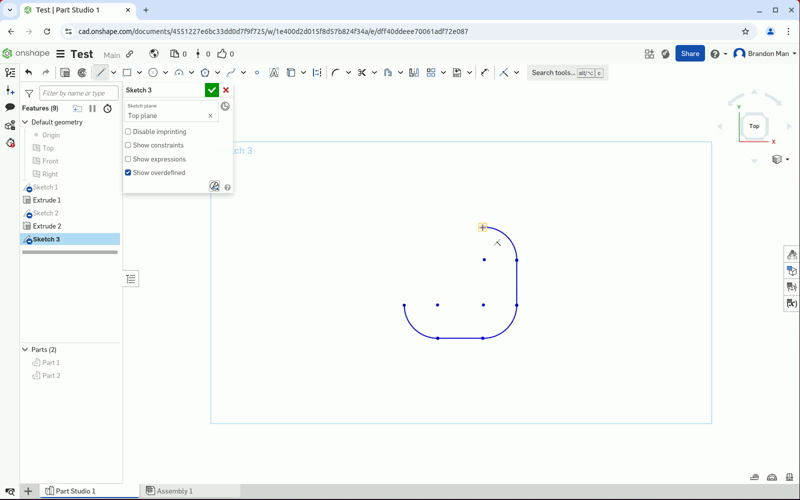
click(482, 227)
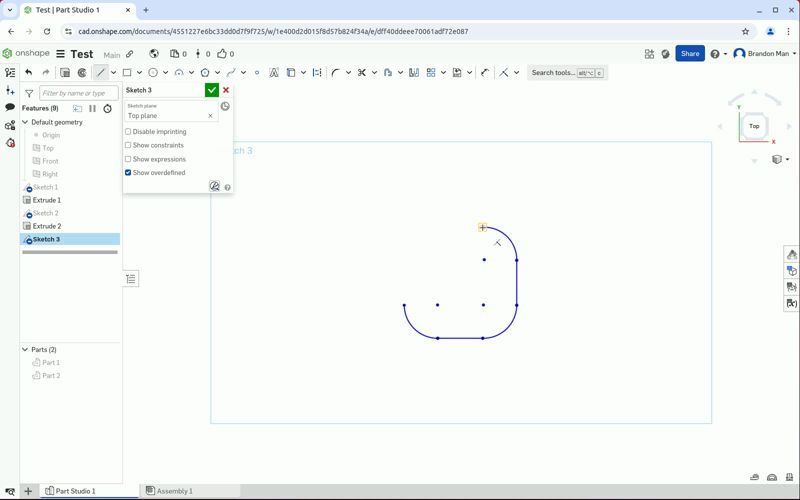
key_down(shift)
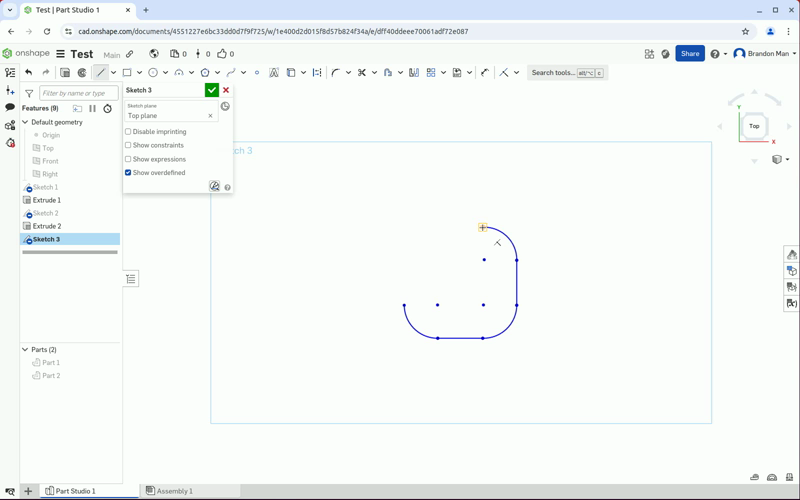
mouse_move(512, 227)
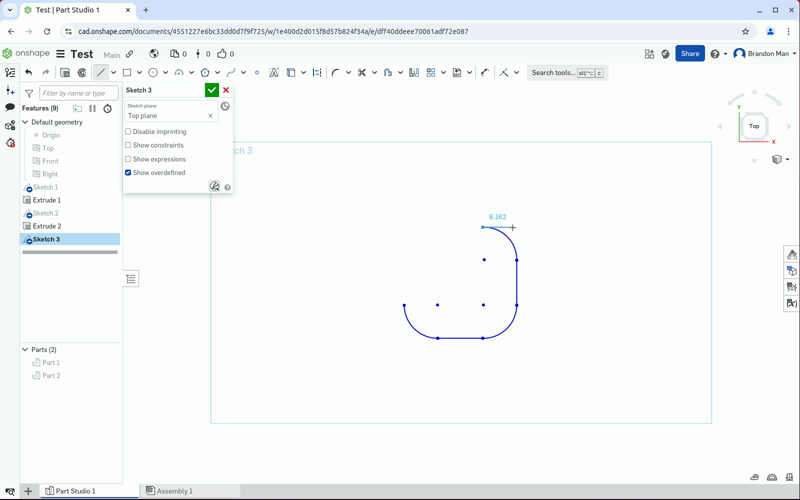
mouse_move(437, 227)
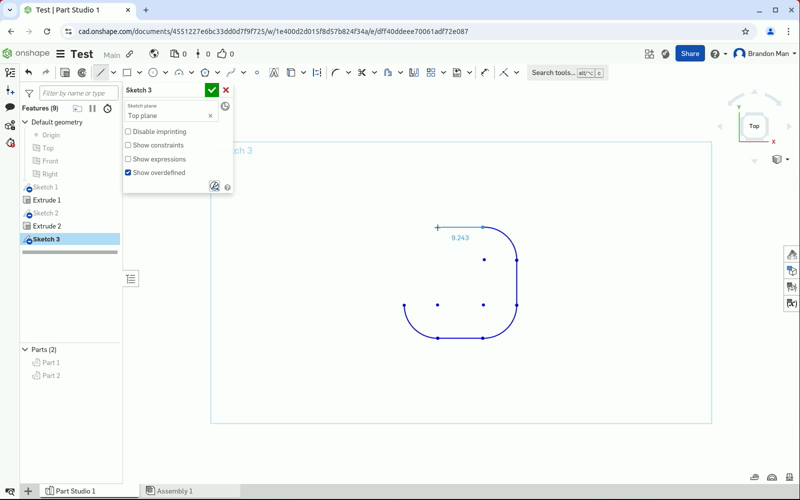
click(437, 227)
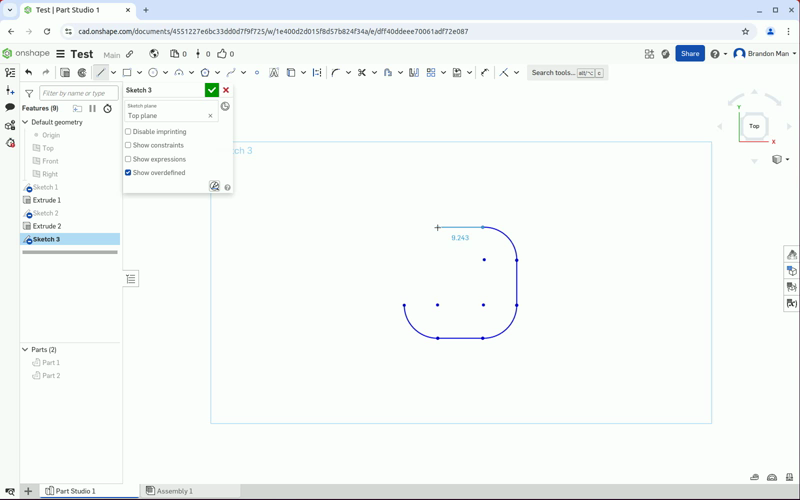
key_up(shift)
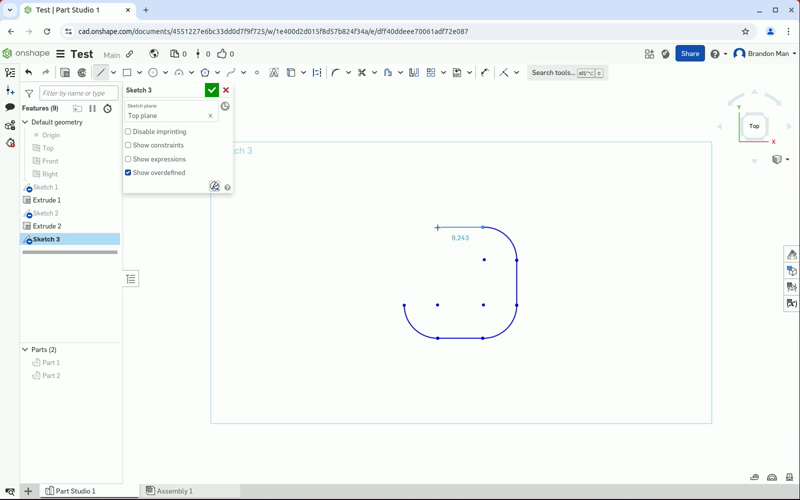
key(esc)
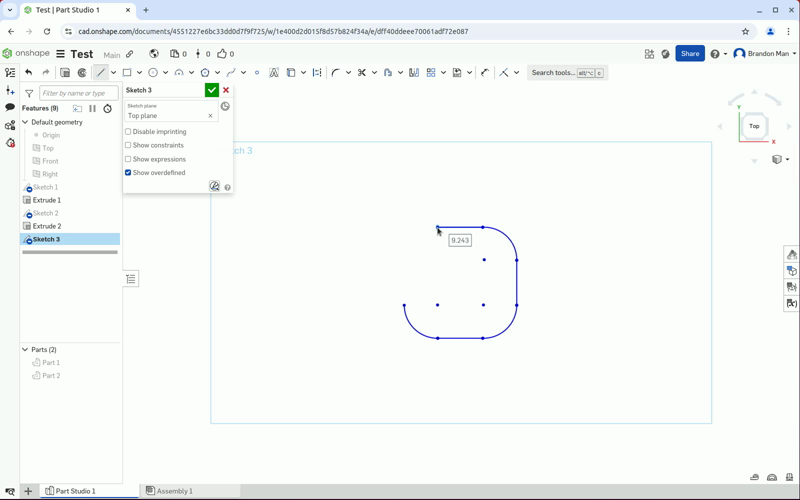
key(a)
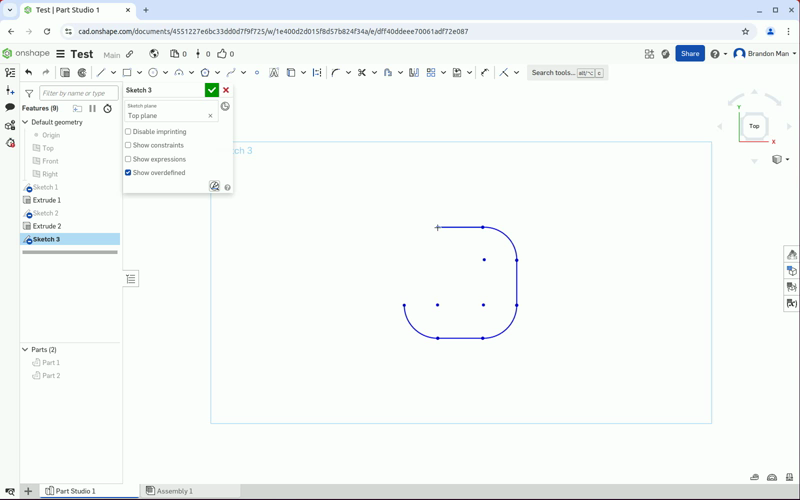
mouse_move(437, 227)
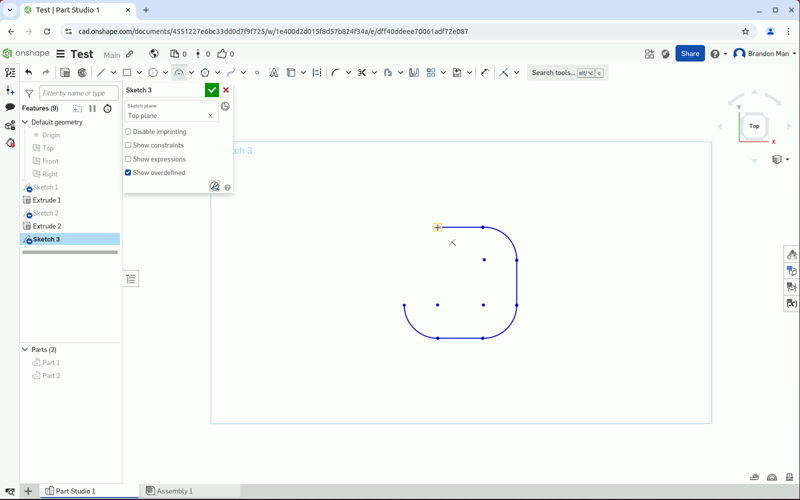
click(437, 227)
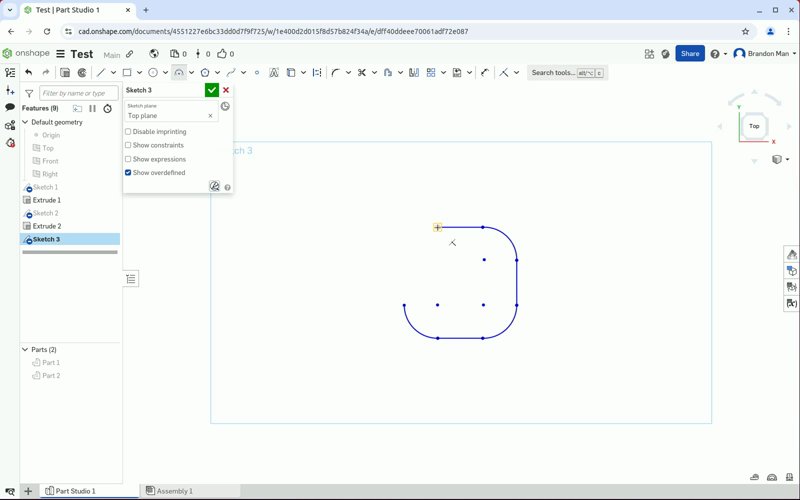
key_down(shift)
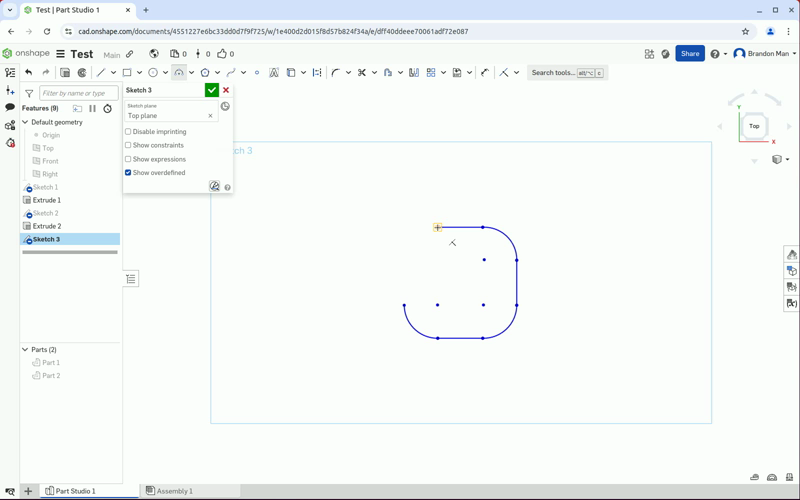
mouse_move(404, 260)
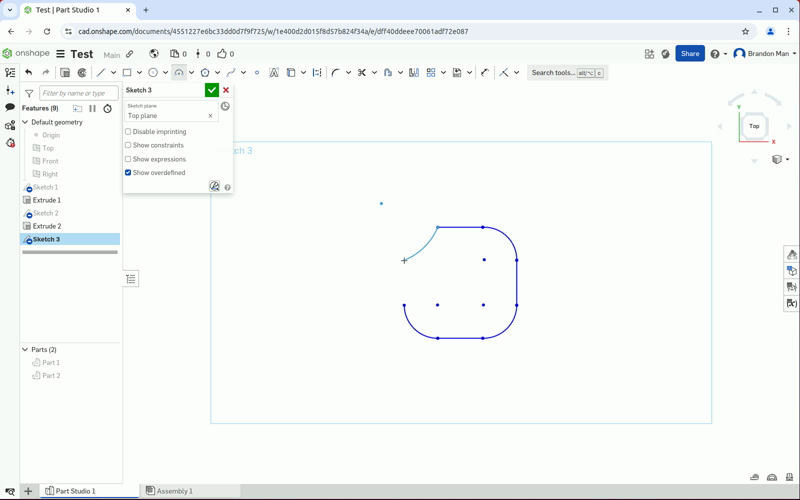
click(404, 260)
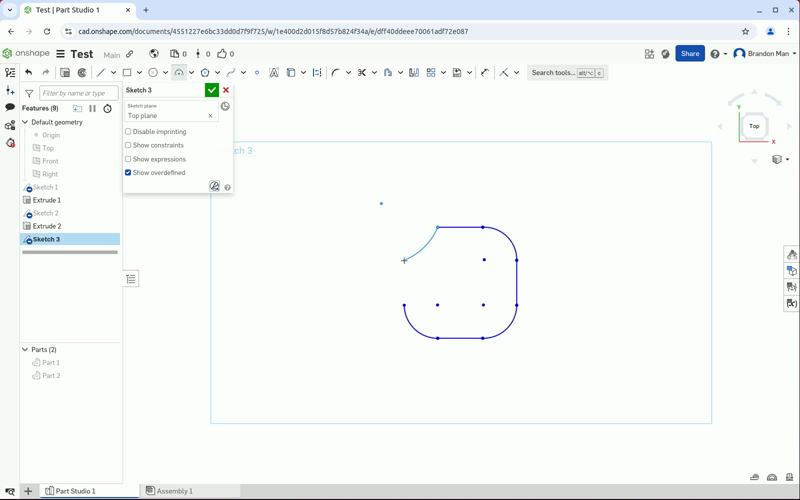
mouse_move(414, 236)
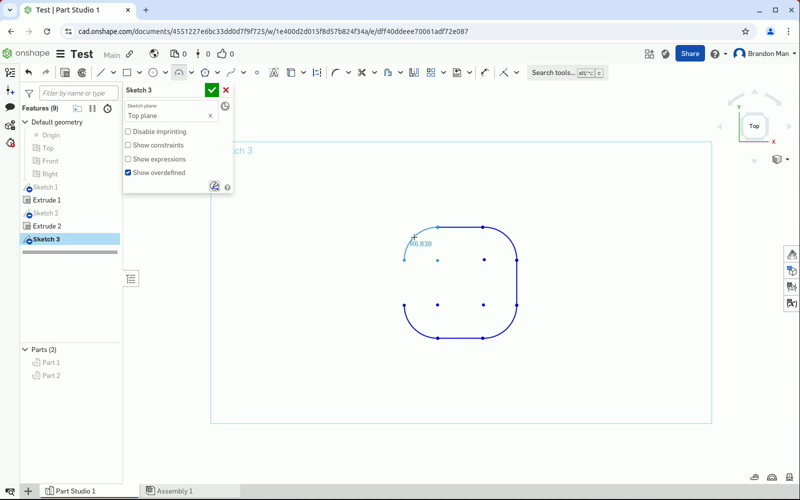
click(414, 236)
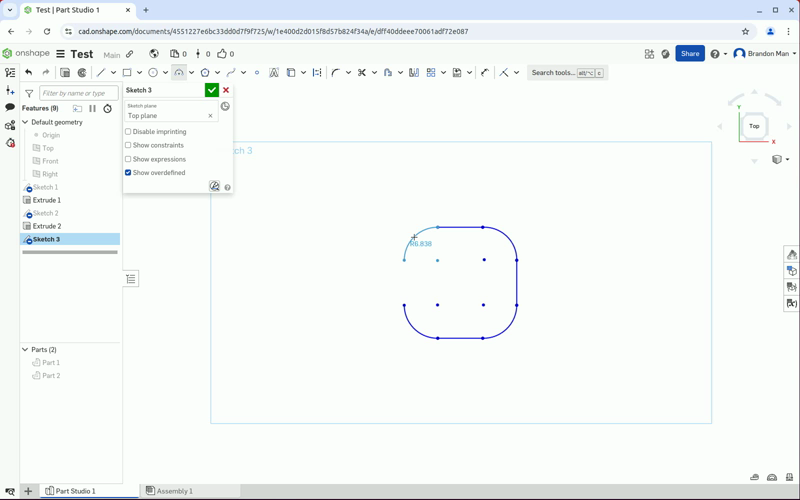
key_up(shift)
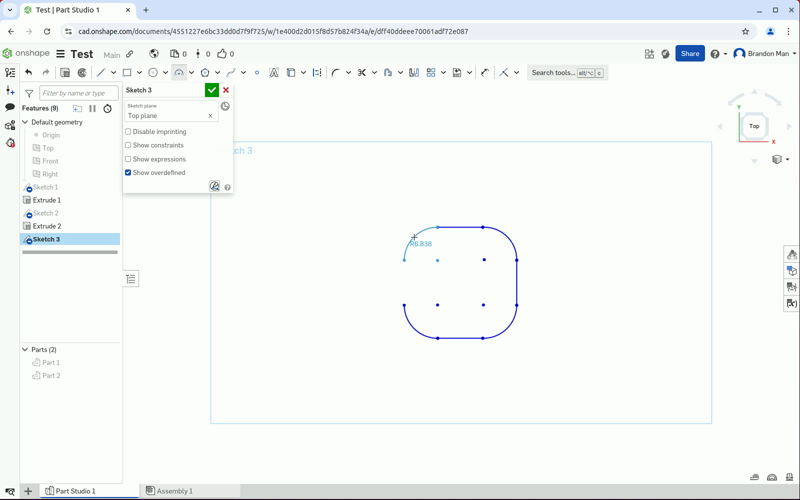
key(esc)
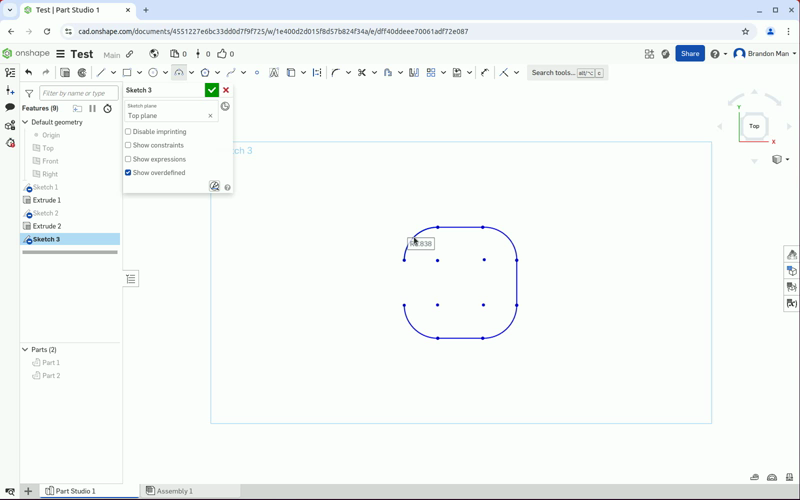
key(l)
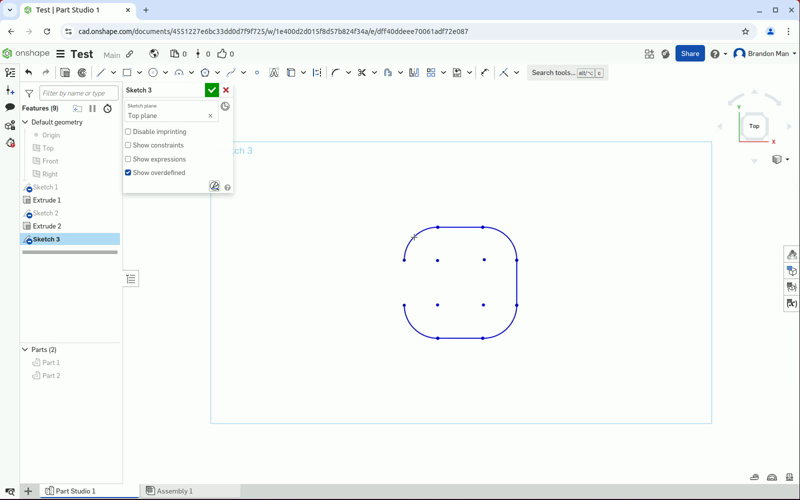
mouse_move(404, 260)
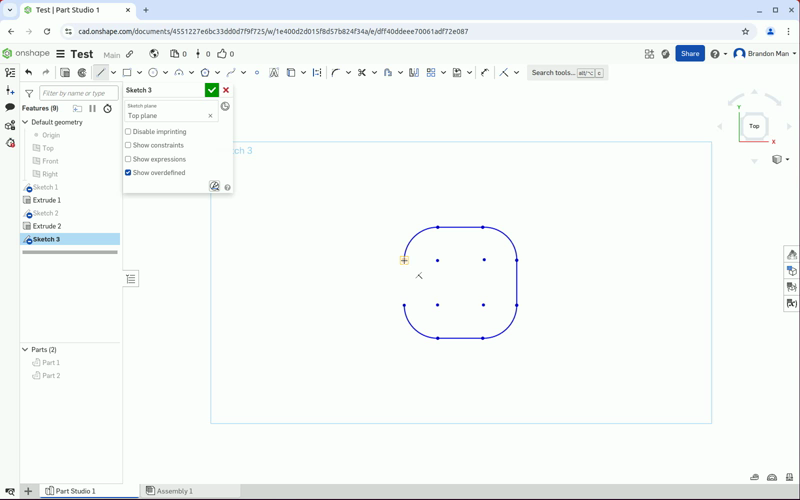
click(404, 260)
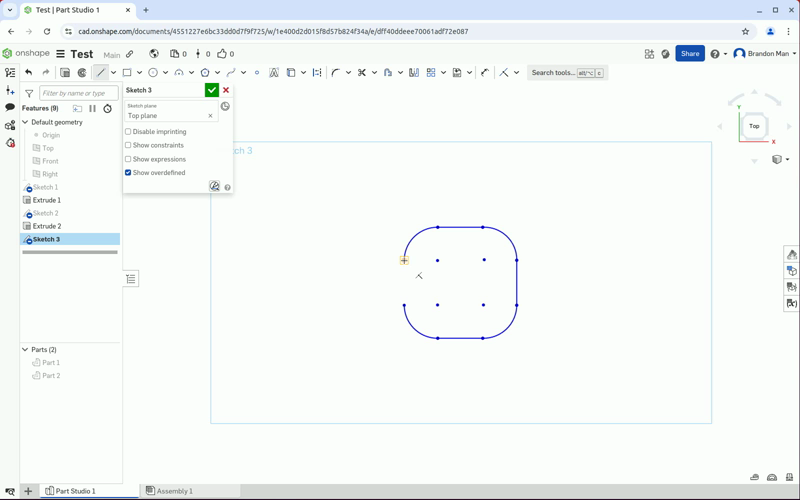
mouse_move(434, 260)
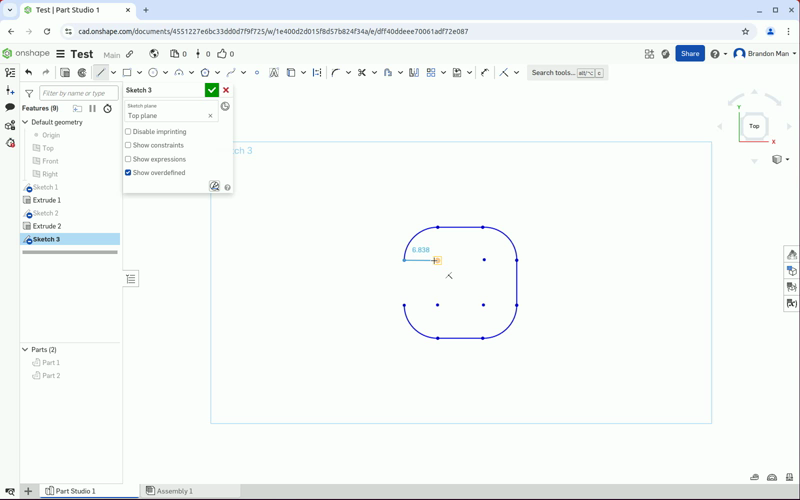
key_down(shift)
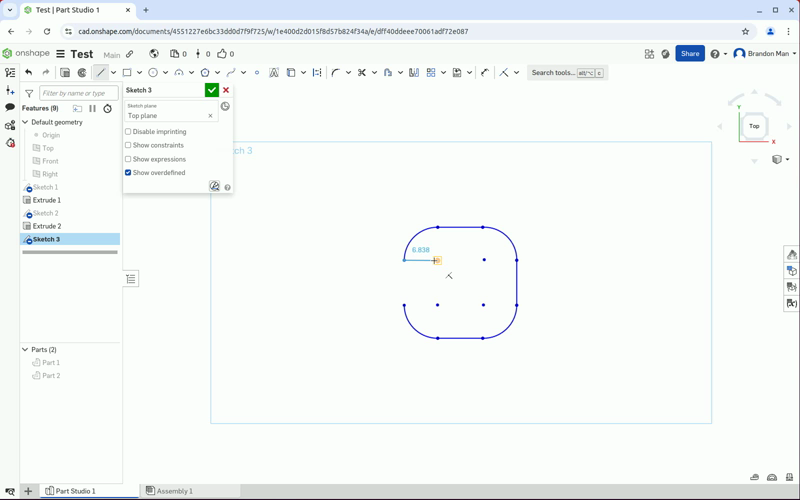
mouse_move(404, 305)
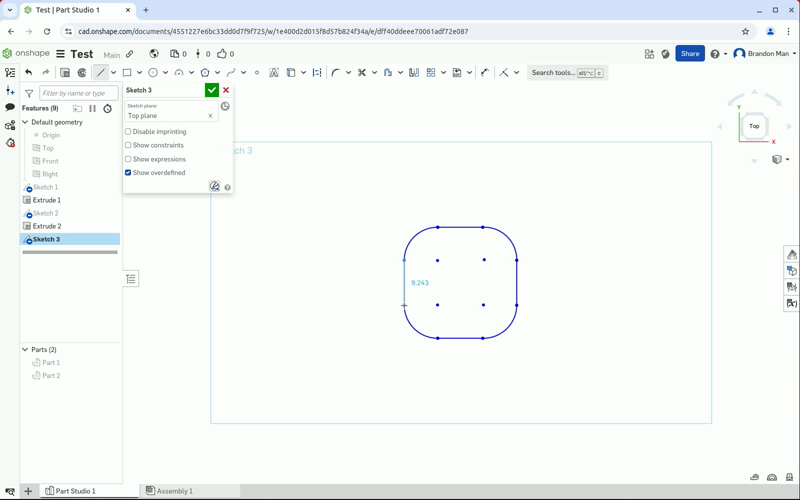
key_up(shift)
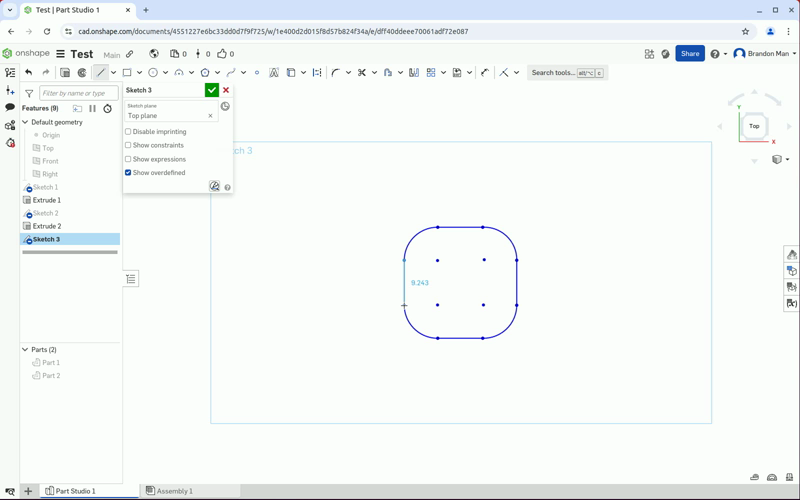
click(404, 305)
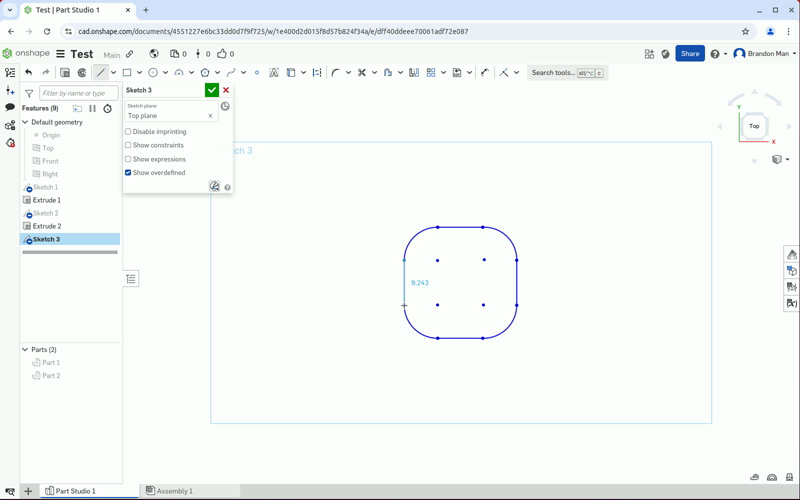
key(esc)
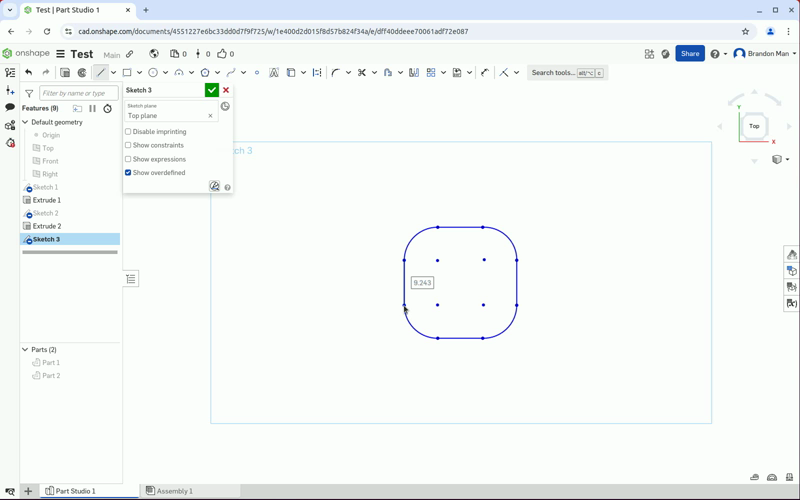
mouse_move(465, 276)
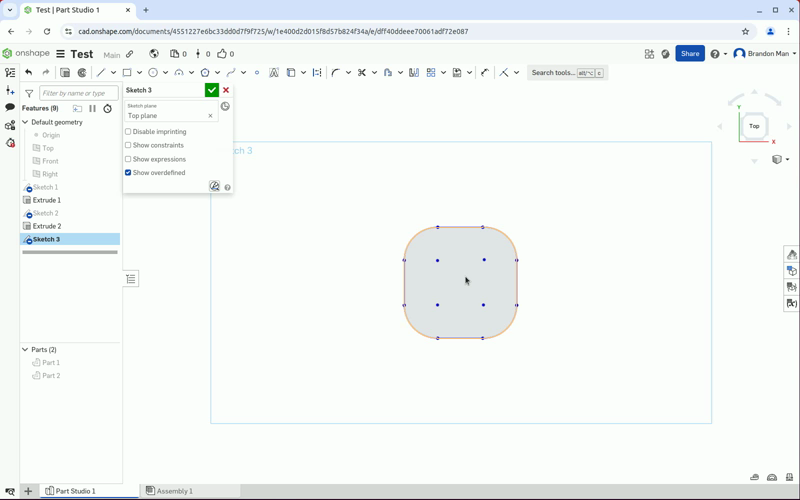
click(465, 276)
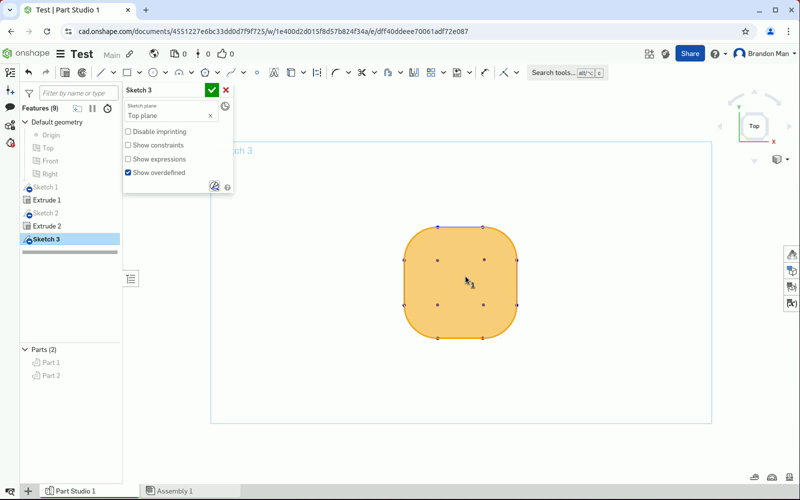
mouse_move(73, 352)
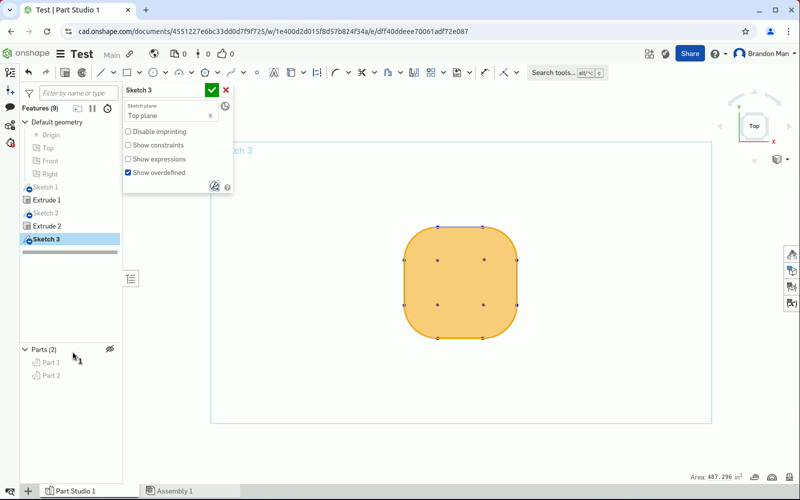
key(shift+y)
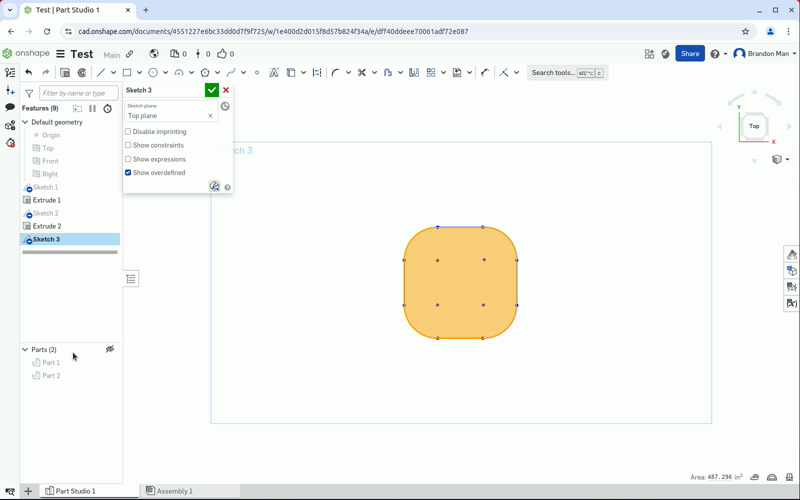
key(shift+e)
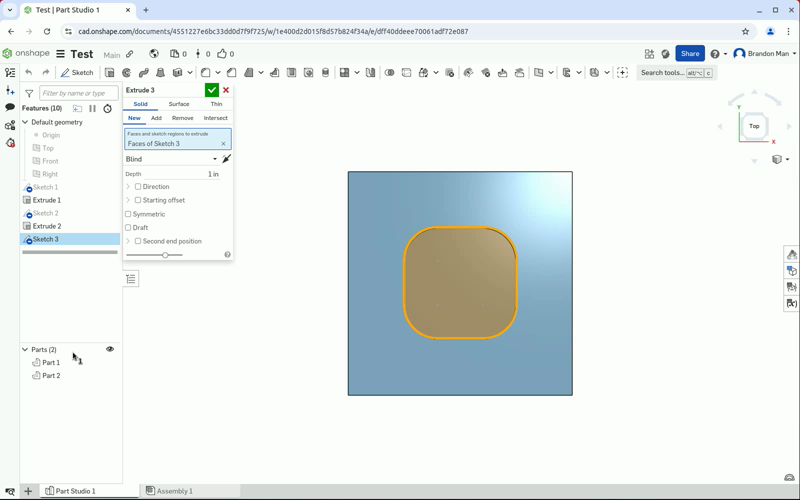
mouse_move(143, 106)
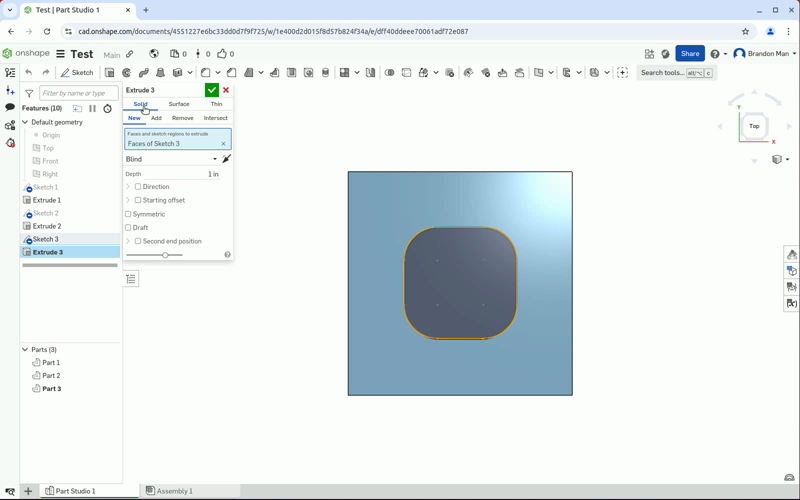
click(143, 106)
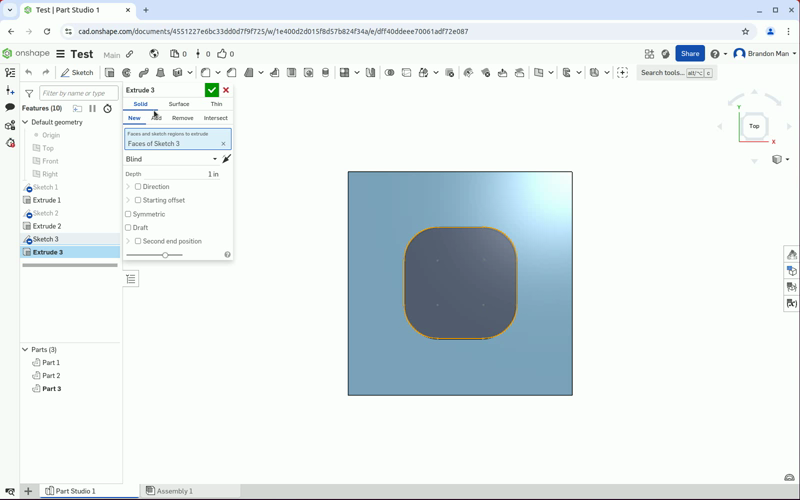
mouse_move(186, 120)
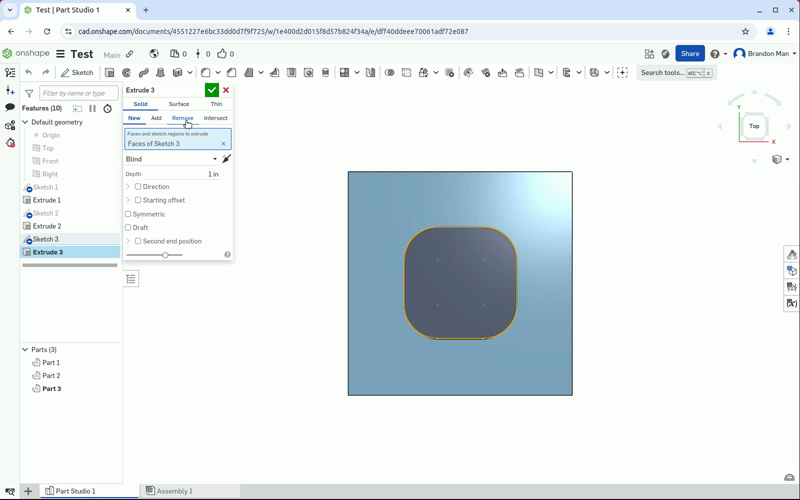
click(186, 120)
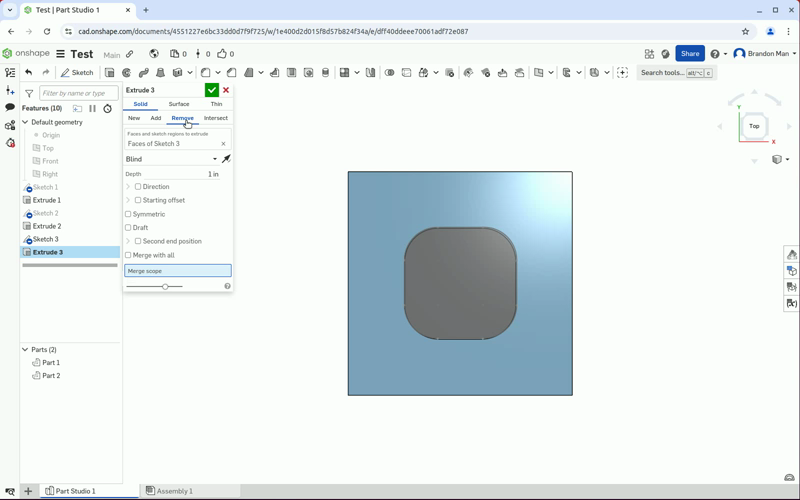
key(tab, 4)
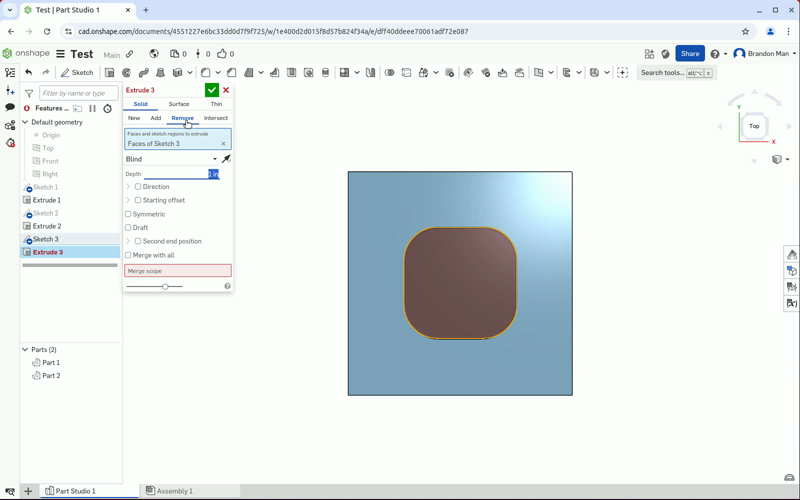
text(4.574)
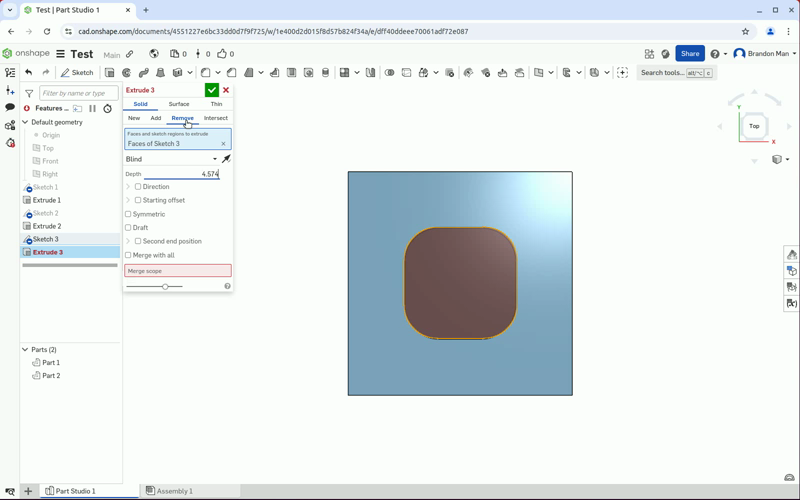
key(tab, 6)
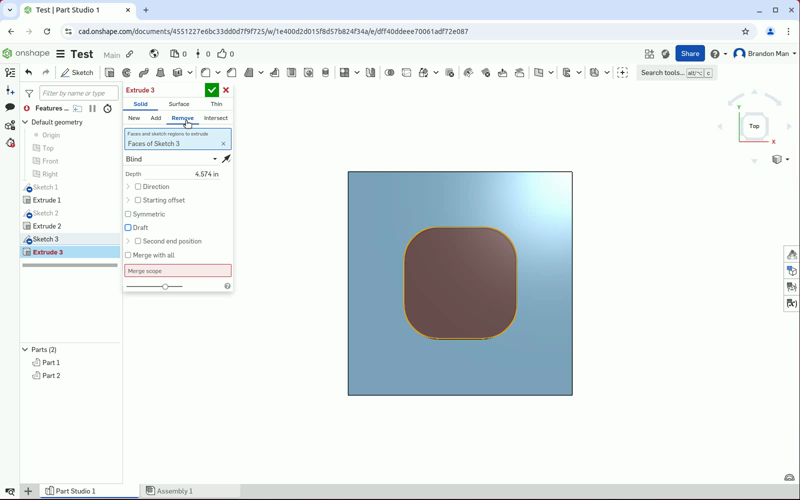
key(space)
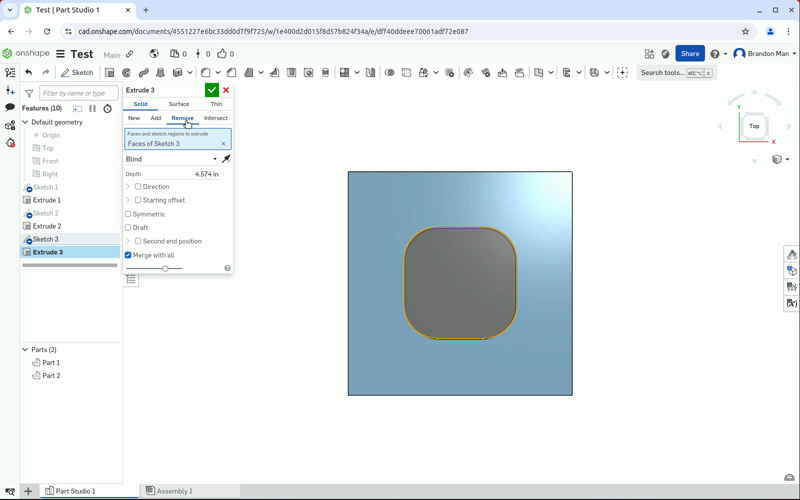
key(enter)
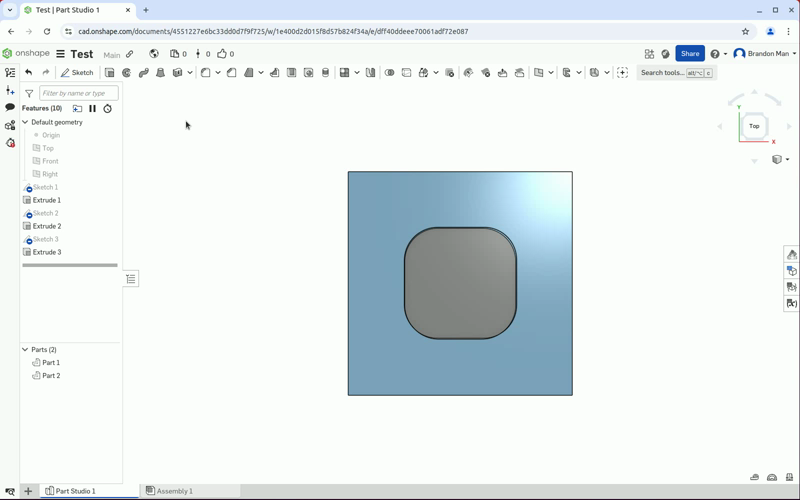
key(shift+h)
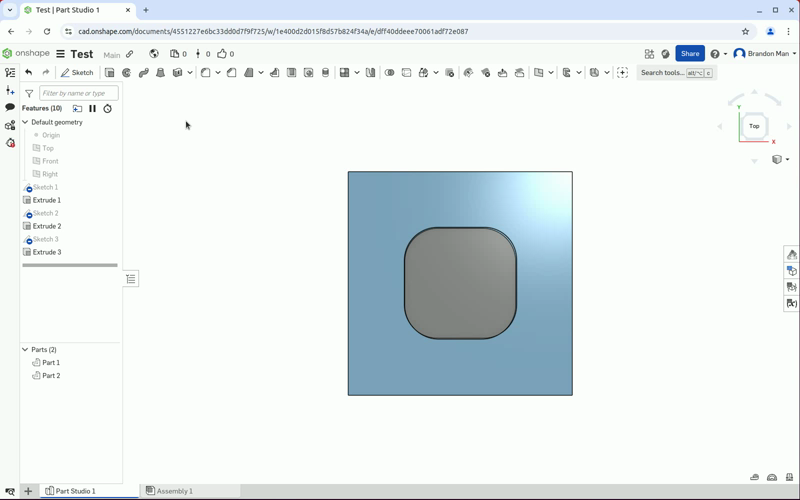
key(shift+h)
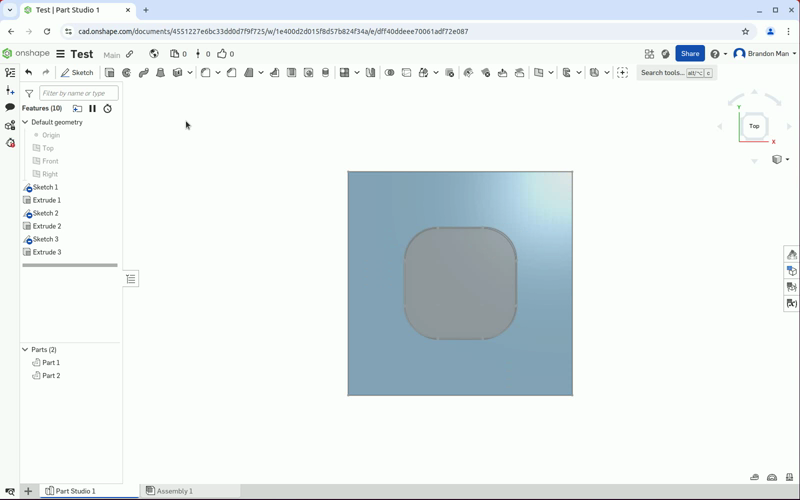
key(shift+7)
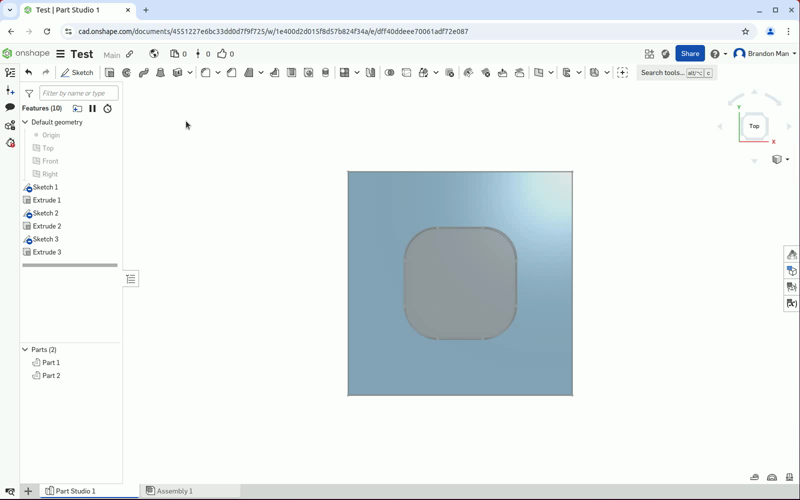
key(up, 3)
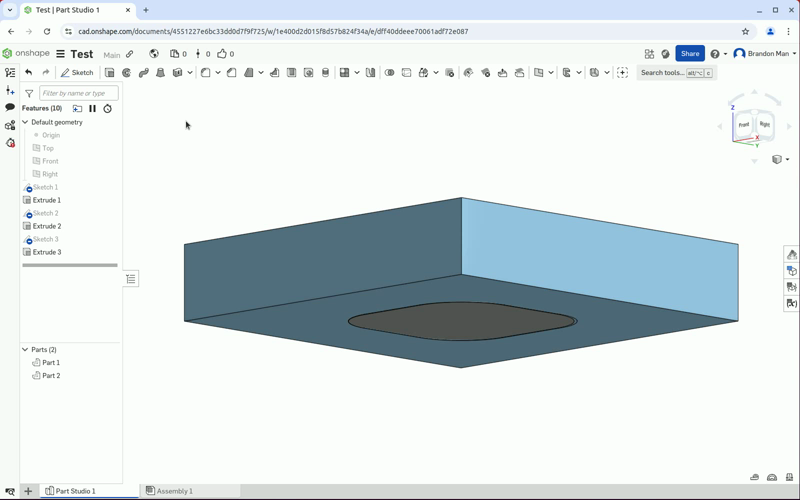
key(left, 3)
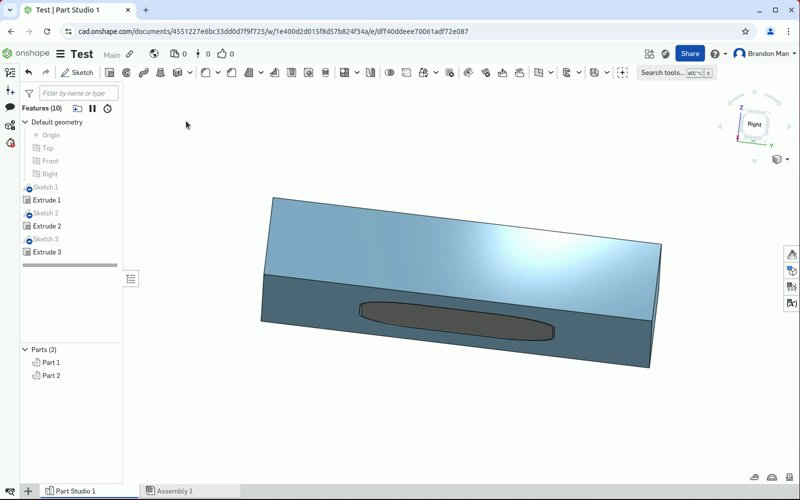
key(right, 3)
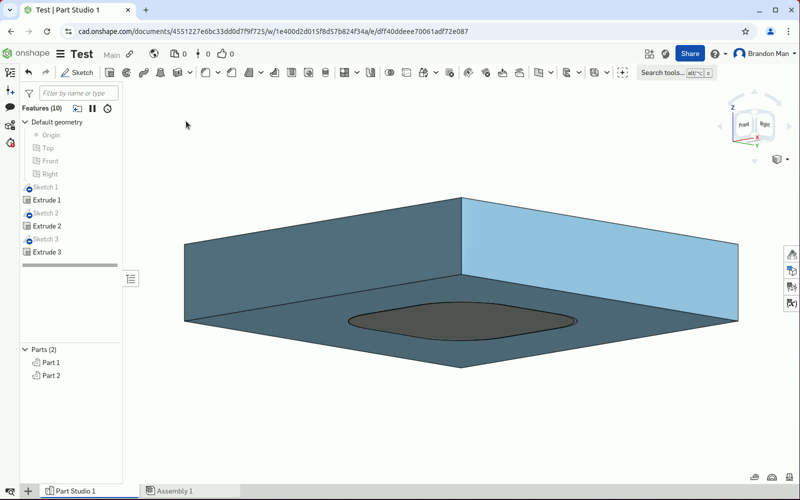
key(down, 3)
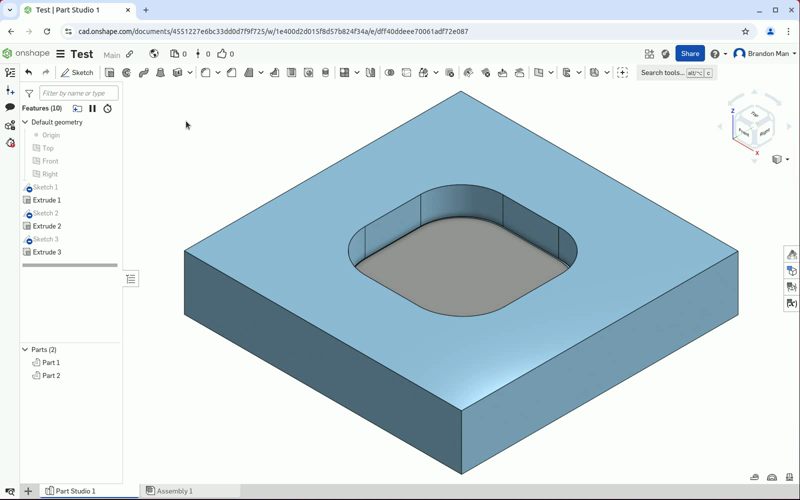
mouse_move(73, 189)
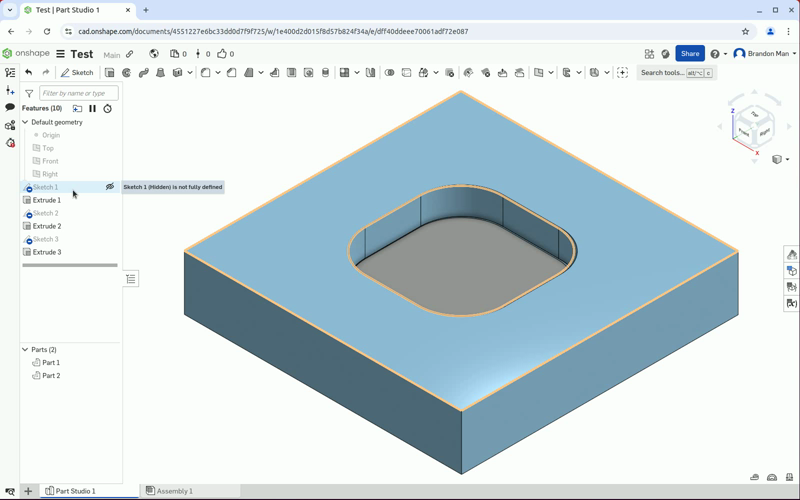
click(73, 189)